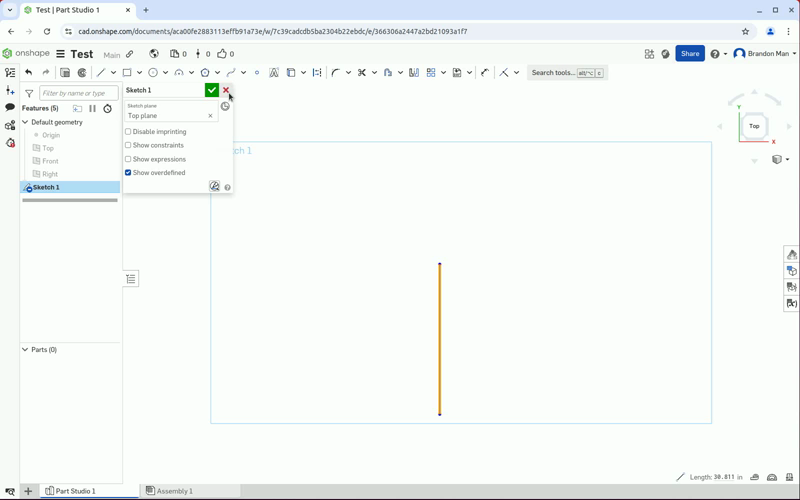
key(shift+h)
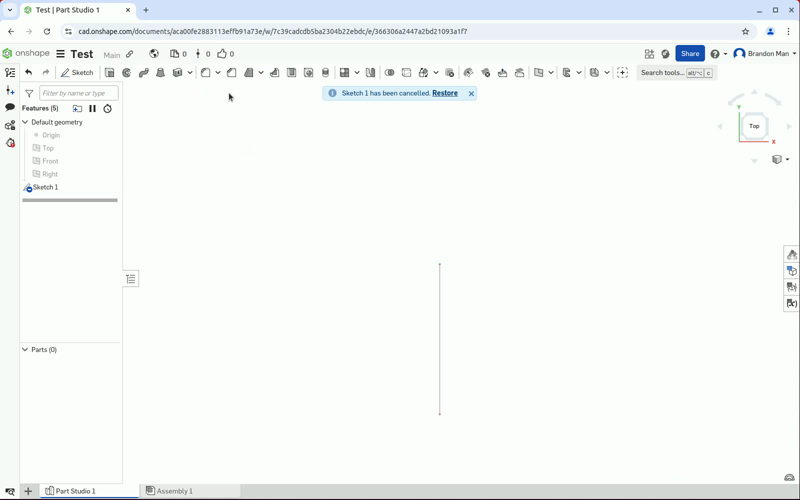
key(shift+s)
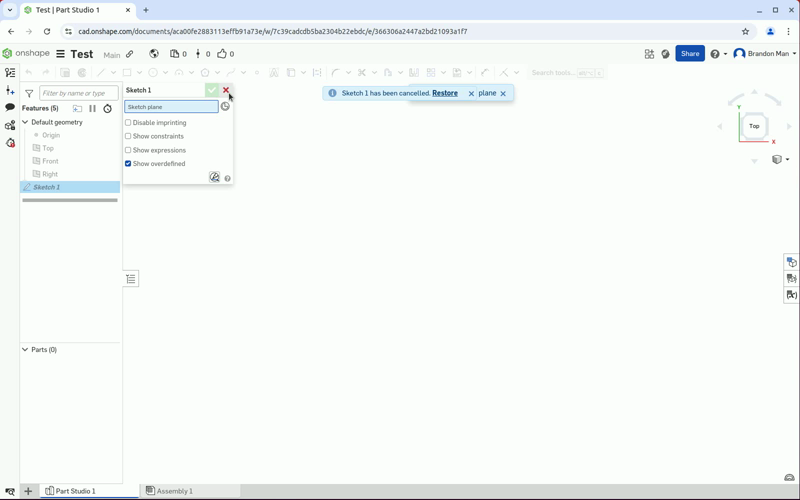
mouse_move(73, 150)
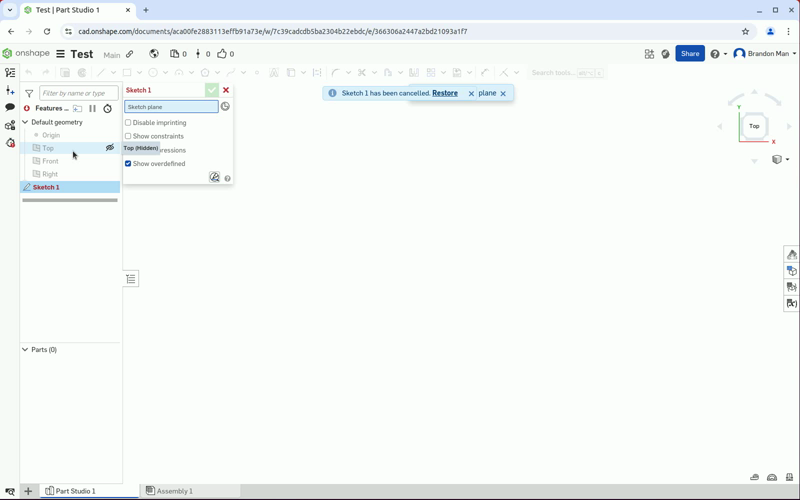
click(73, 150)
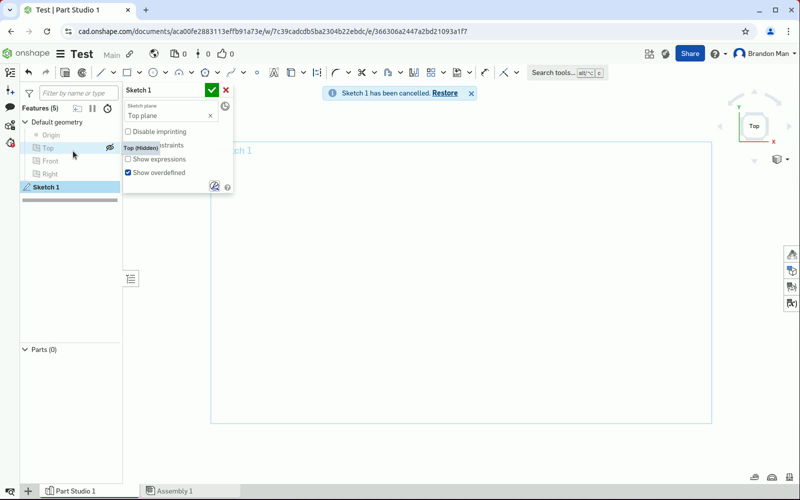
mouse_move(73, 352)
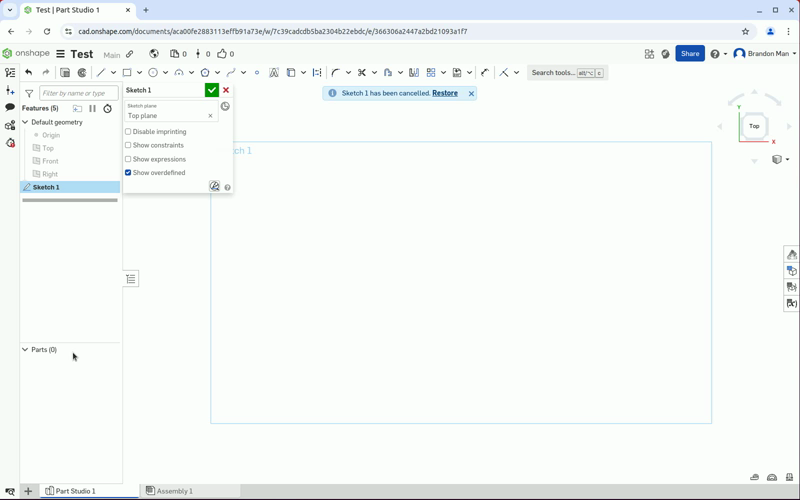
key(y)
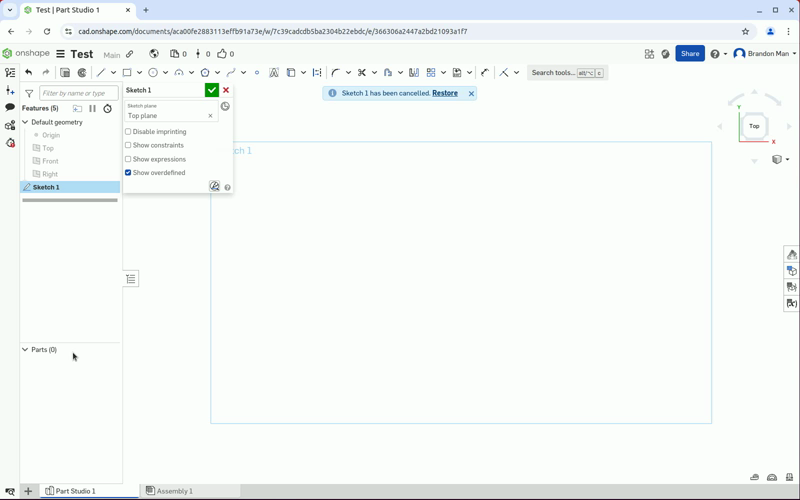
key(l)
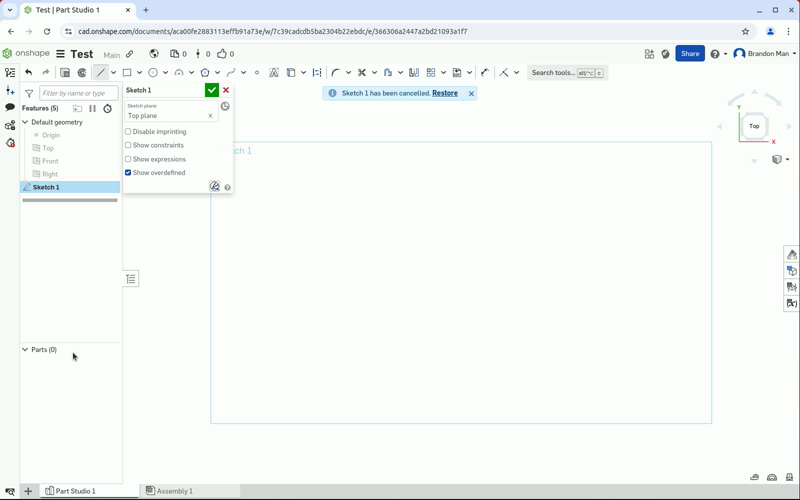
key_down(shift)
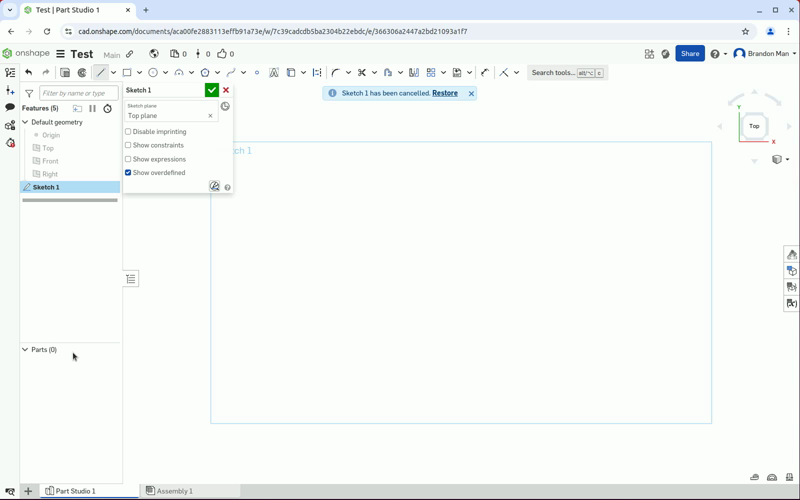
mouse_move(376, 330)
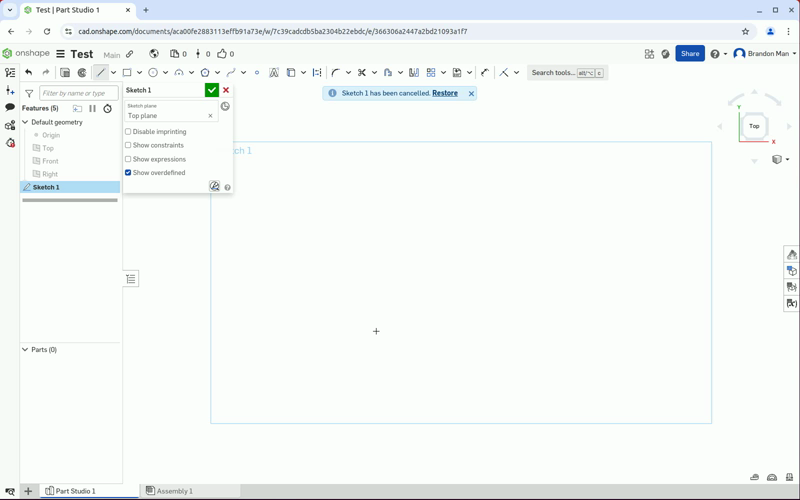
click(376, 330)
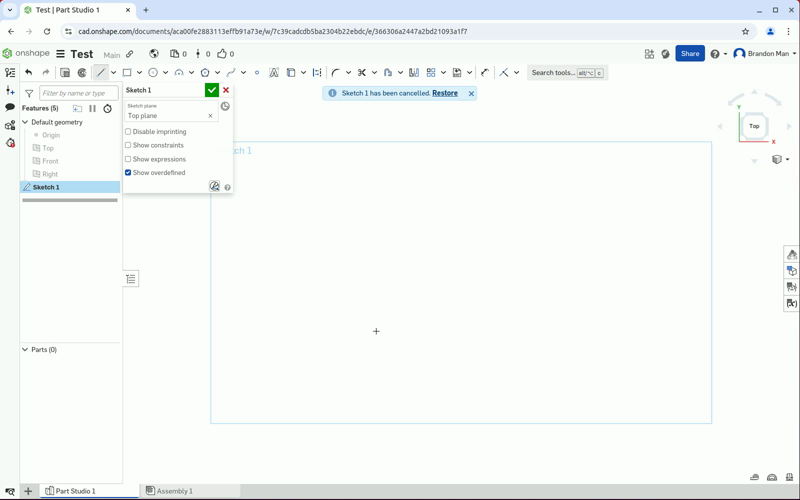
key_up(shift)
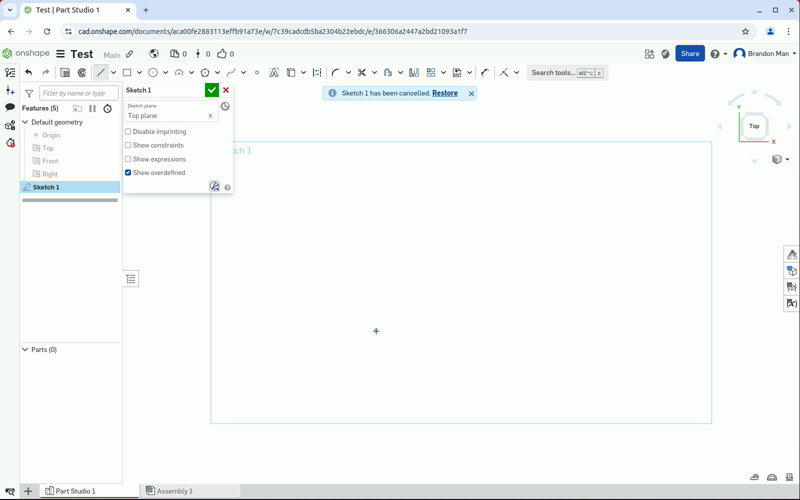
key_down(shift)
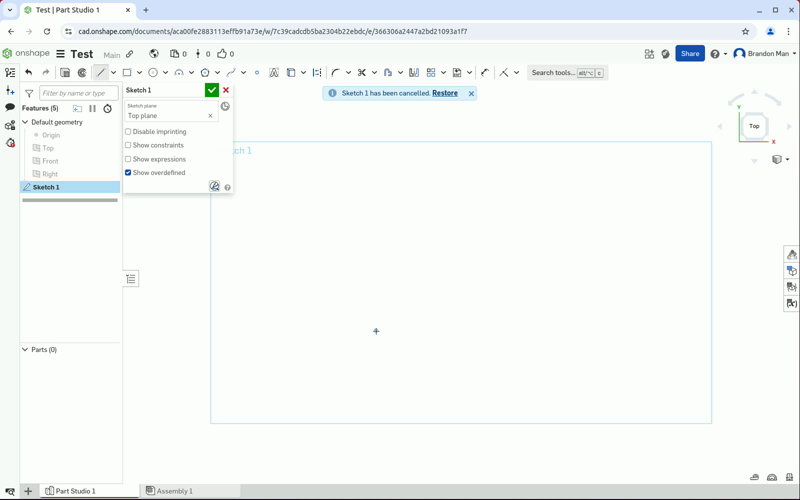
mouse_move(459, 380)
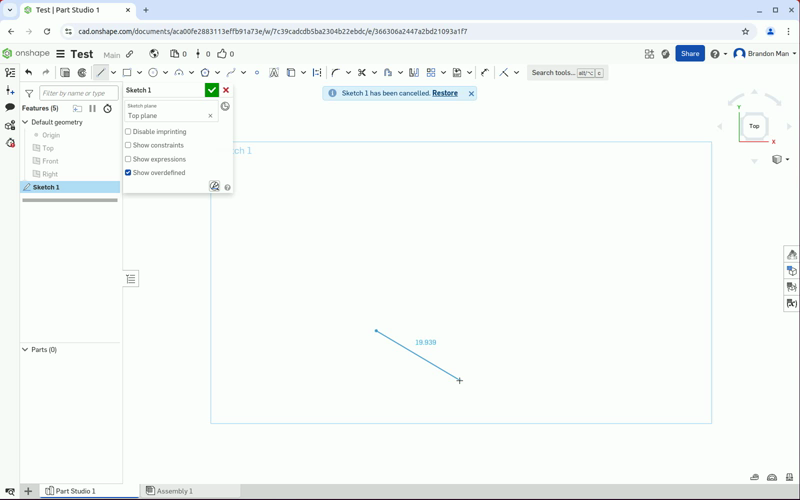
click(459, 380)
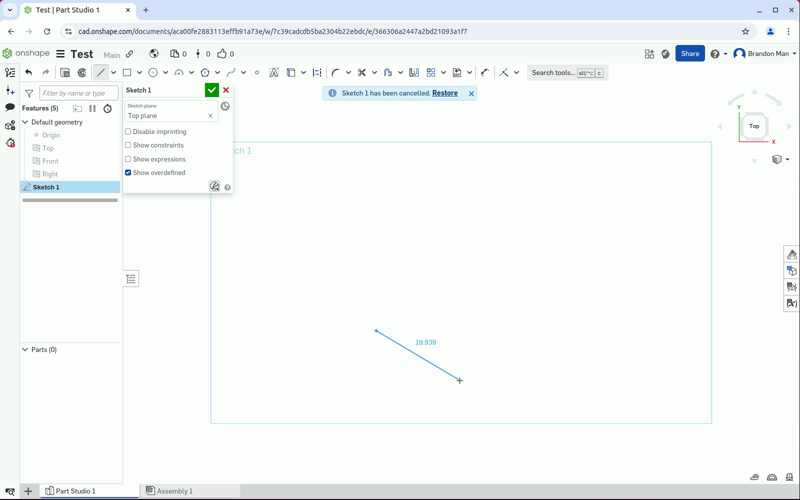
key_up(shift)
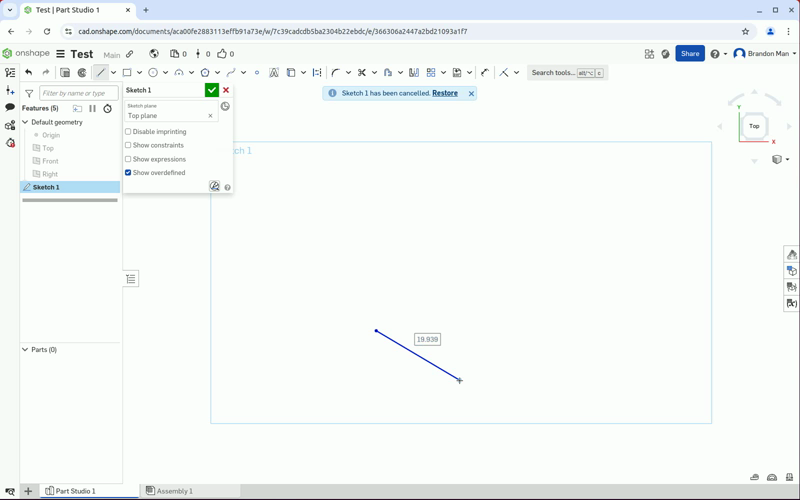
key_down(shift)
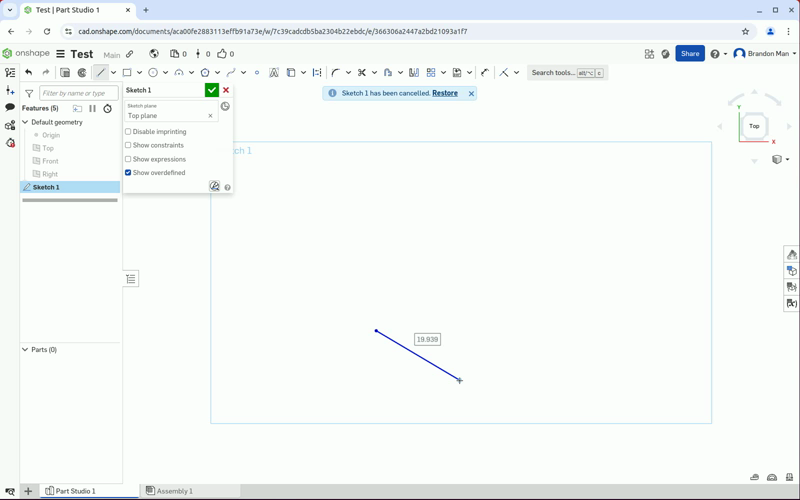
mouse_move(544, 330)
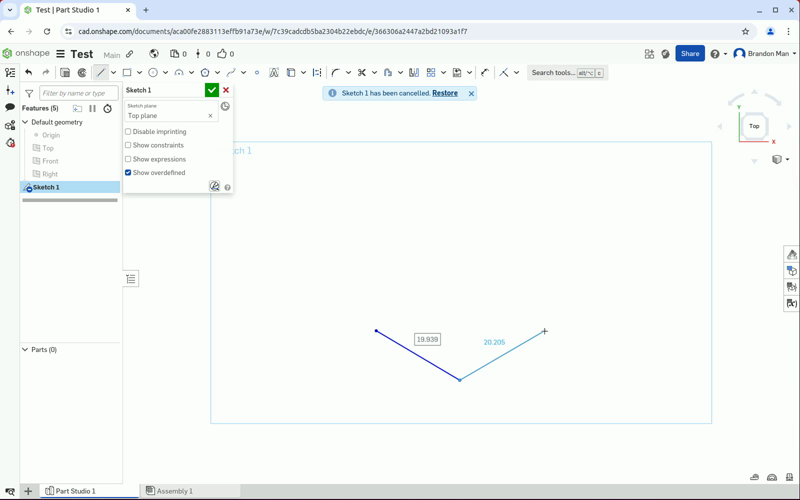
click(544, 330)
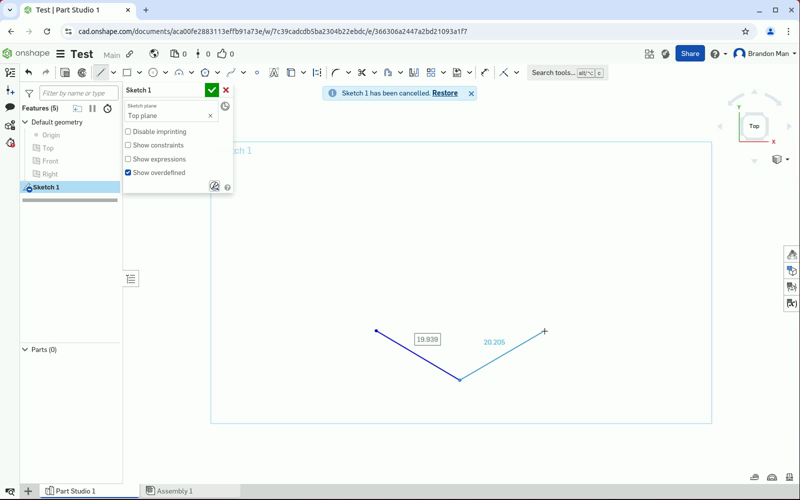
key_up(shift)
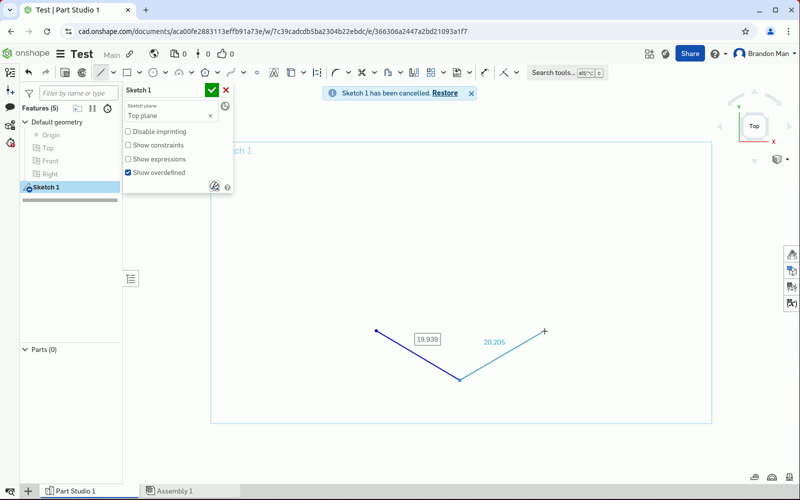
key_down(shift)
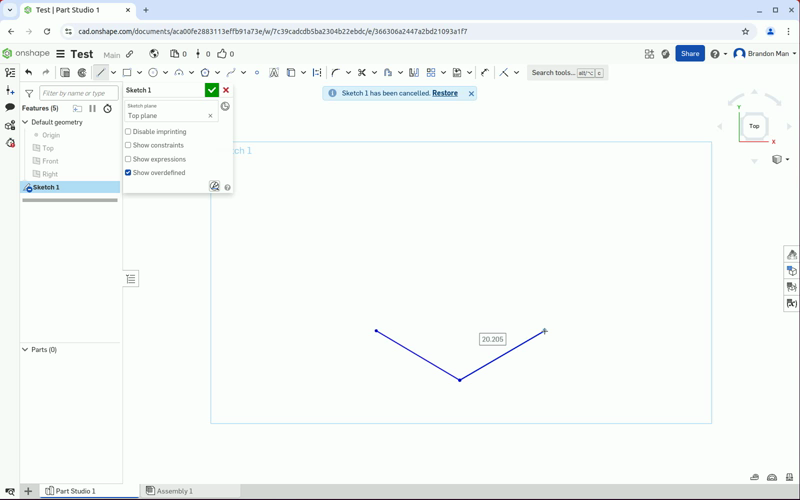
mouse_move(544, 235)
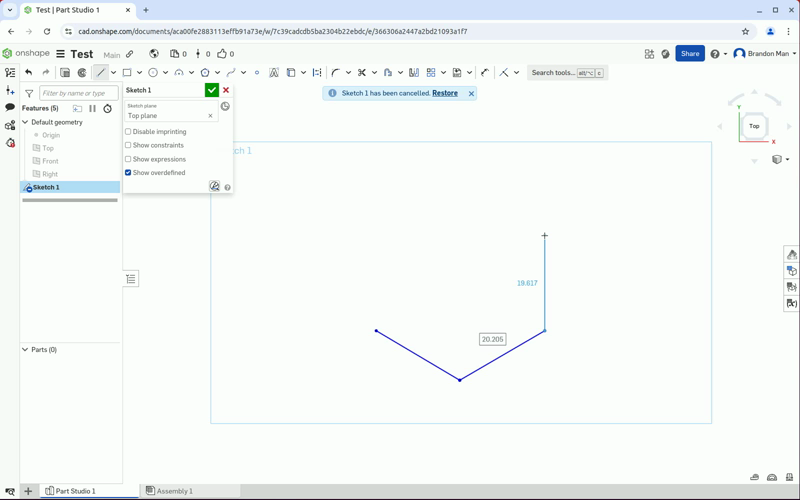
click(544, 235)
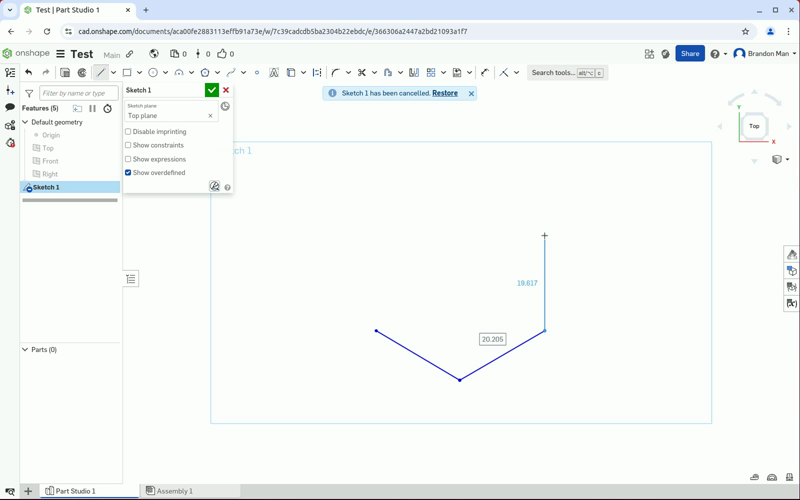
key_up(shift)
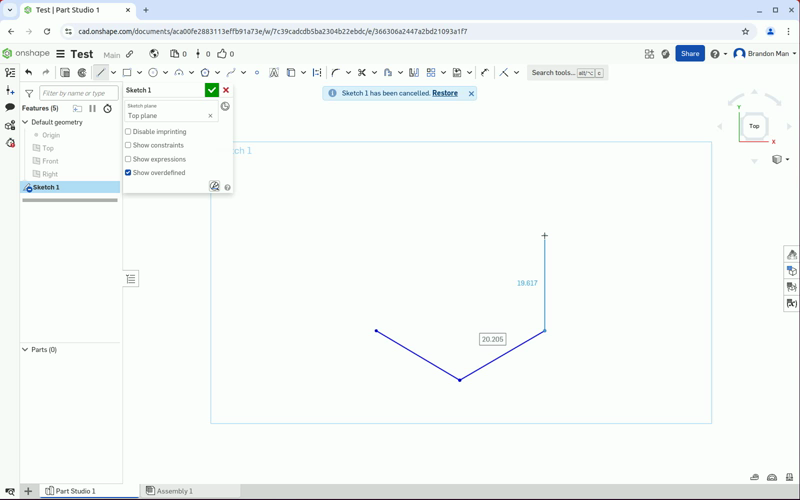
key_down(shift)
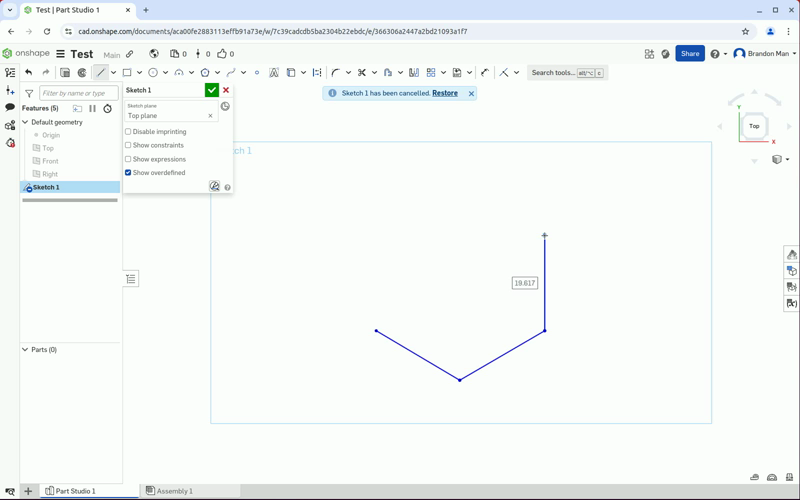
mouse_move(461, 185)
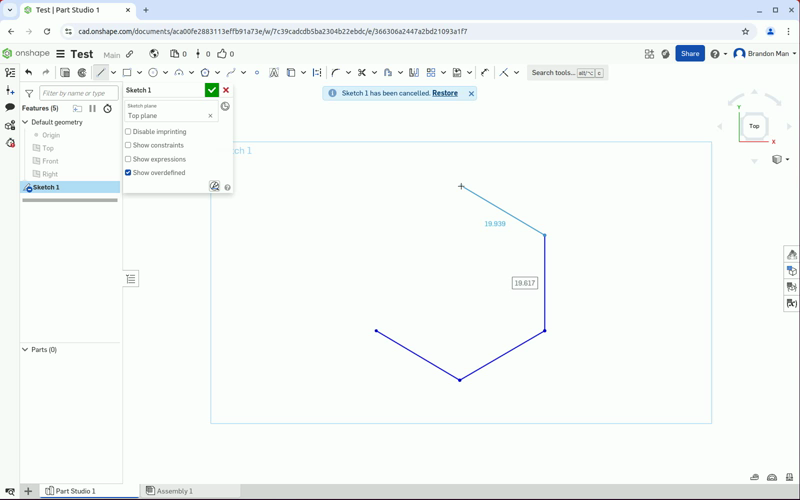
click(461, 185)
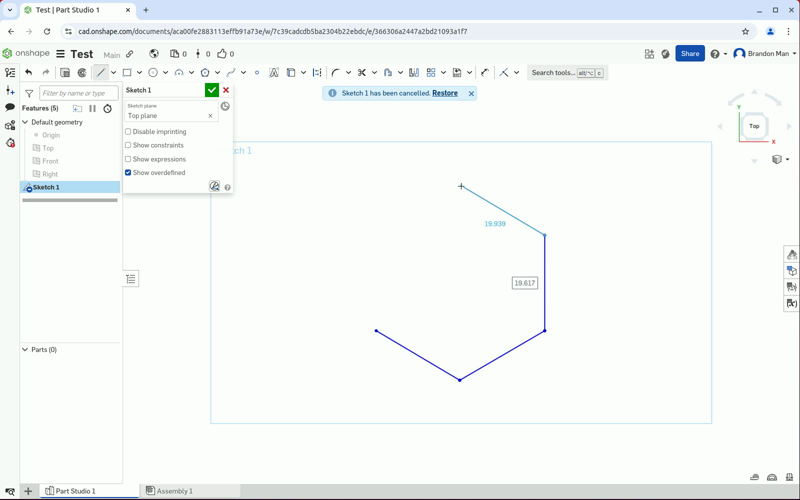
key_up(shift)
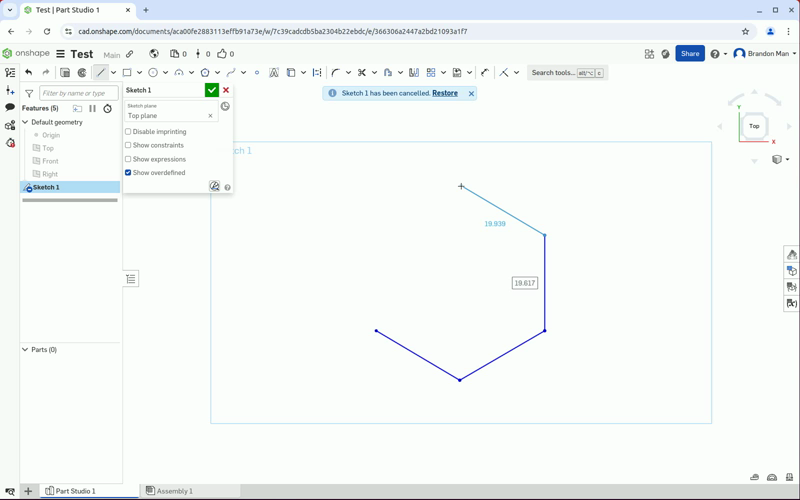
key_down(shift)
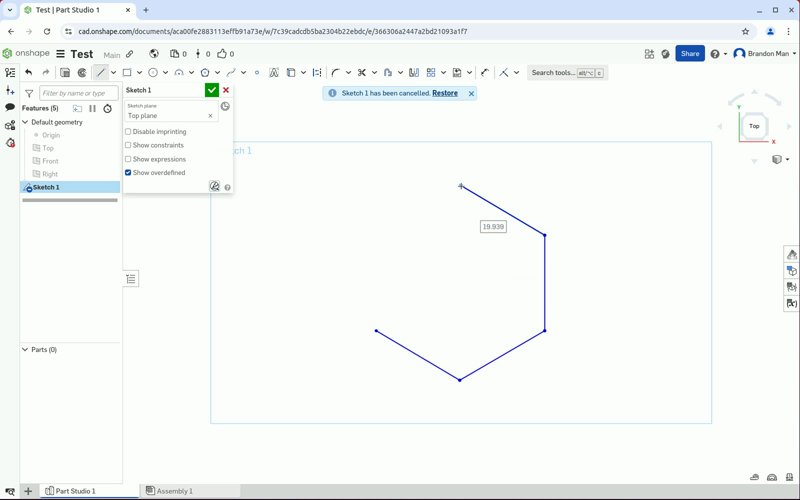
mouse_move(376, 233)
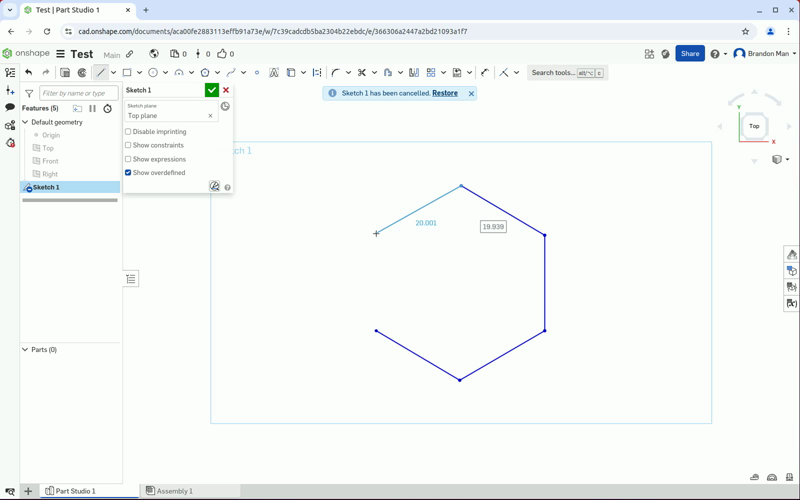
click(376, 233)
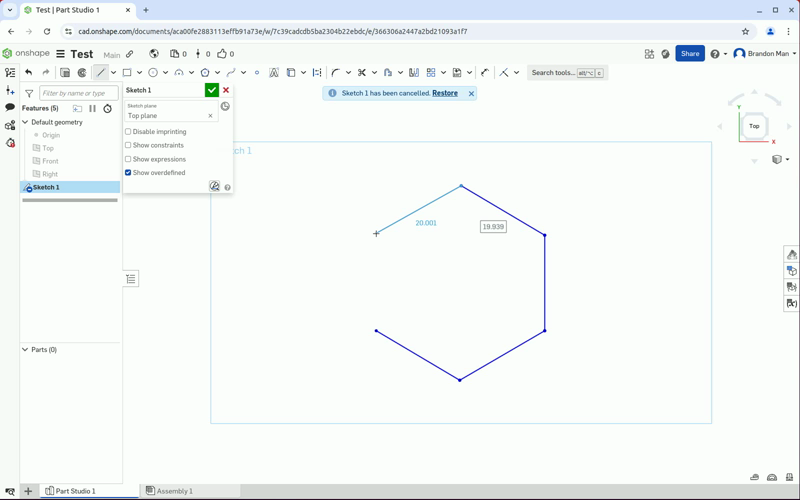
key_up(shift)
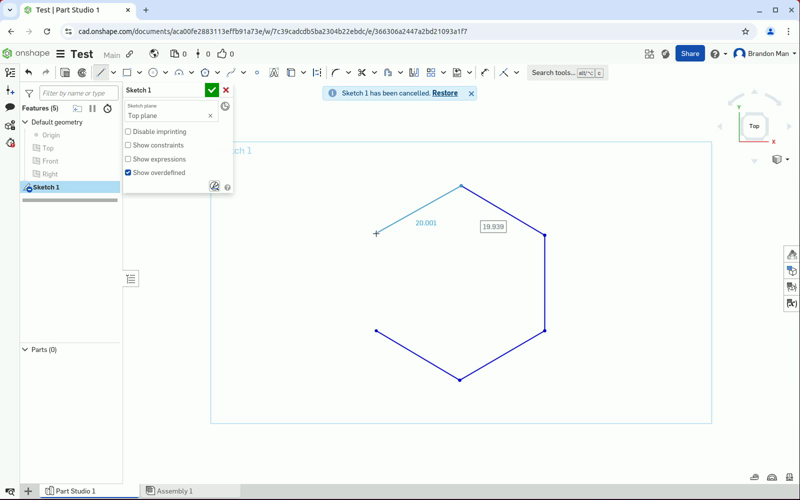
key_down(shift)
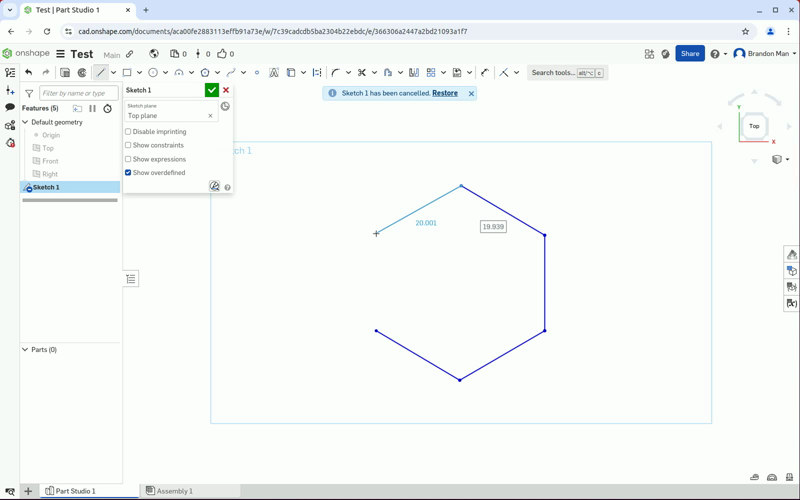
mouse_move(376, 330)
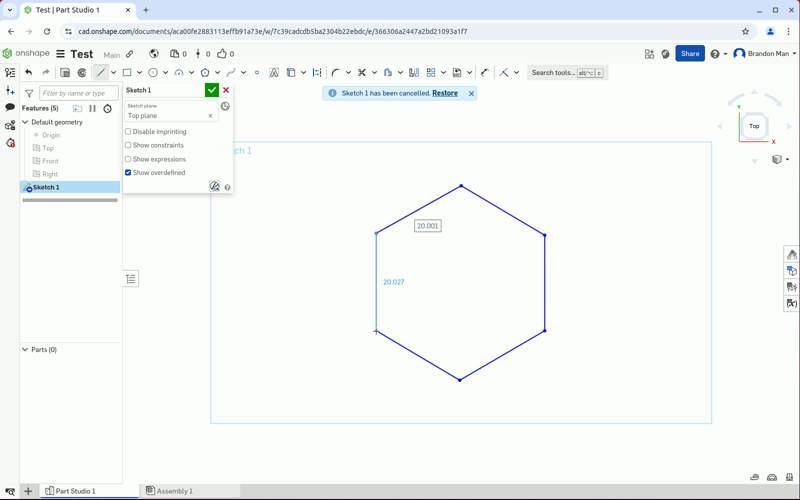
key_up(shift)
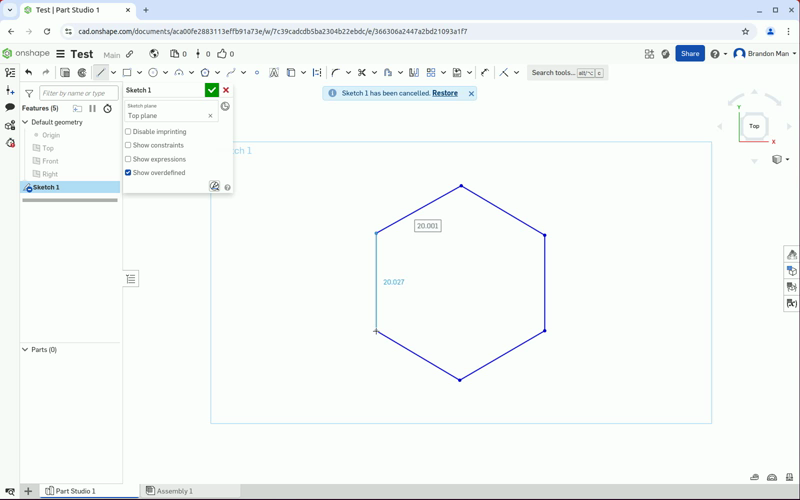
click(376, 330)
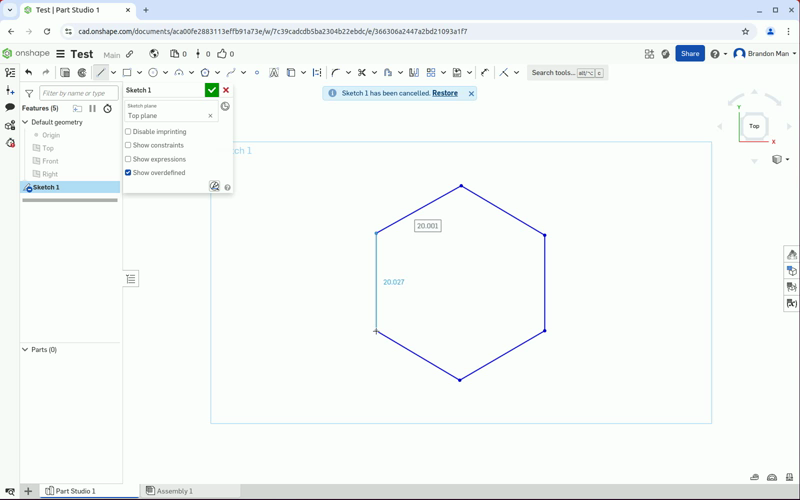
key(esc)
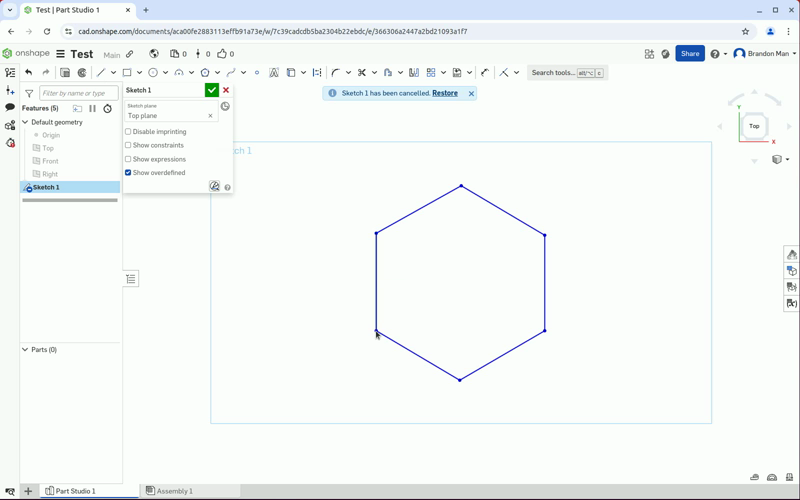
mouse_move(500, 292)
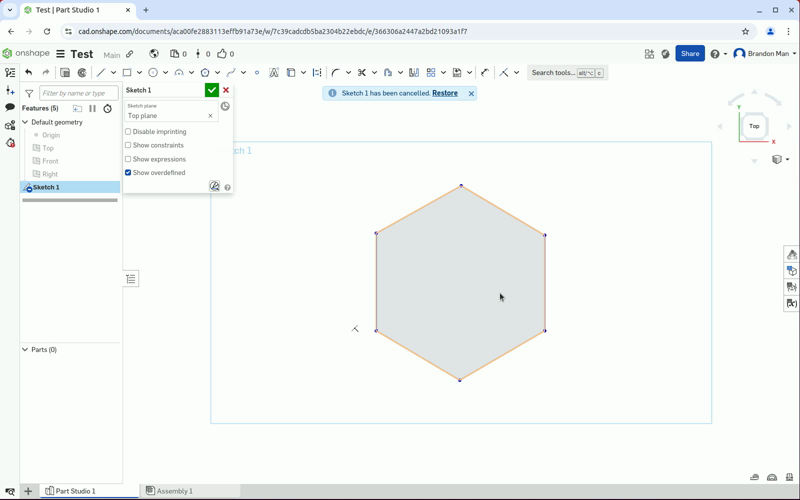
click(500, 292)
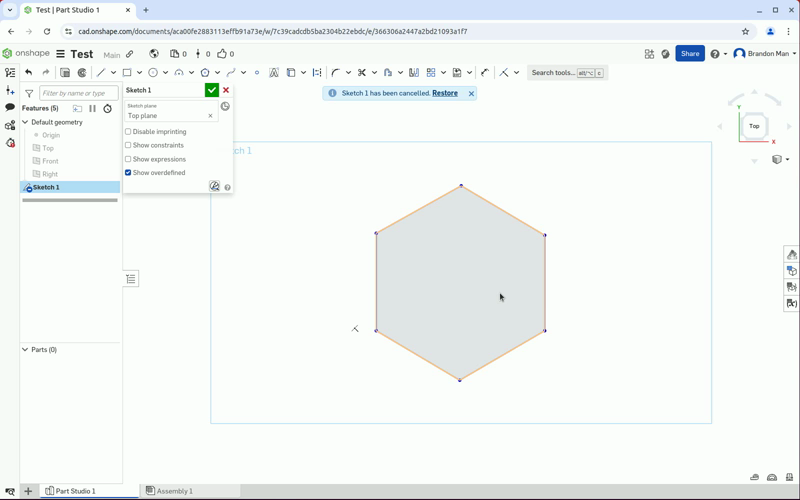
mouse_move(73, 352)
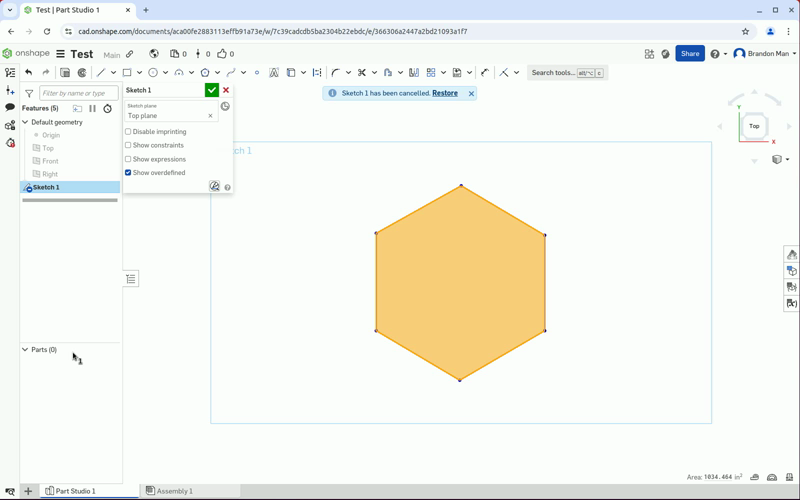
key(shift+y)
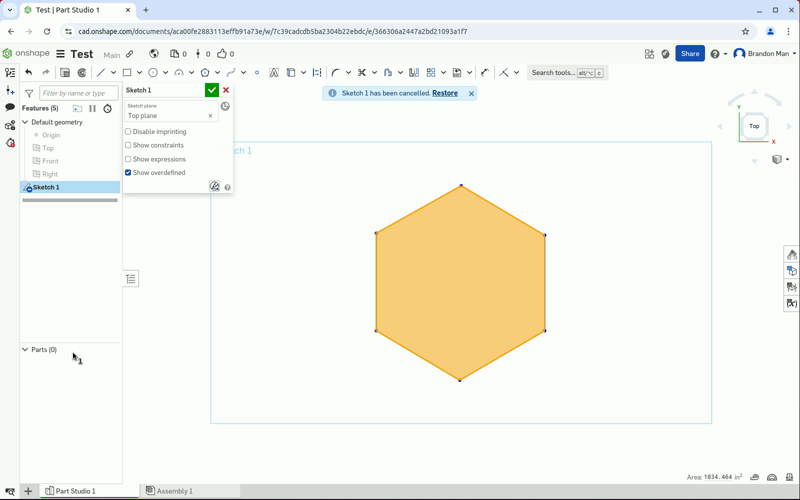
key(shift+e)
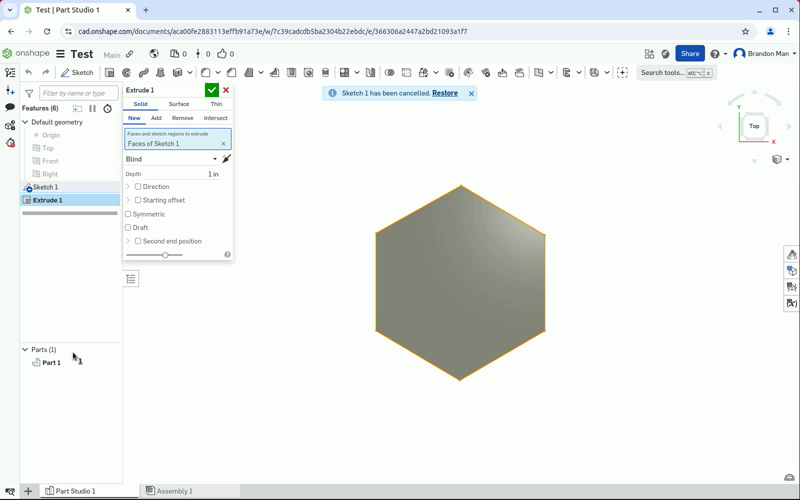
mouse_move(143, 106)
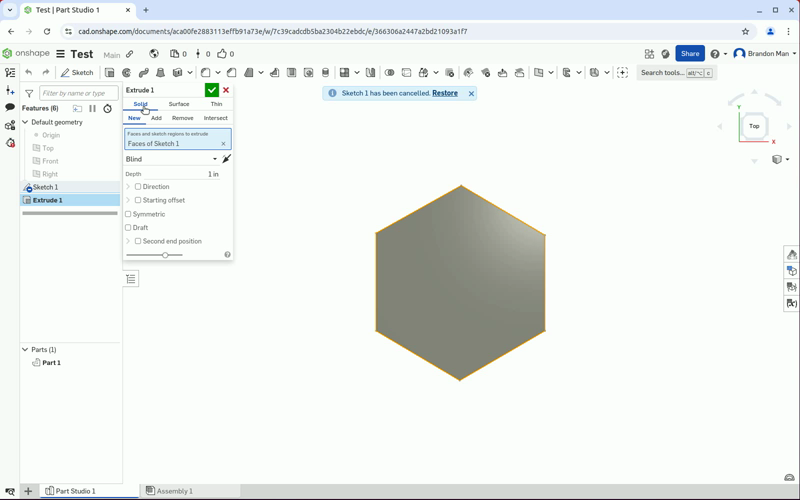
click(143, 106)
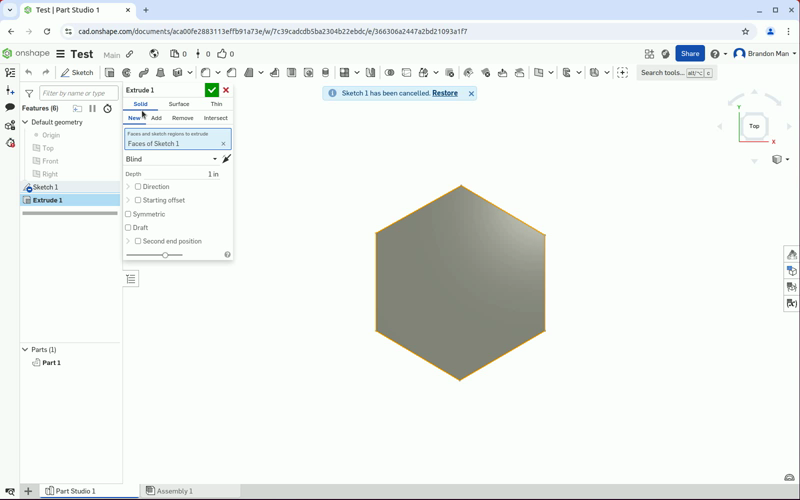
mouse_move(137, 120)
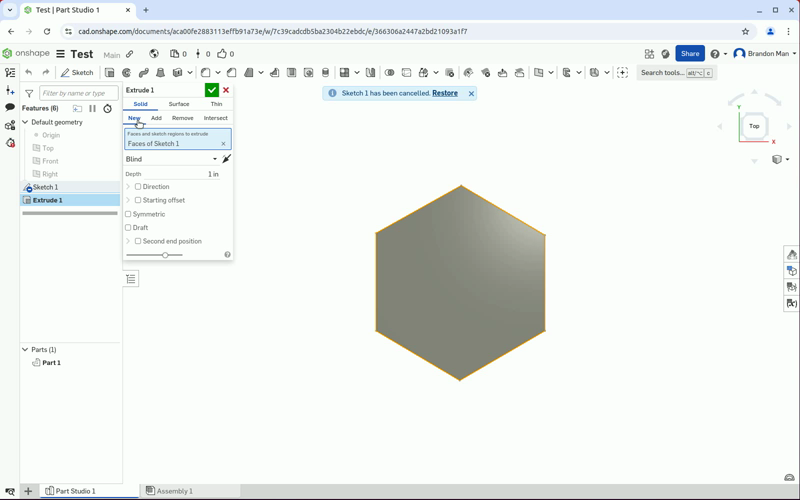
click(137, 120)
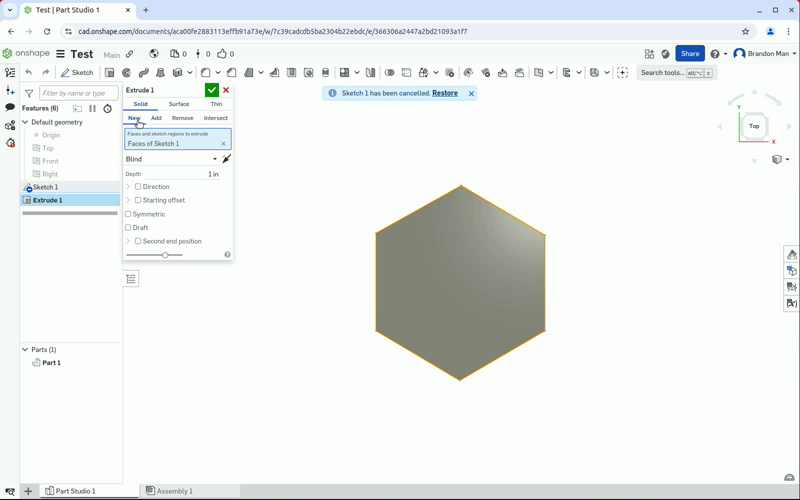
key(tab, 4)
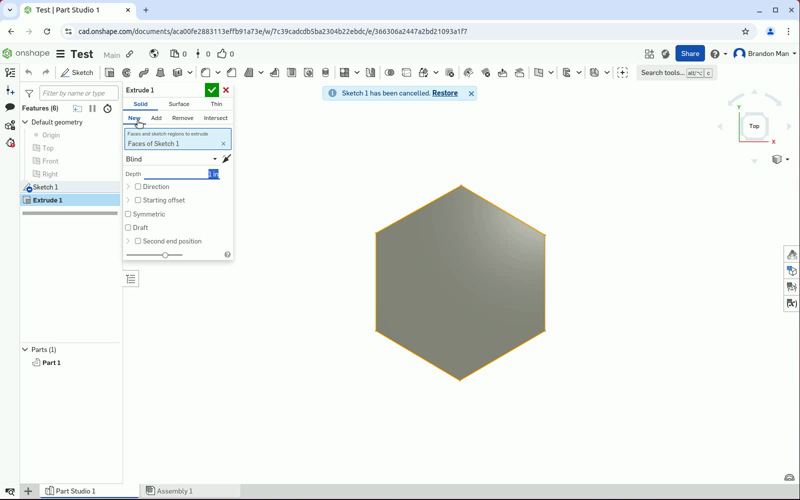
text(20.22)
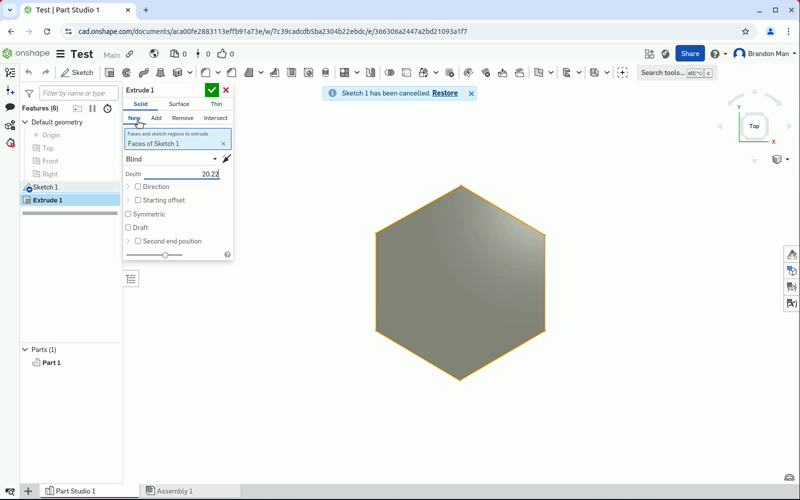
key(tab, 3)
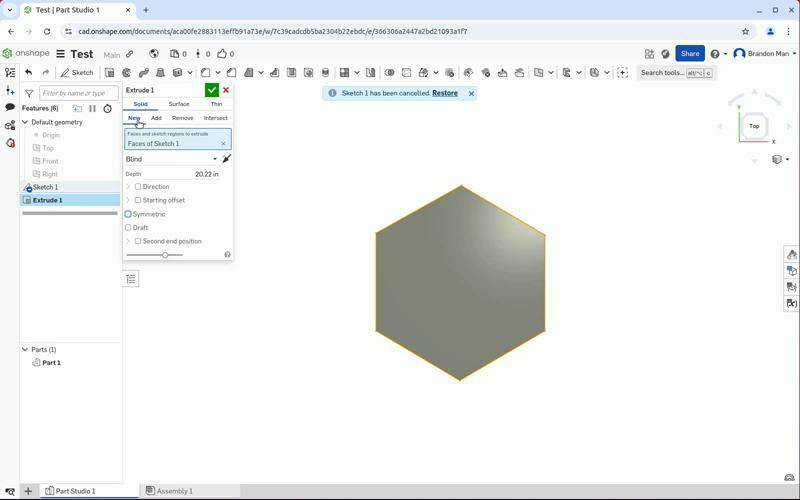
key(space)
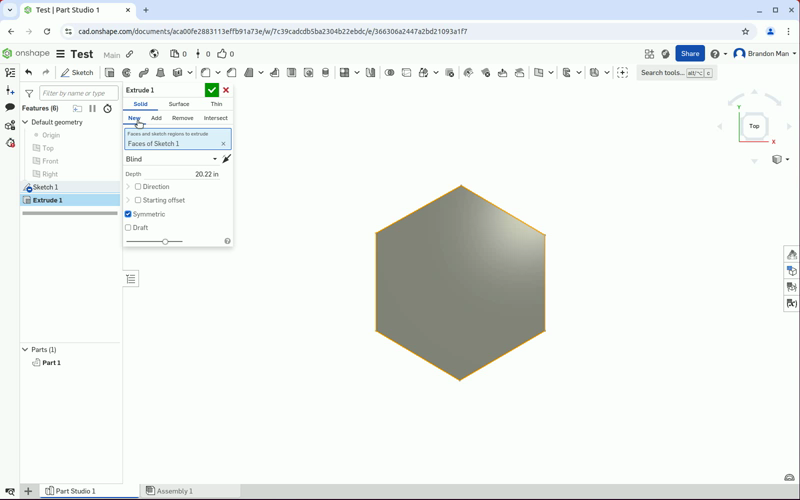
key(enter)
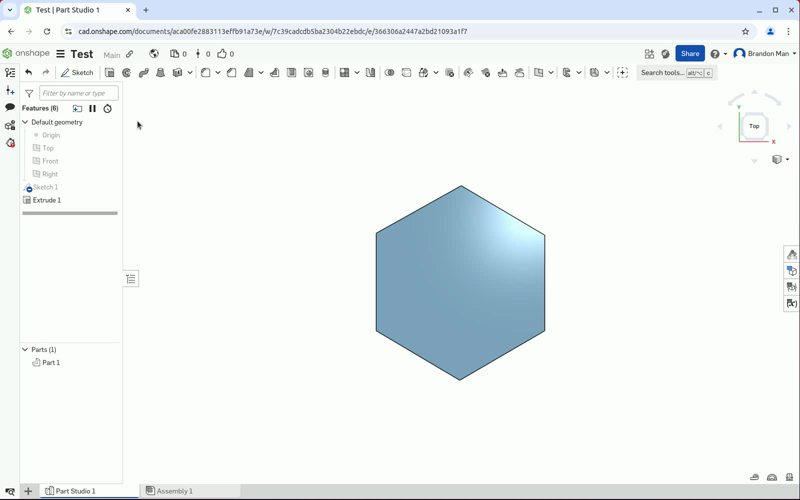
key(shift+h)
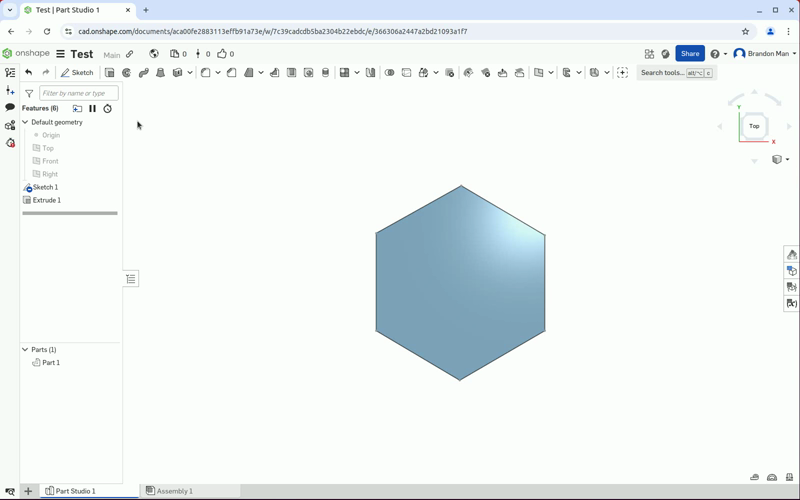
key(shift+h)
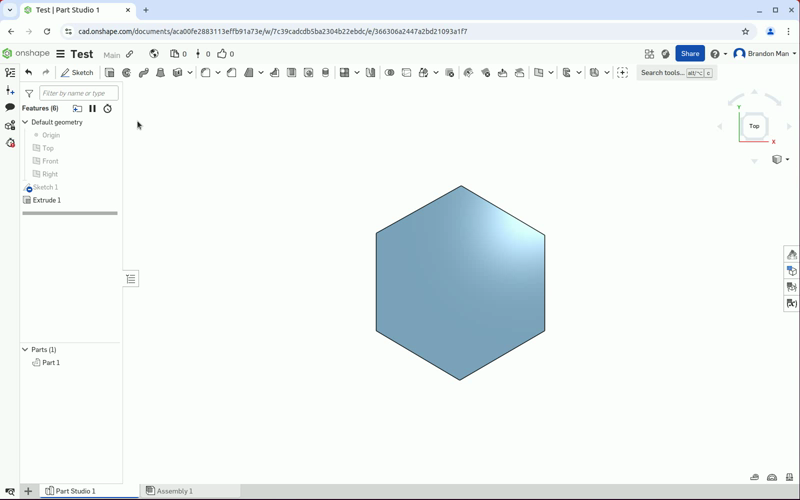
mouse_move(73, 189)
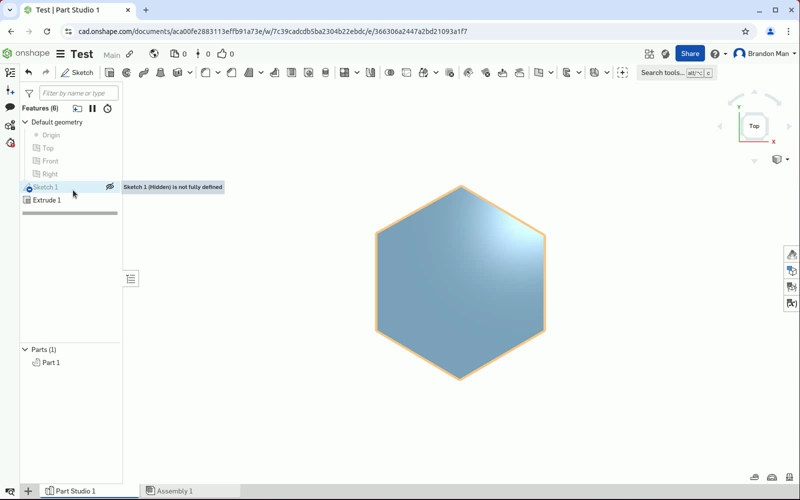
click(73, 189)
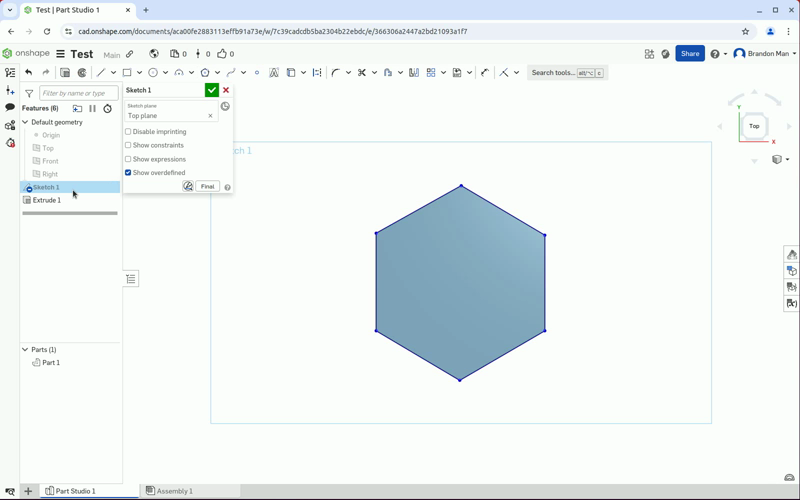
mouse_move(229, 92)
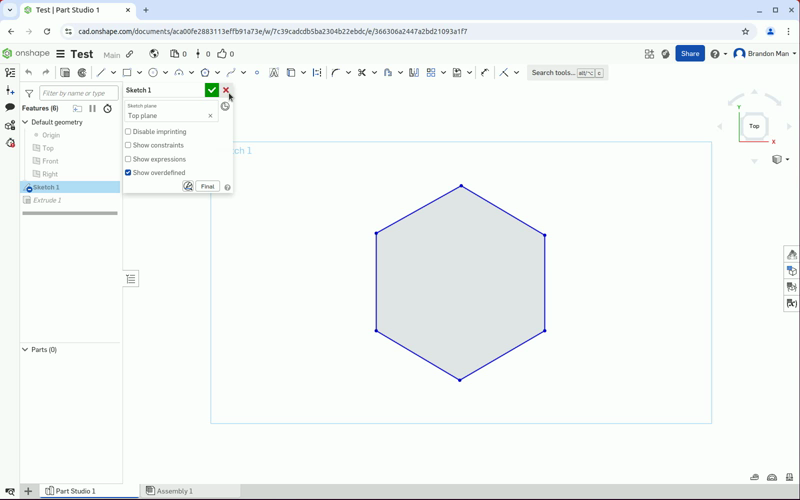
click(229, 92)
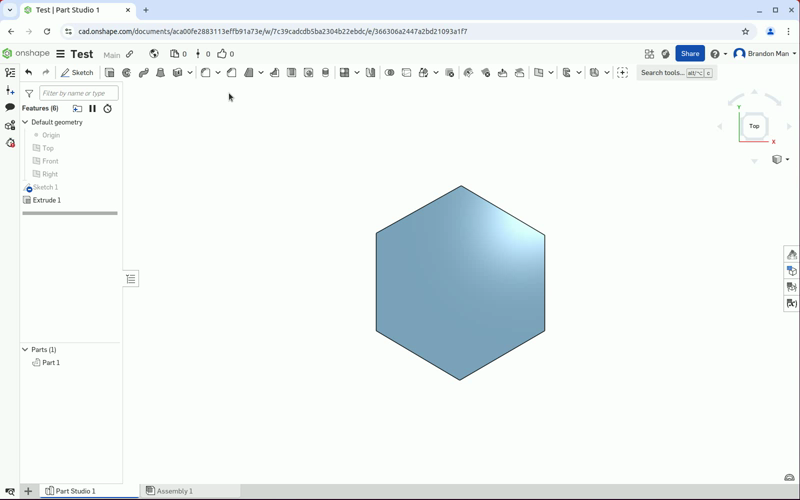
mouse_move(541, 75)
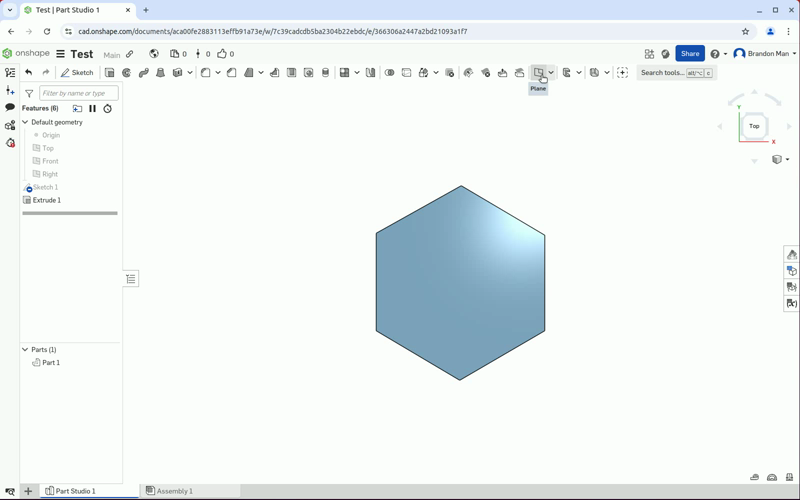
click(541, 75)
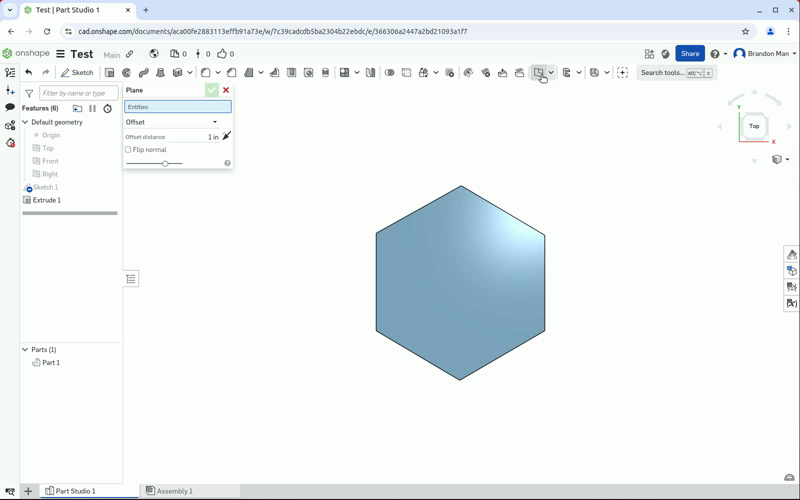
mouse_move(73, 150)
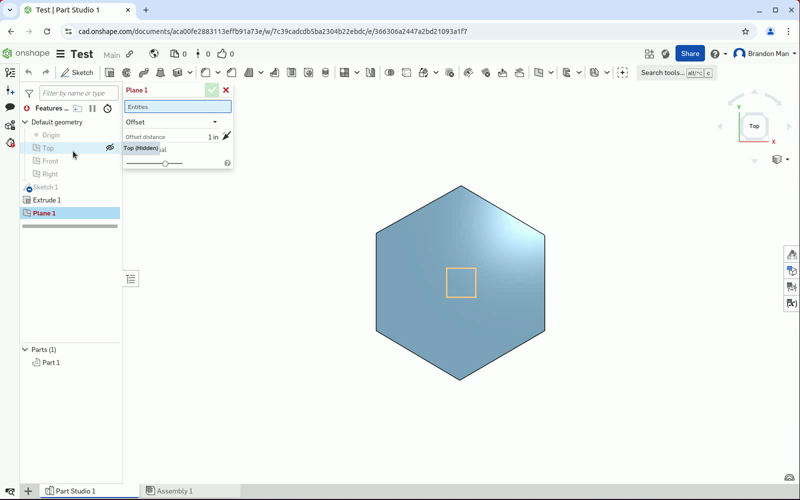
click(73, 150)
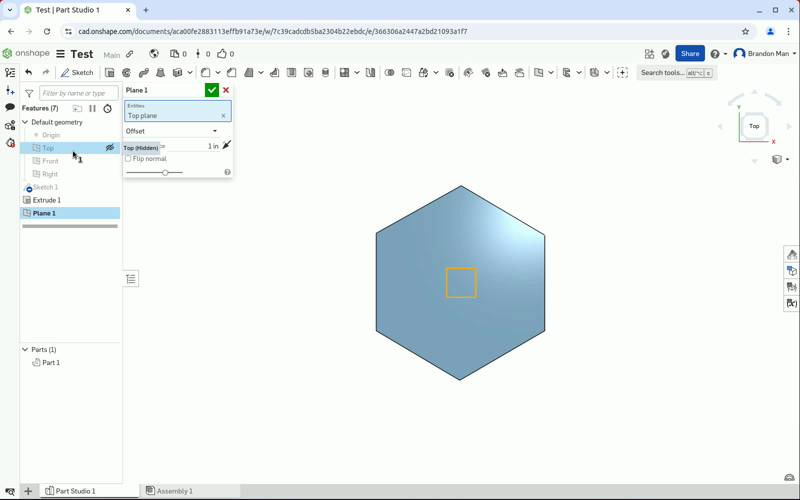
key(tab, 2)
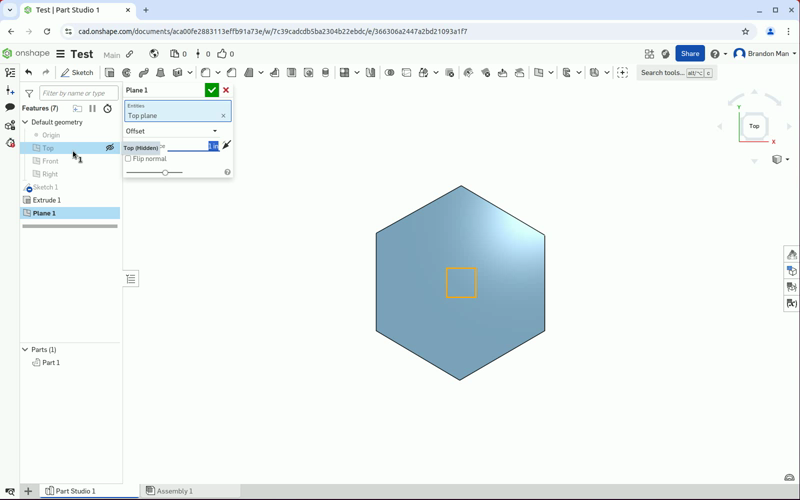
text(10.106)
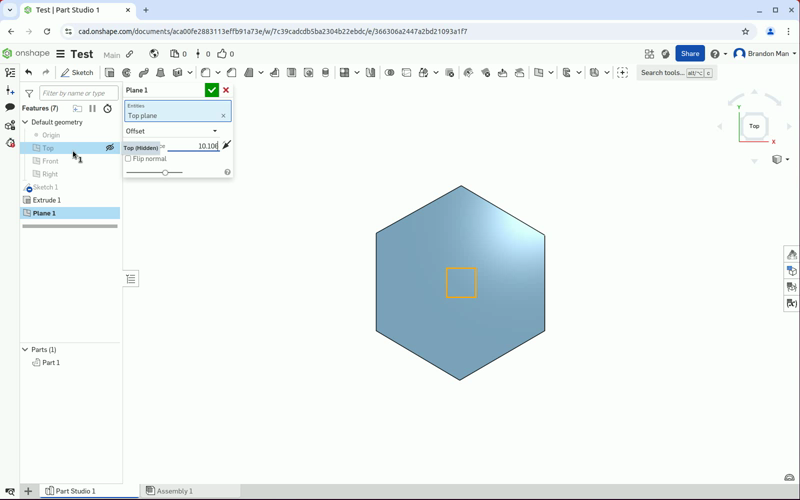
key(enter, 2)
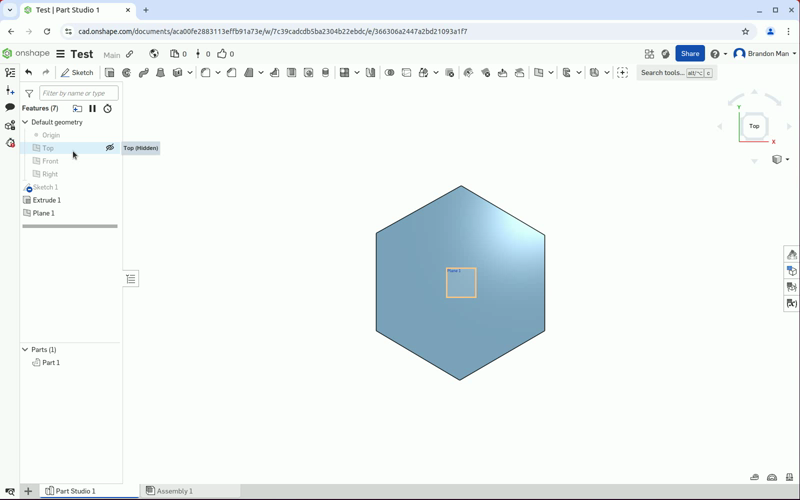
key(shift+s)
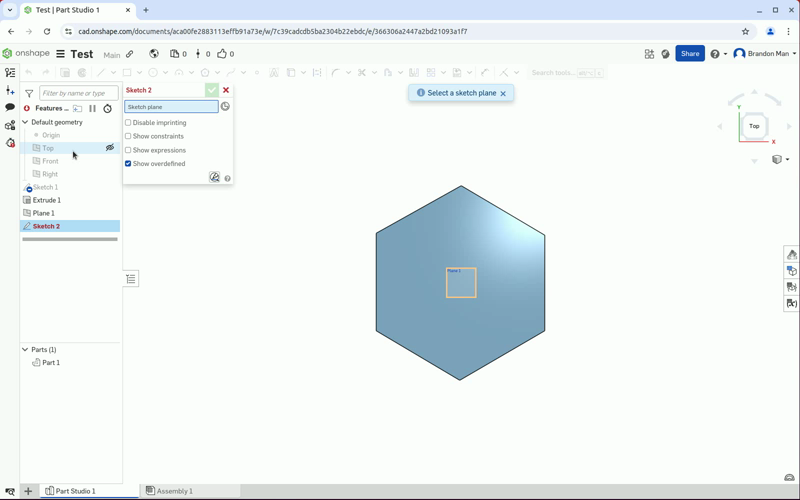
mouse_move(73, 215)
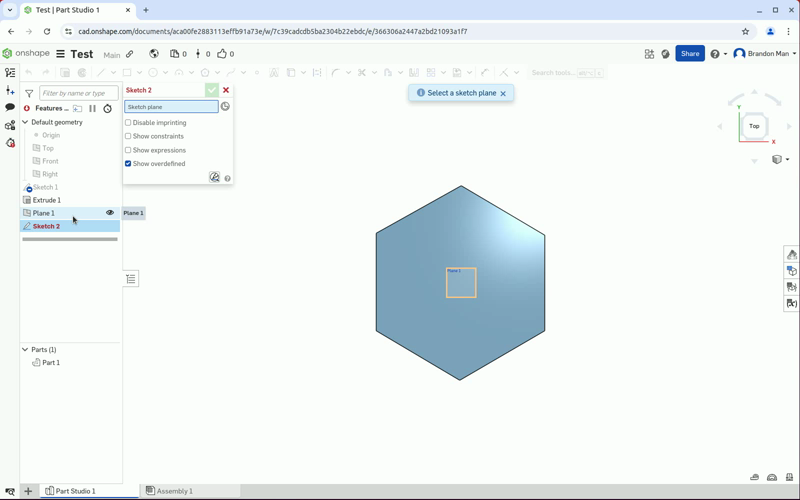
click(73, 215)
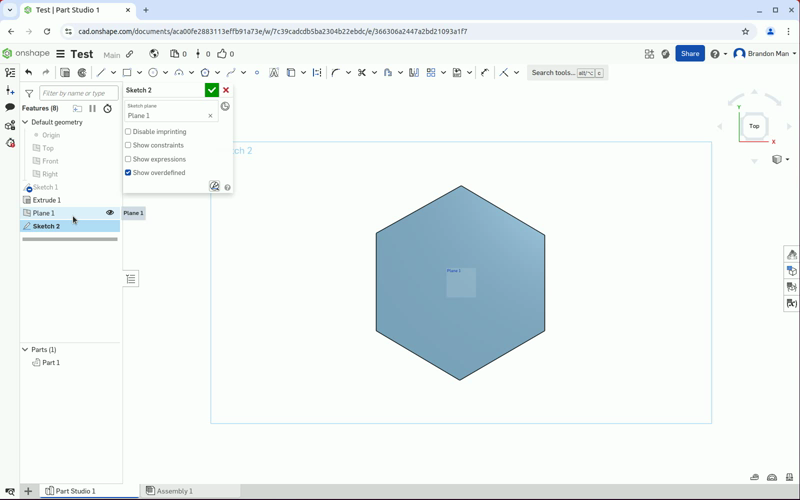
mouse_move(73, 352)
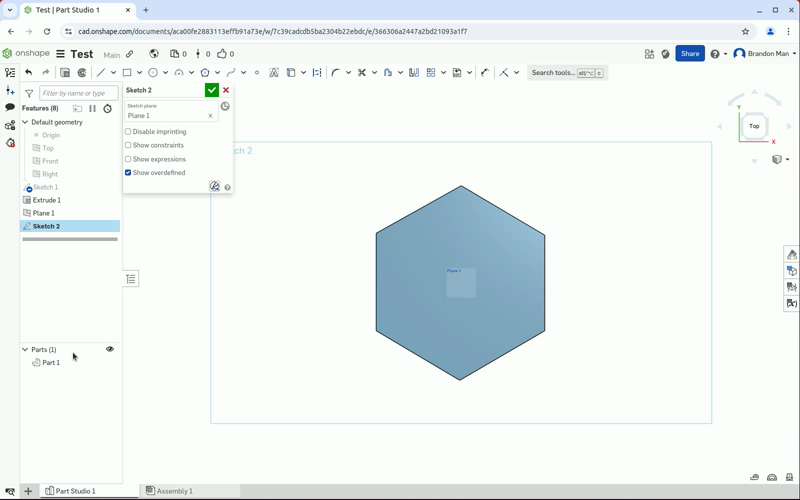
key(y)
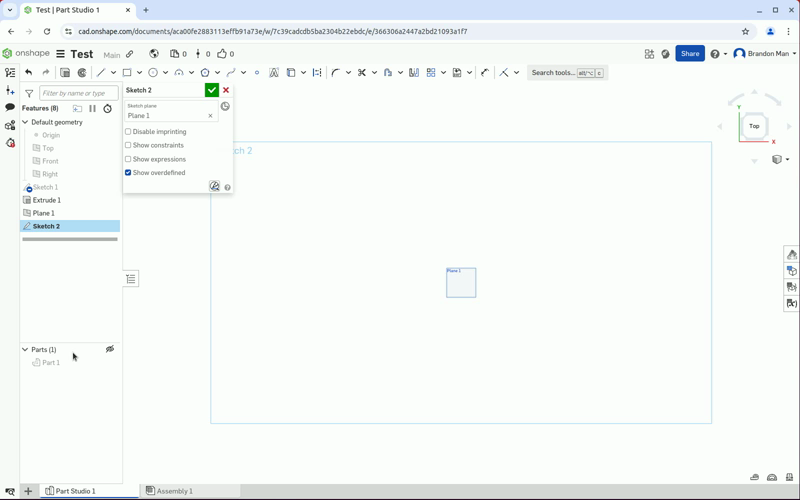
key(l)
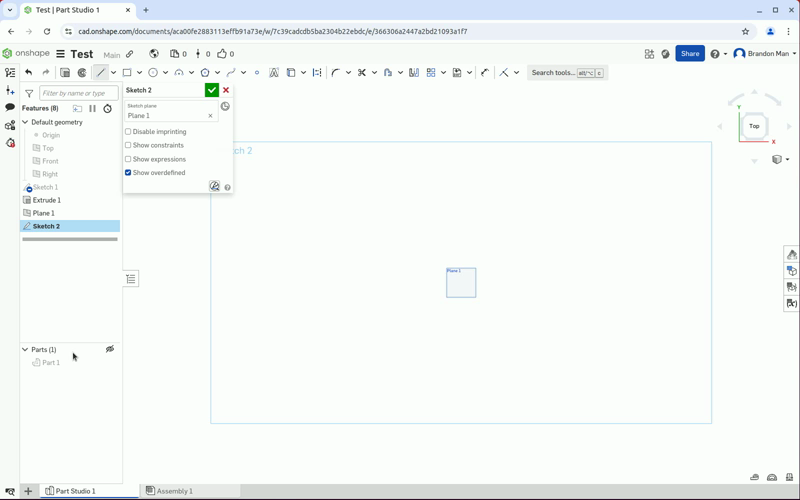
key_down(shift)
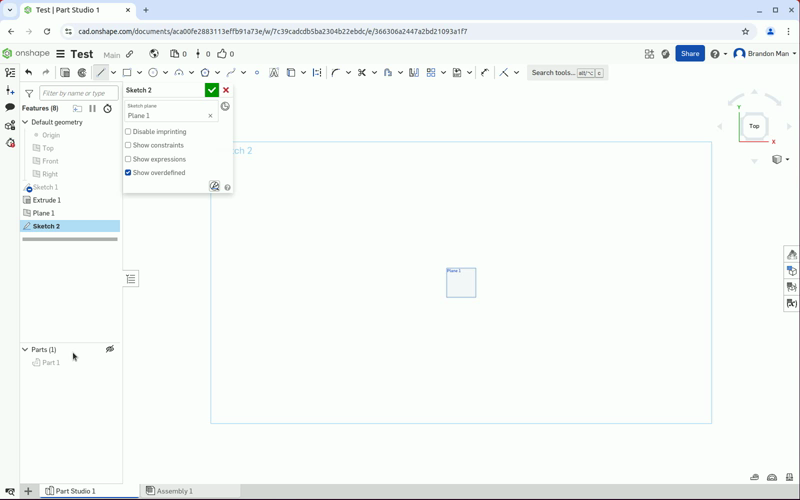
mouse_move(460, 170)
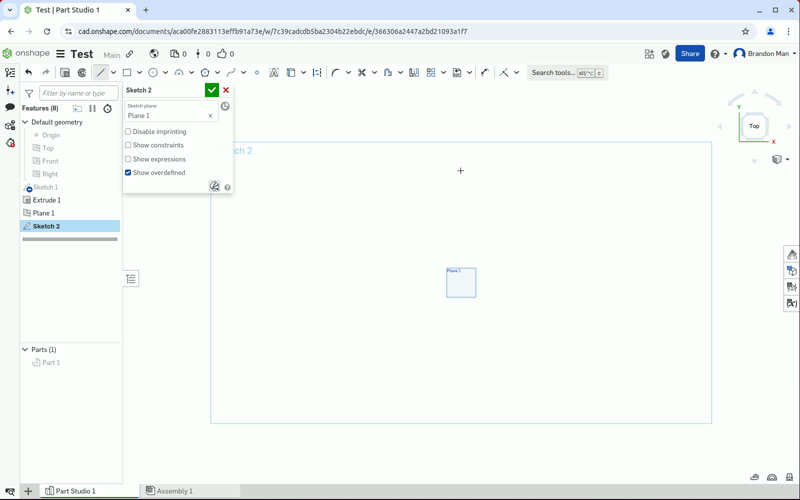
click(460, 170)
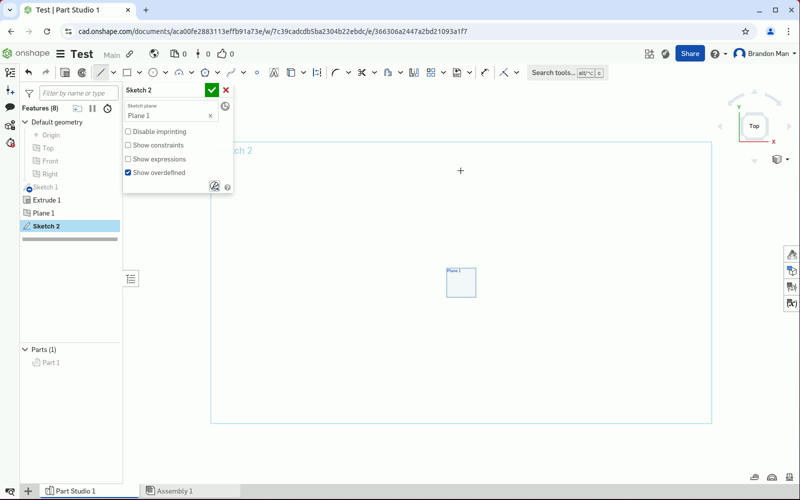
key_up(shift)
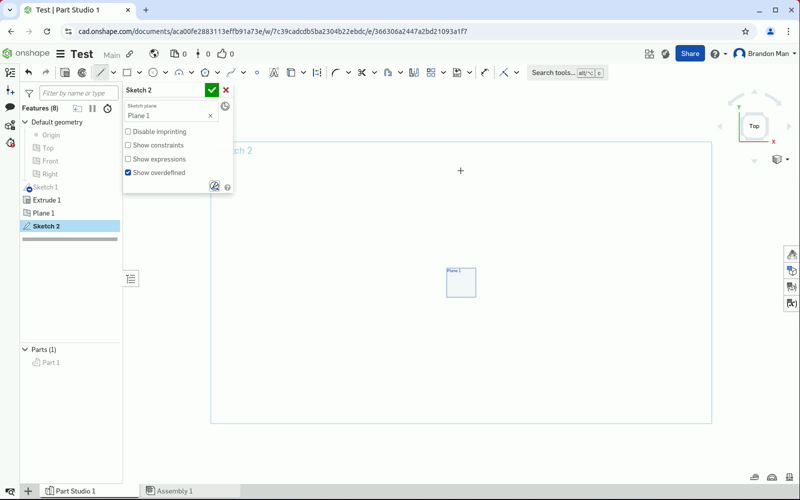
key_down(shift)
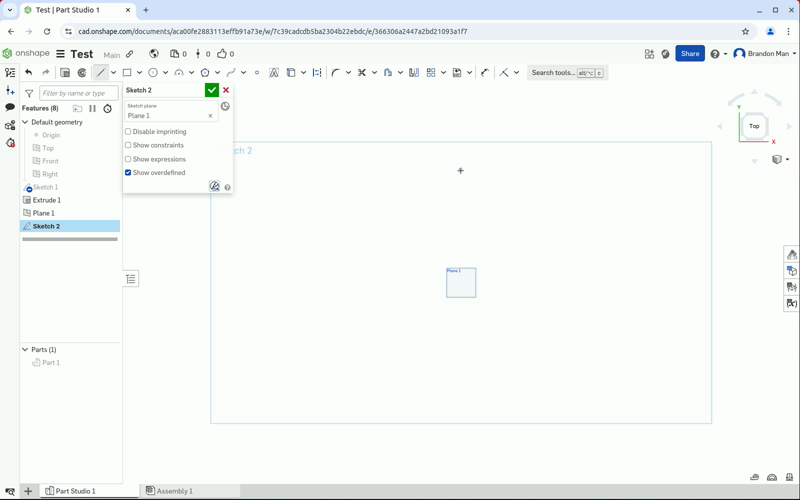
mouse_move(490, 170)
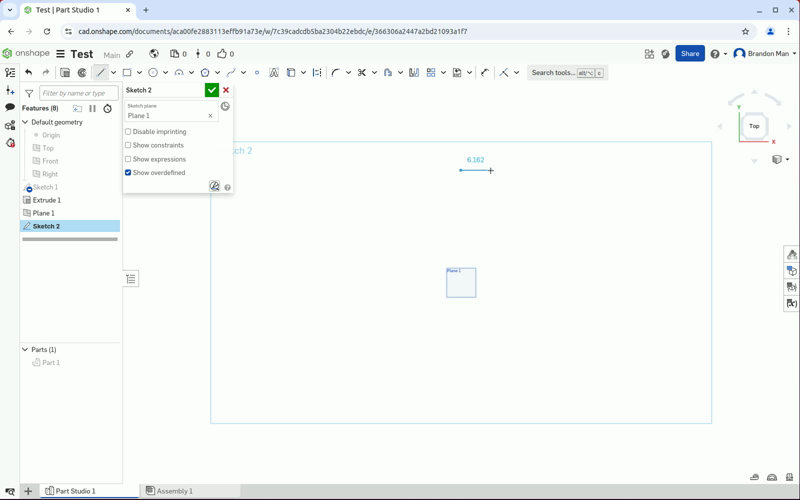
mouse_move(461, 170)
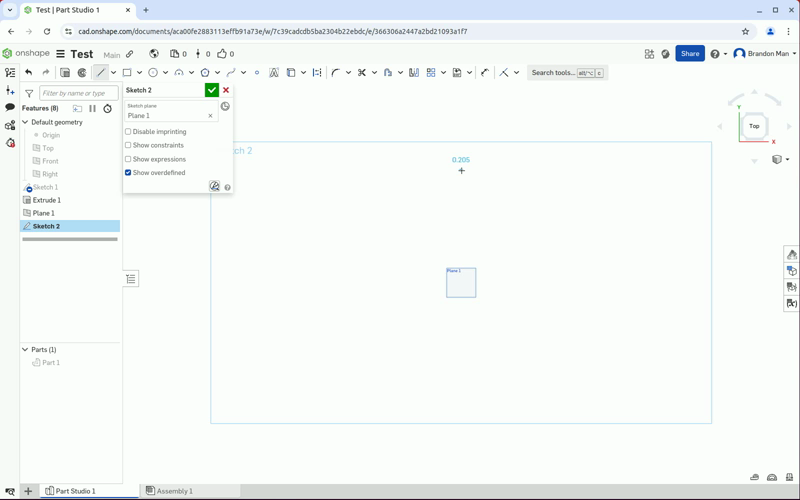
scroll(6)
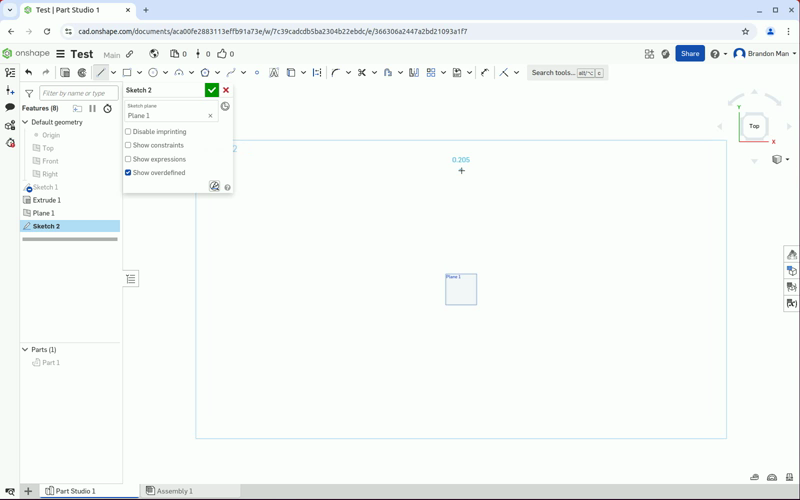
scroll(6)
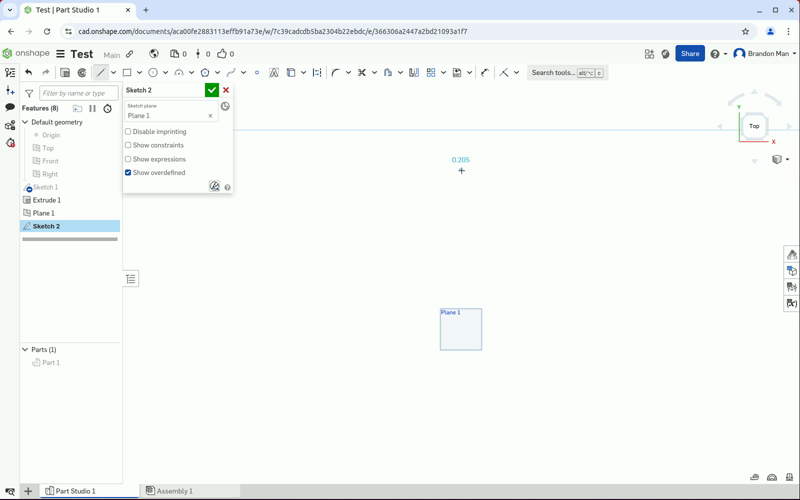
scroll(6)
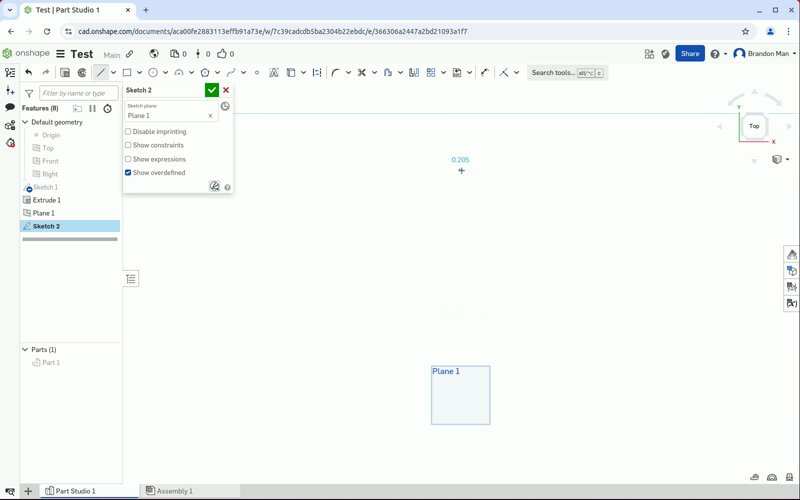
scroll(6)
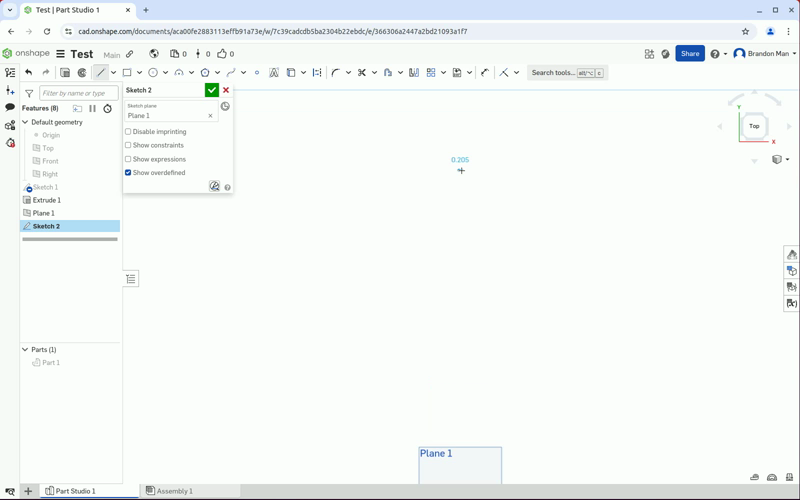
scroll(6)
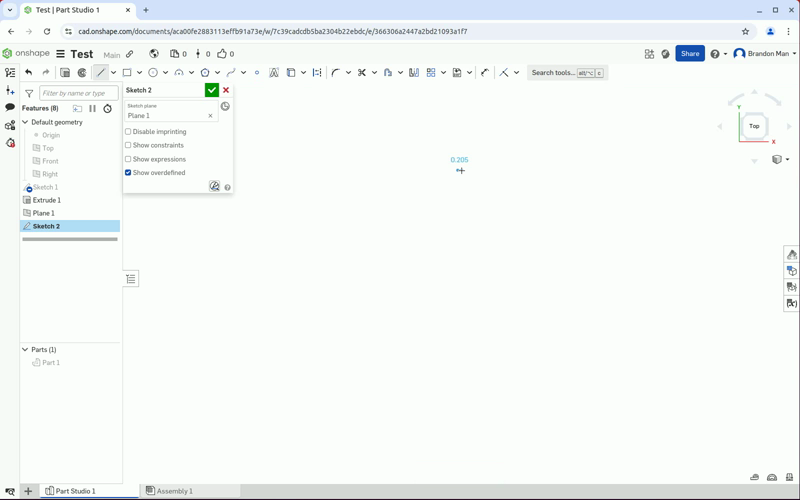
scroll(6)
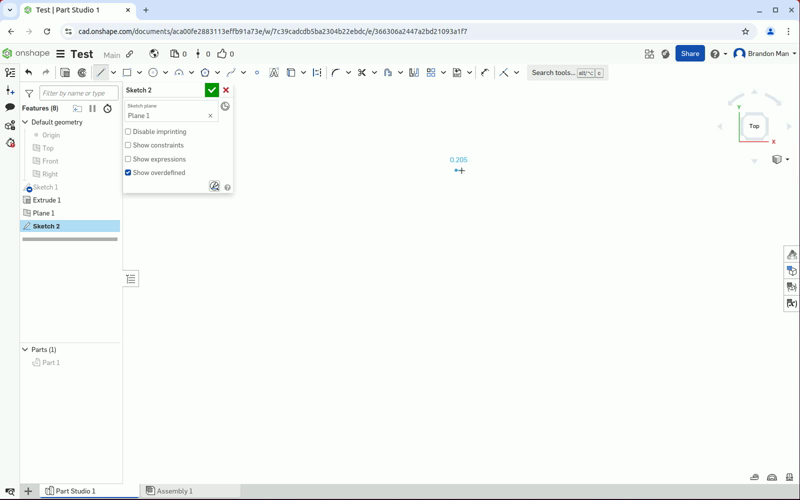
scroll(6)
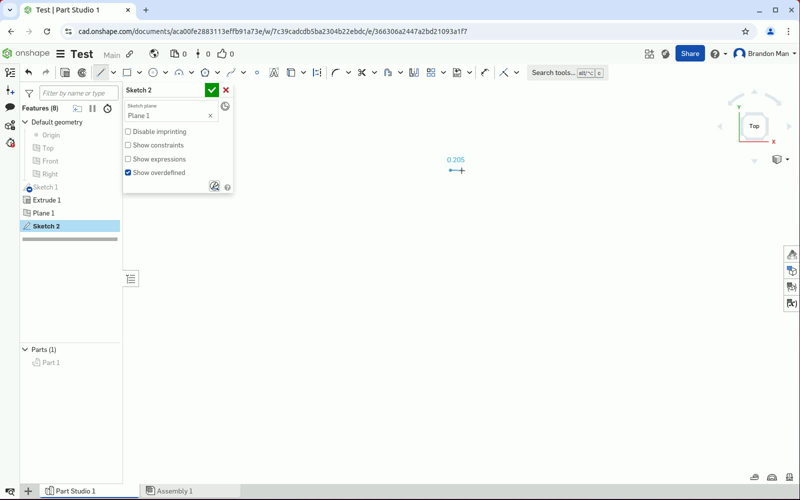
click(461, 170)
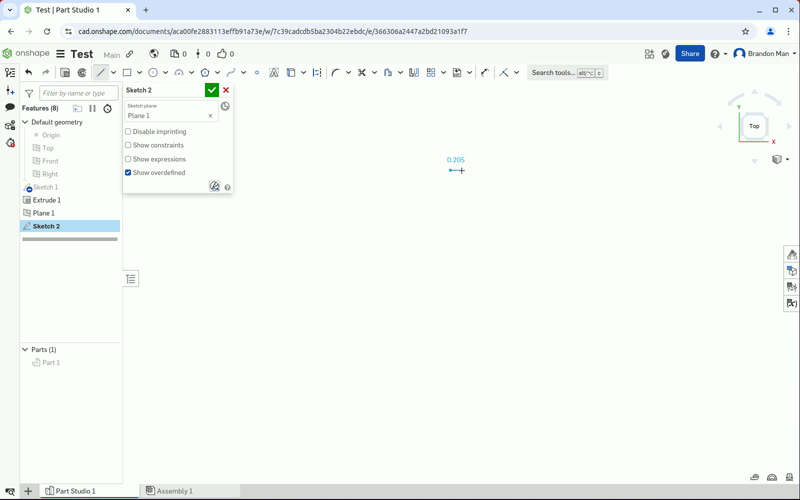
scroll(-6)
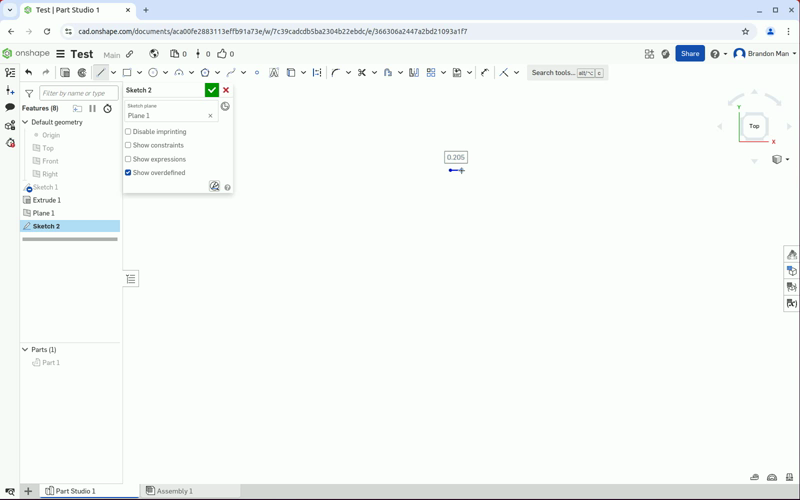
scroll(-6)
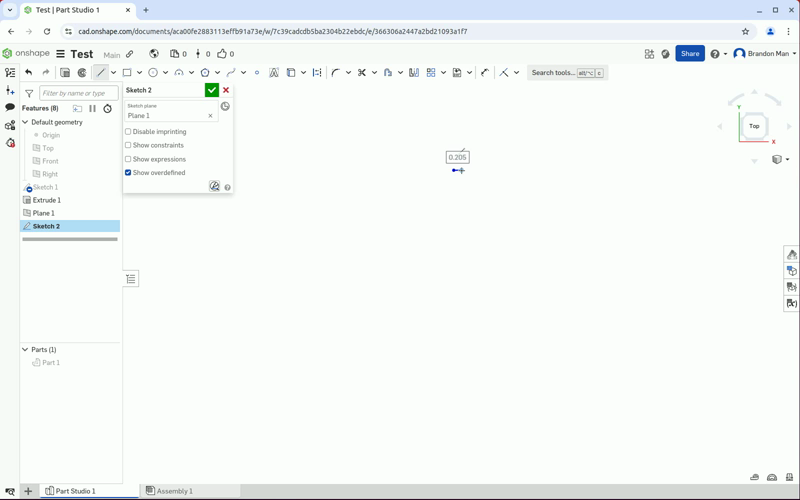
scroll(-6)
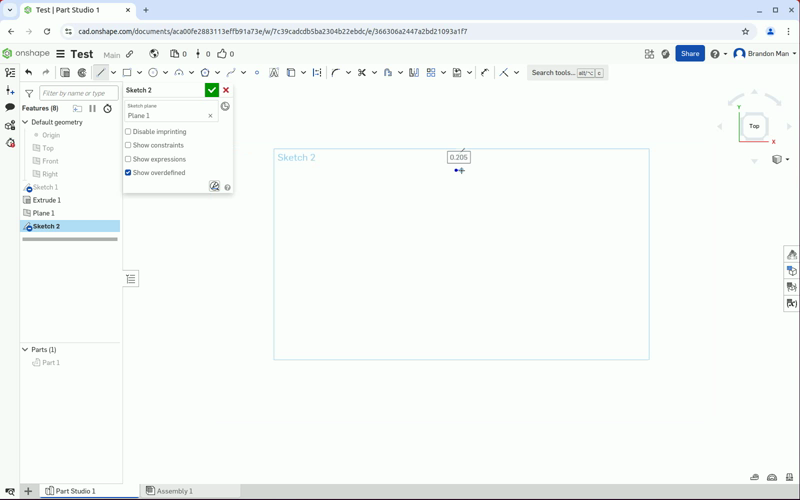
scroll(-6)
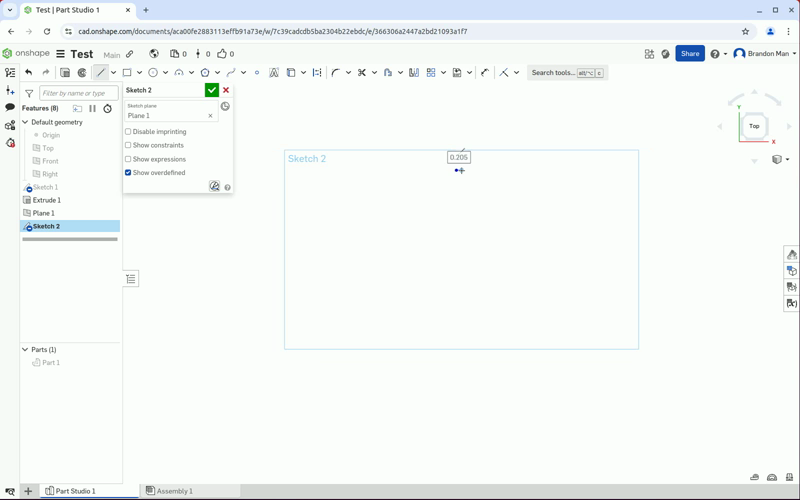
scroll(-6)
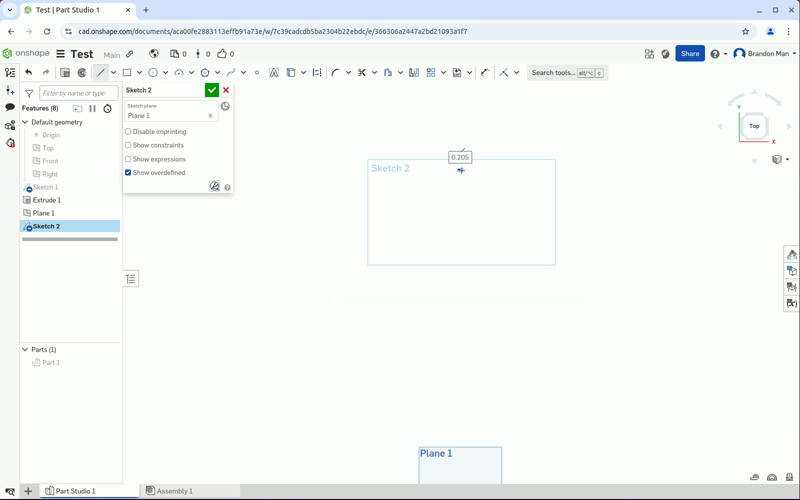
scroll(-6)
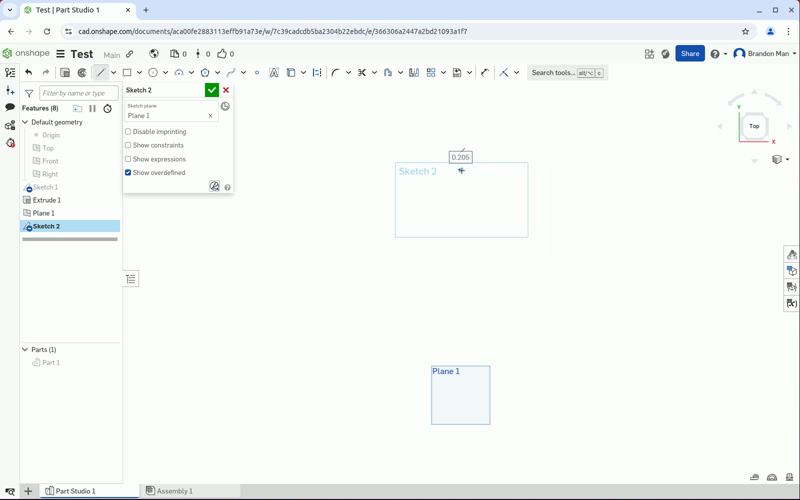
scroll(-6)
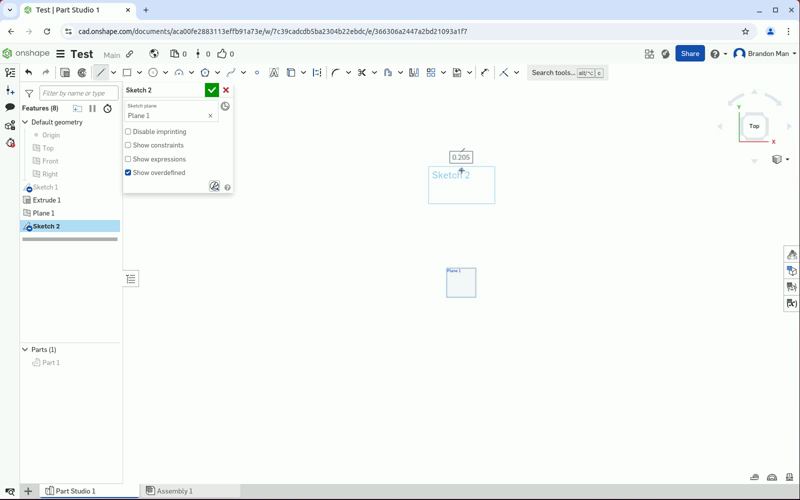
key_up(shift)
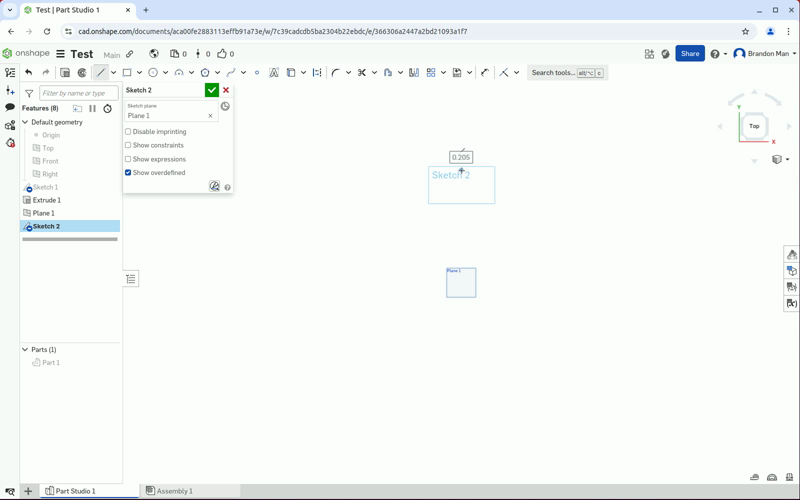
key_down(shift)
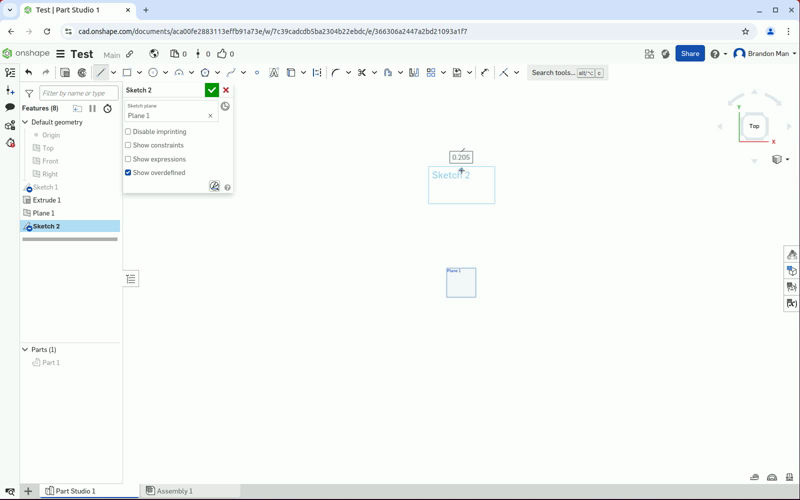
mouse_move(537, 214)
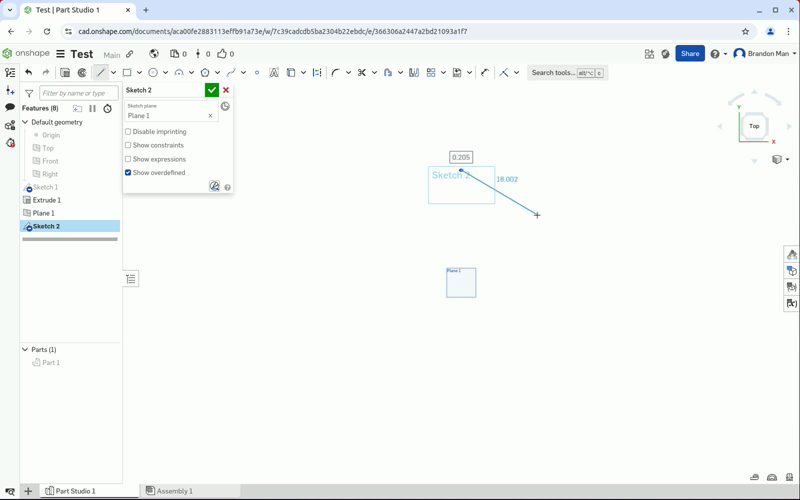
click(537, 214)
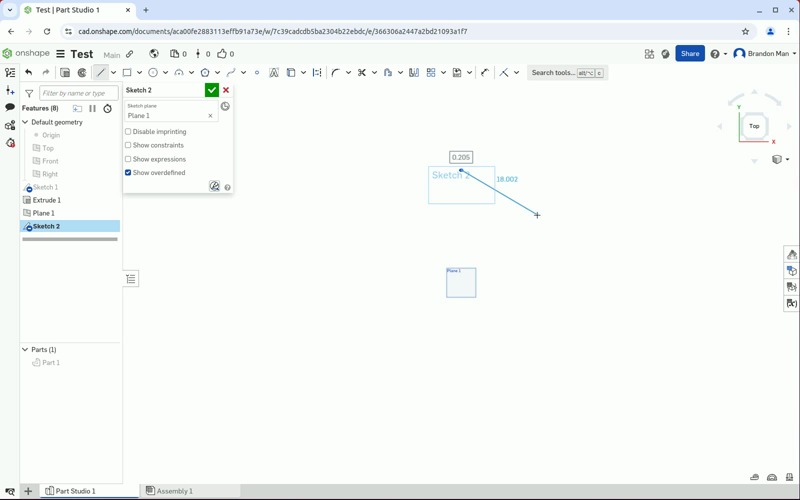
key_up(shift)
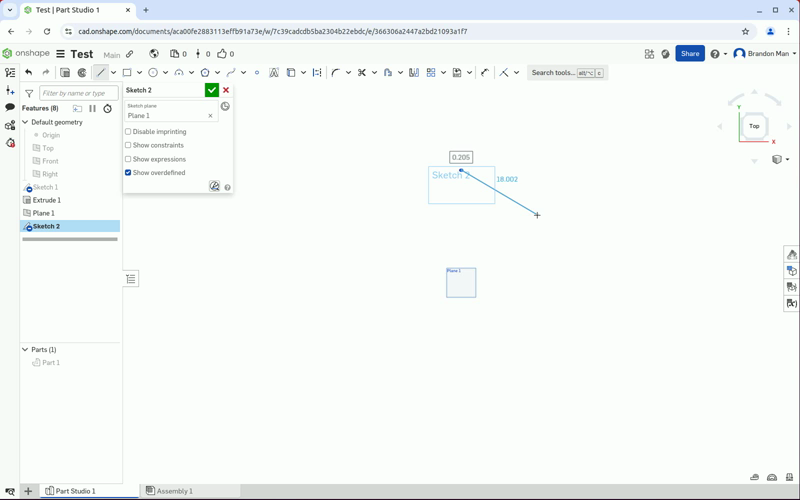
key_down(shift)
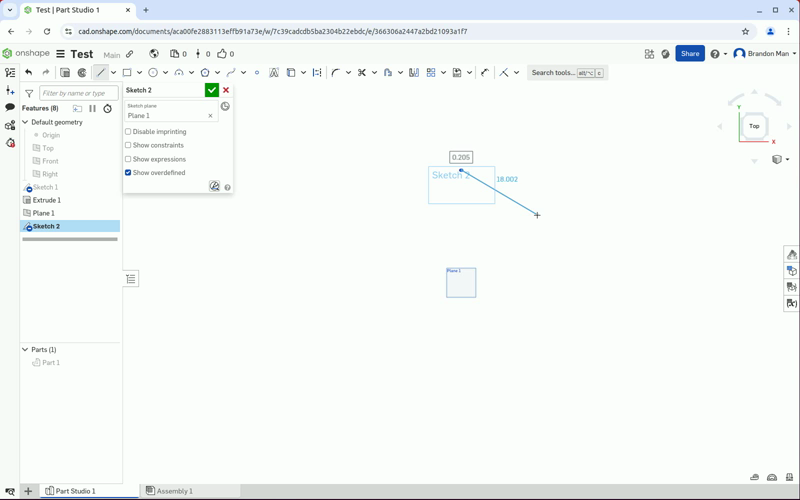
mouse_move(460, 168)
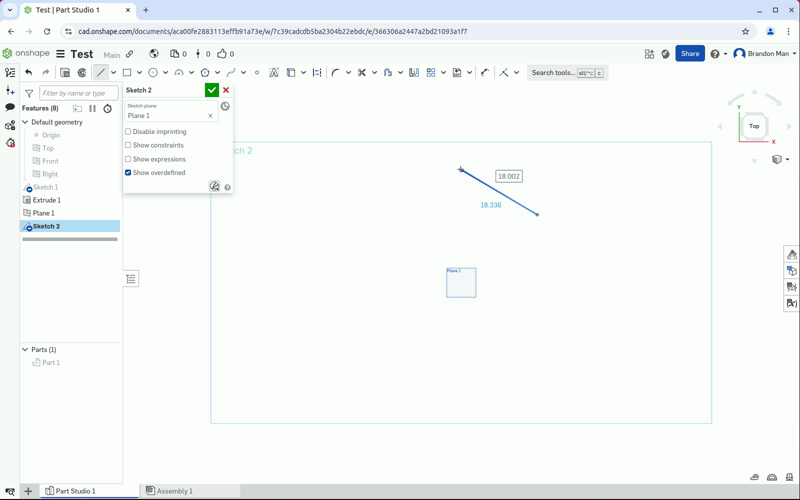
scroll(6)
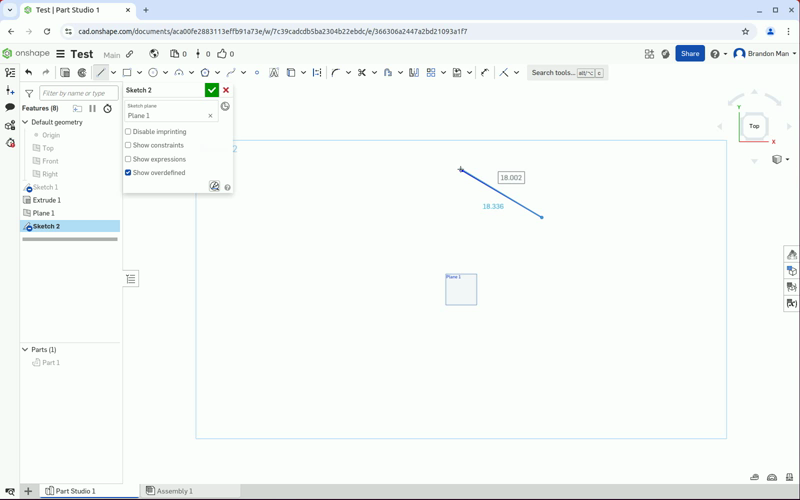
scroll(6)
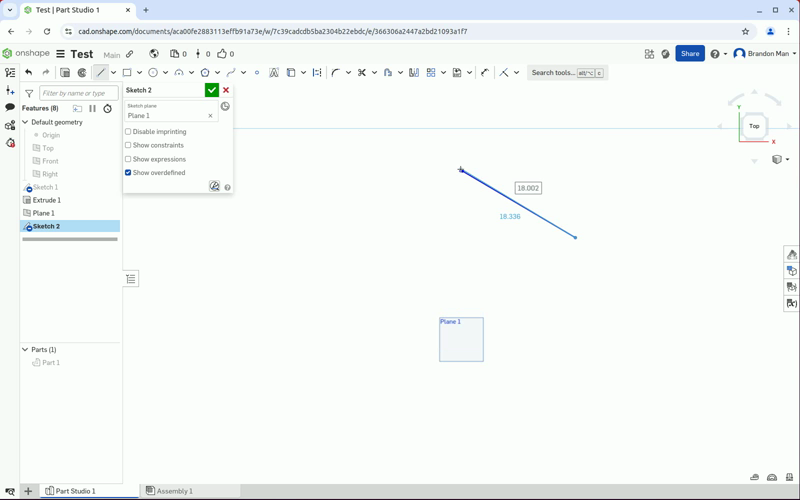
scroll(6)
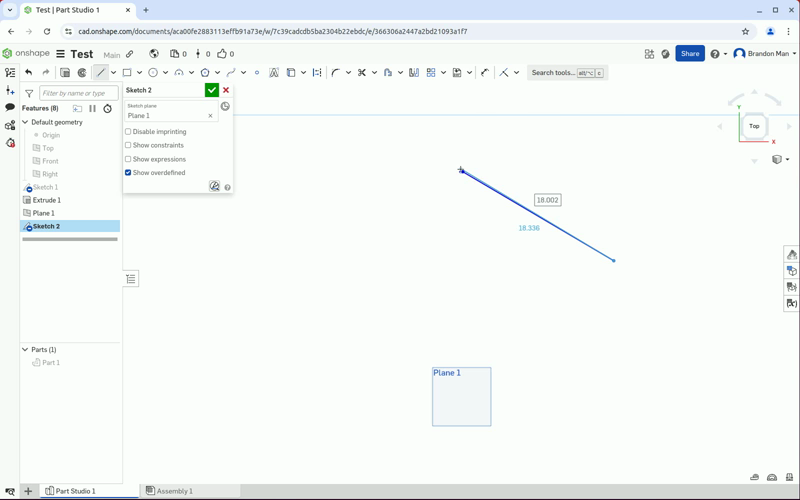
scroll(6)
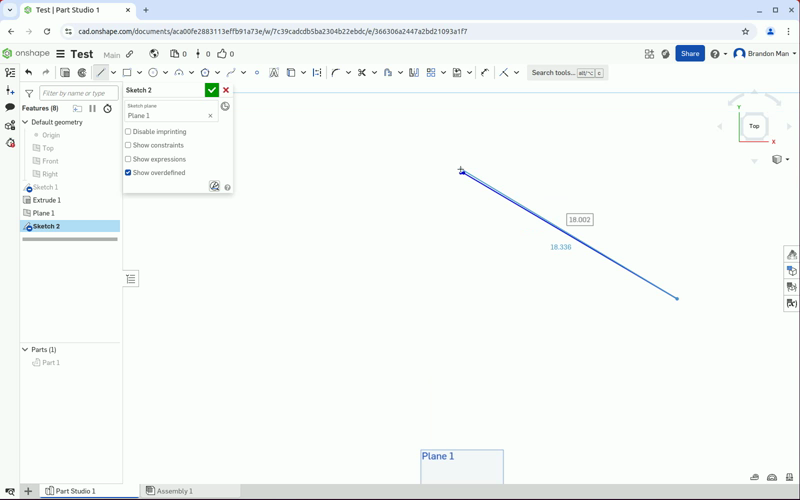
scroll(6)
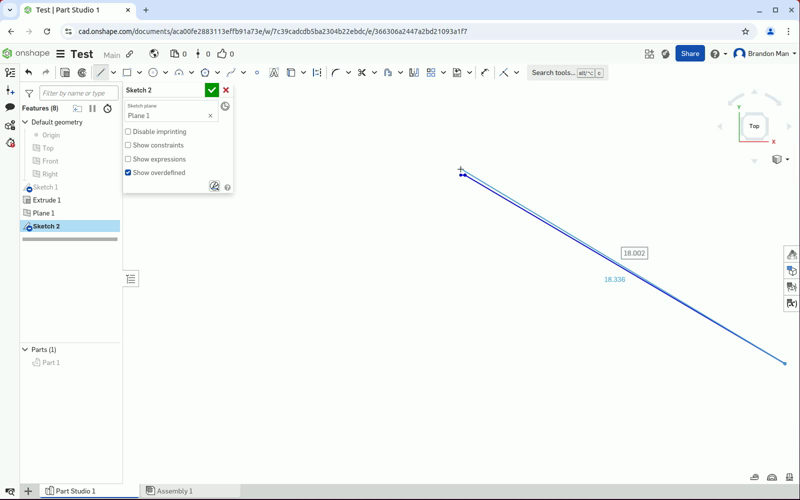
scroll(6)
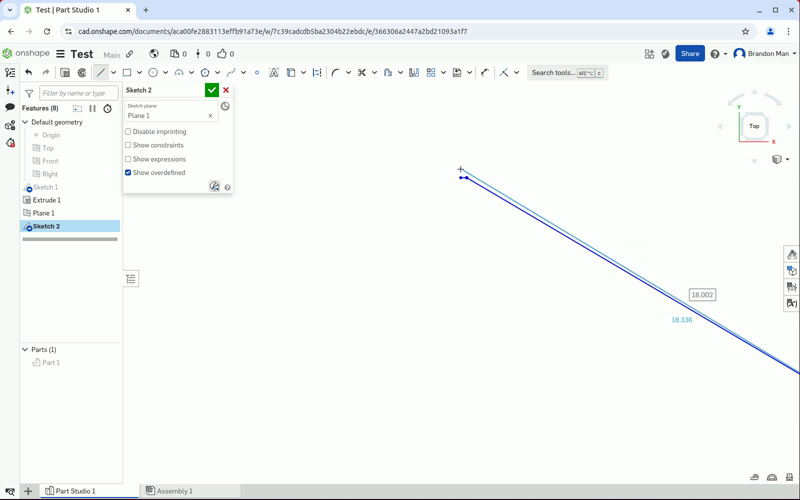
scroll(6)
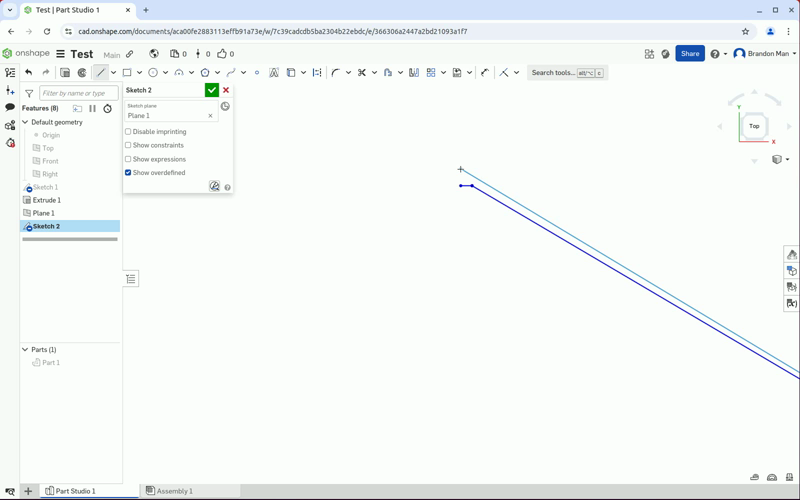
click(460, 168)
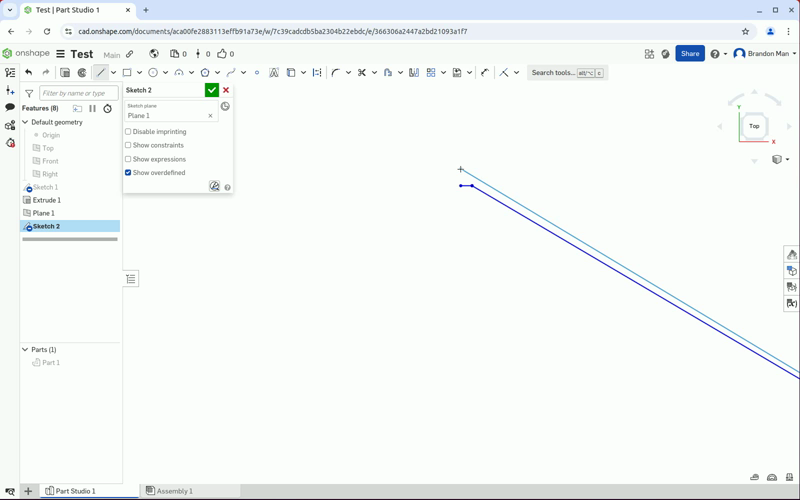
scroll(-6)
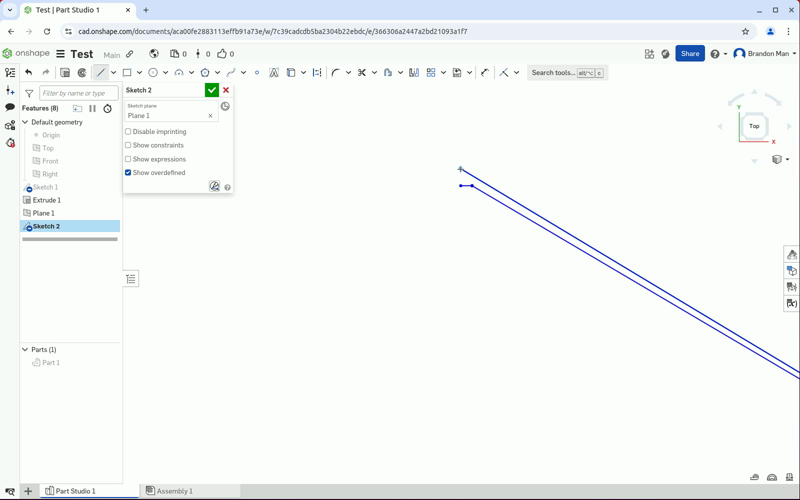
scroll(-6)
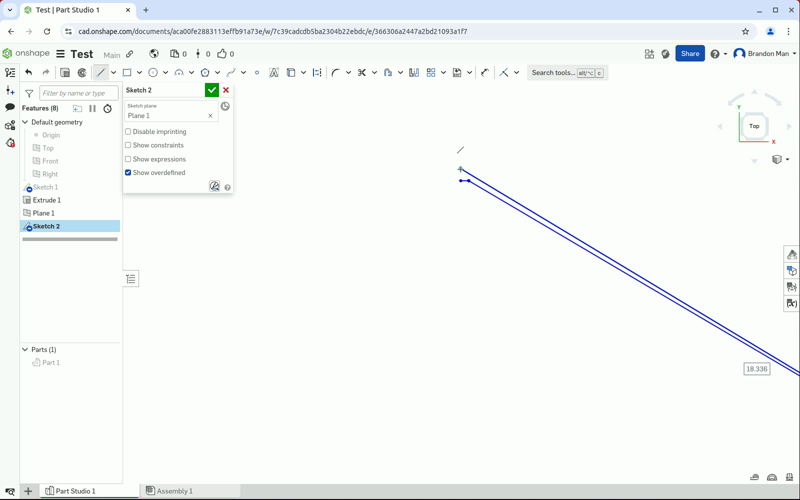
scroll(-6)
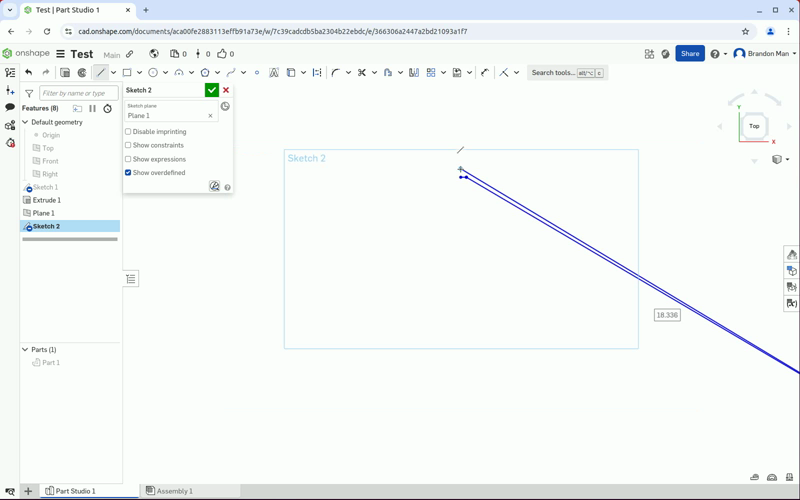
scroll(-6)
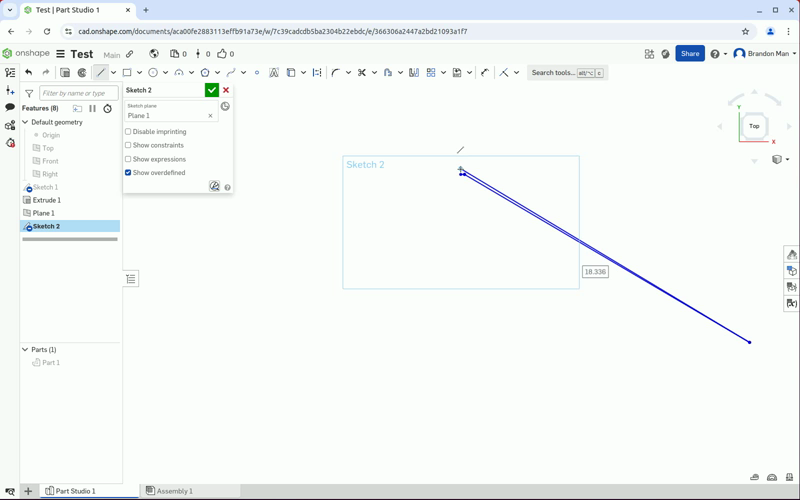
scroll(-6)
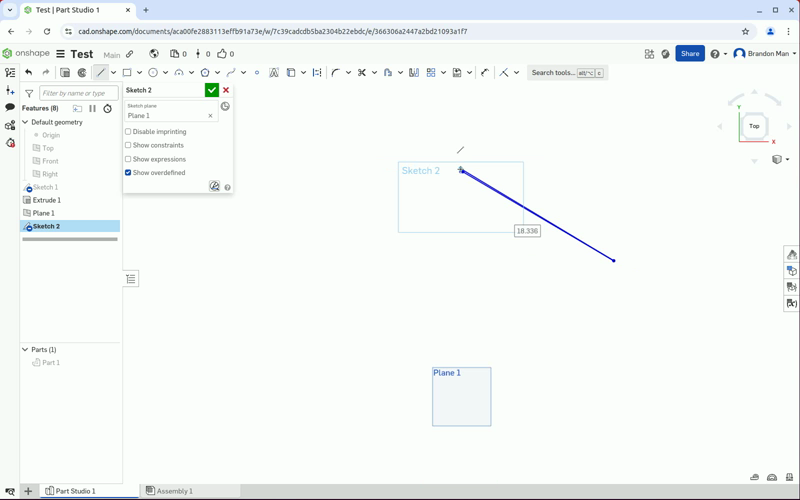
scroll(-6)
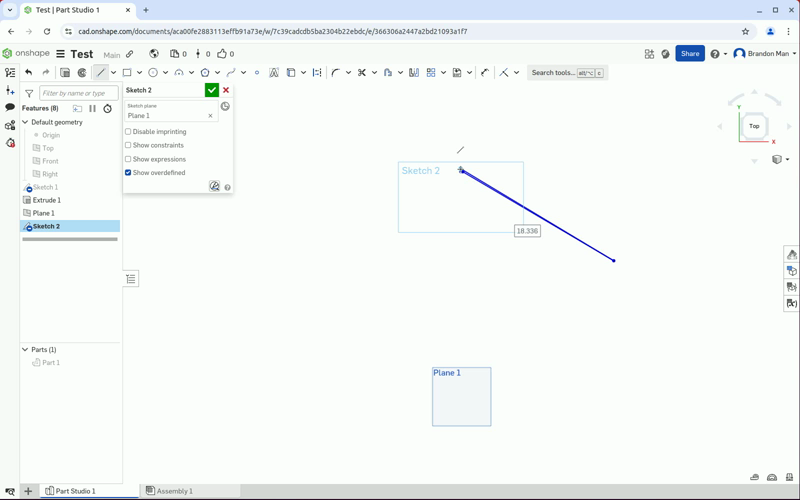
scroll(-6)
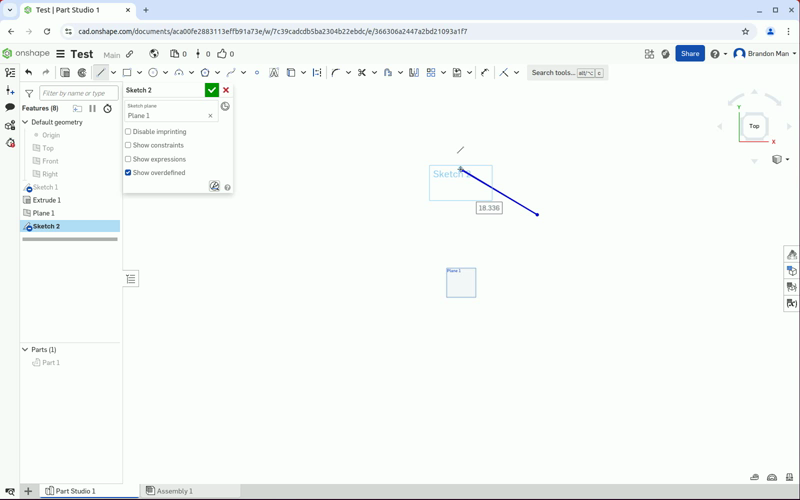
key_up(shift)
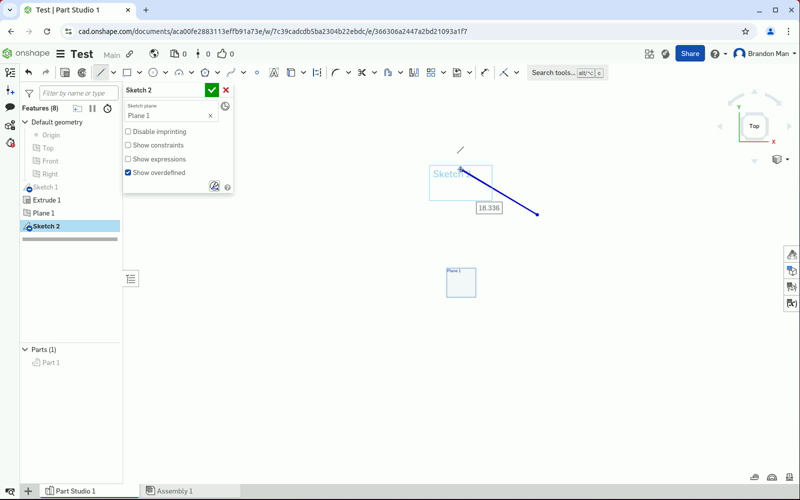
mouse_move(490, 168)
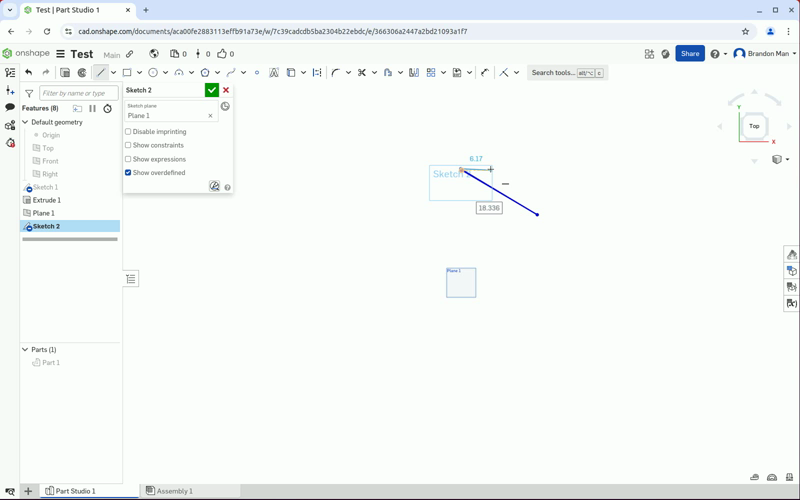
key_down(shift)
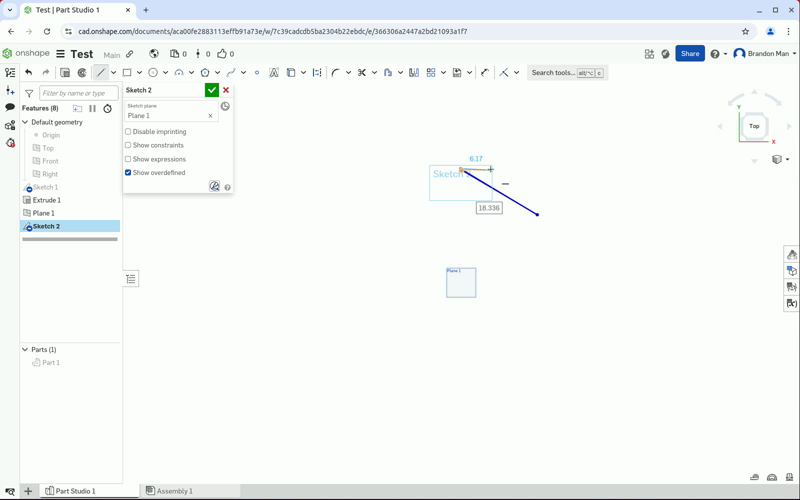
mouse_move(460, 170)
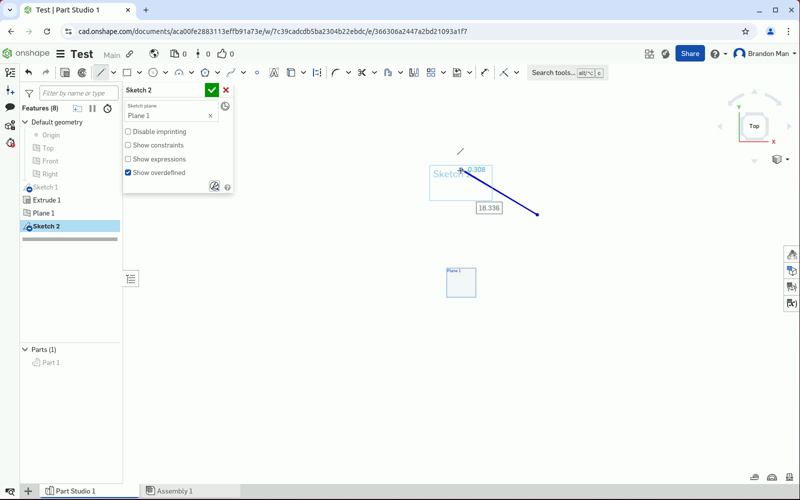
scroll(6)
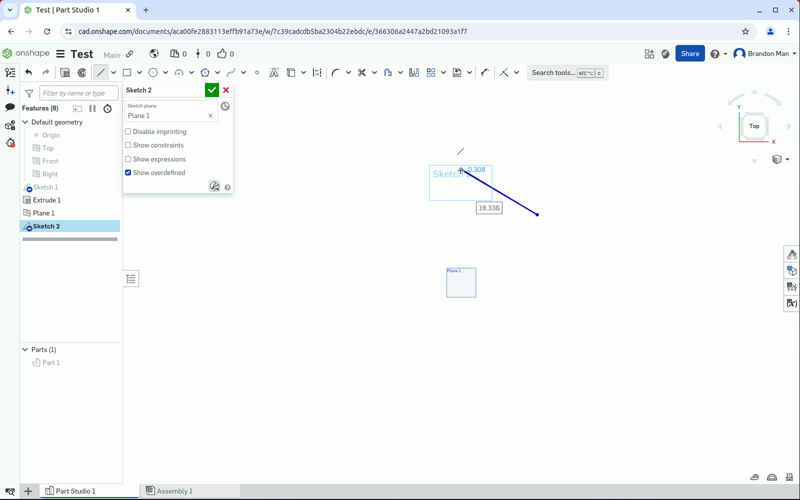
scroll(6)
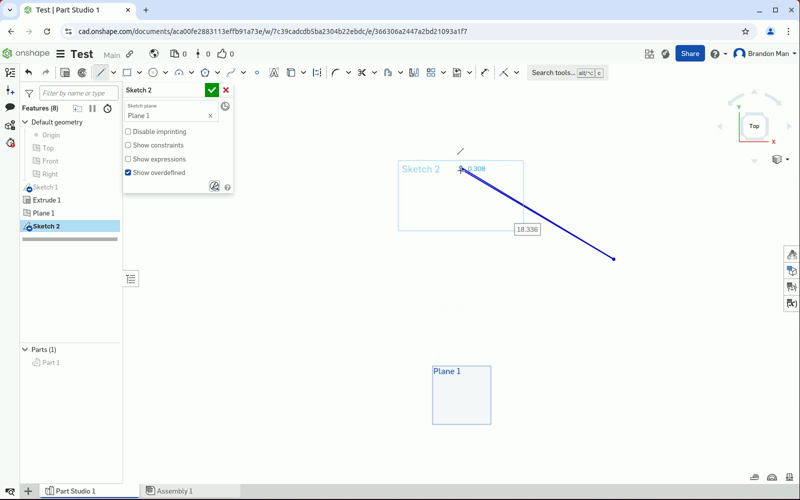
scroll(6)
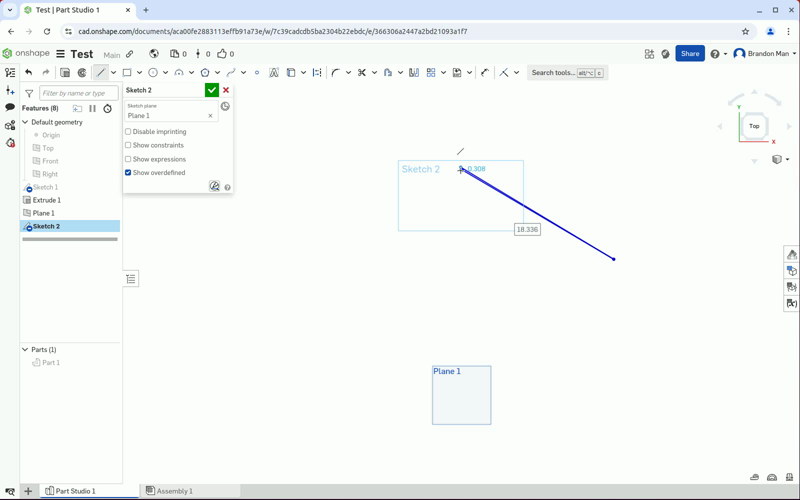
scroll(6)
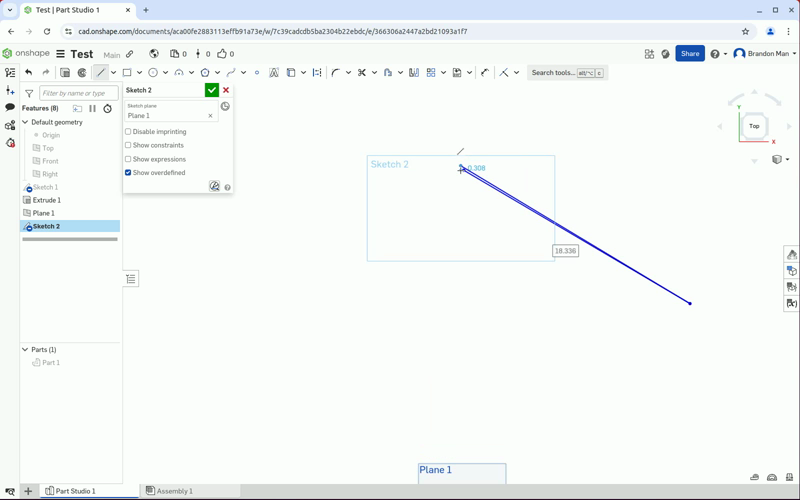
scroll(6)
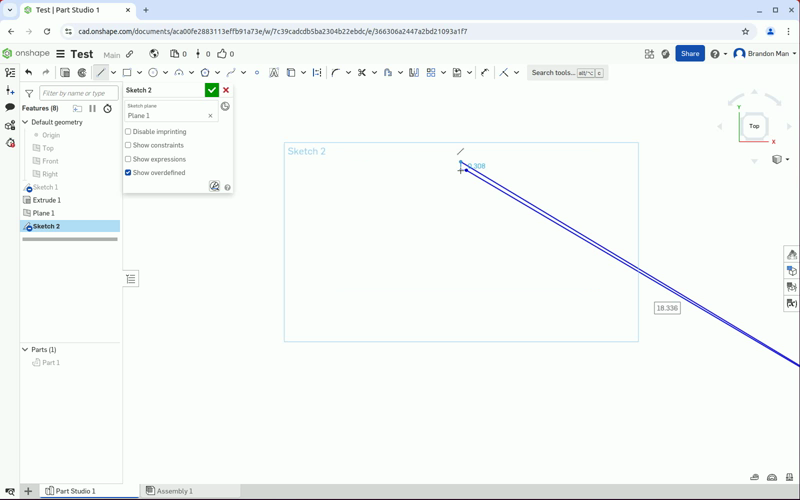
scroll(6)
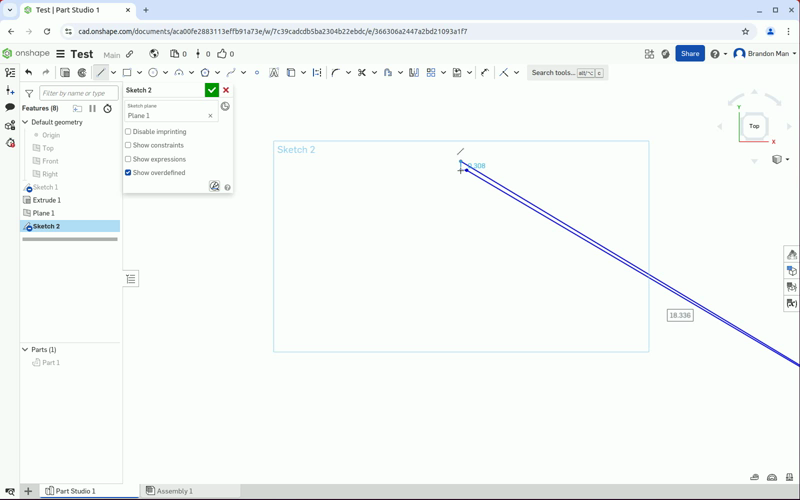
scroll(6)
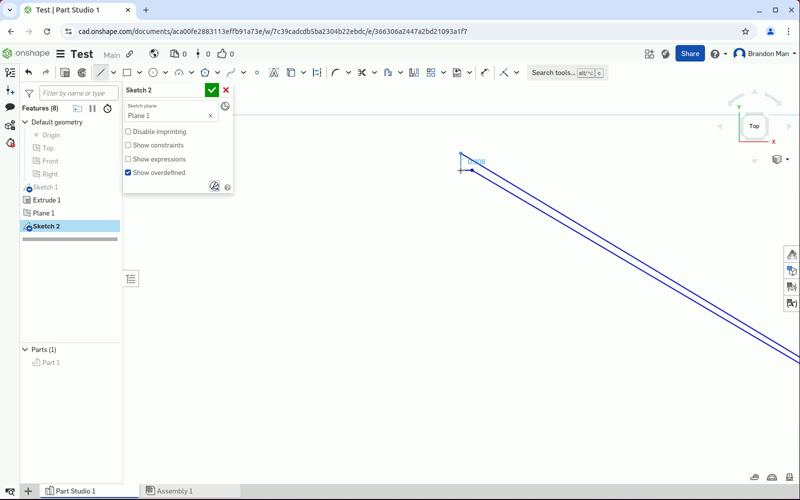
key_up(shift)
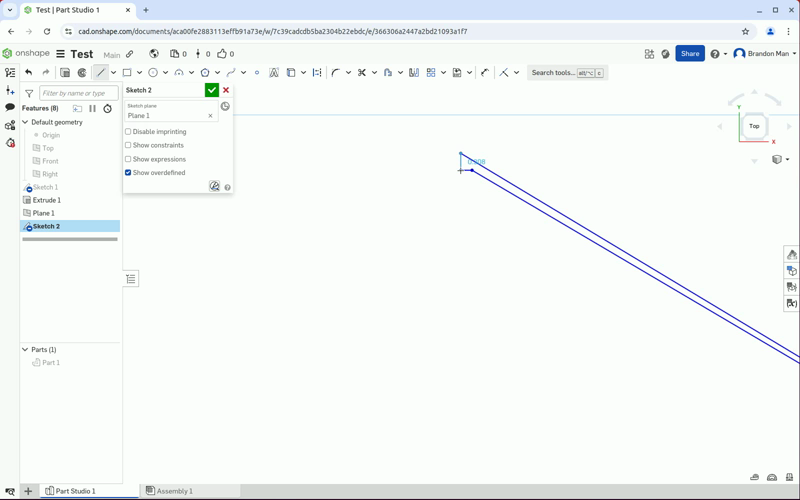
click(460, 170)
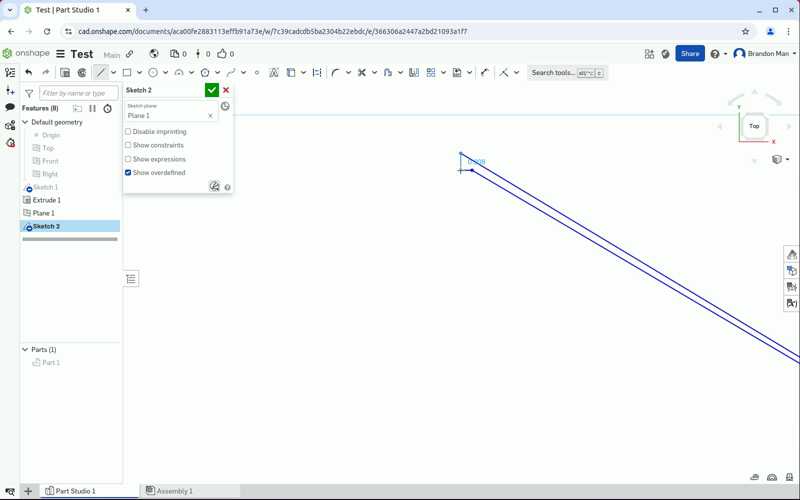
scroll(-6)
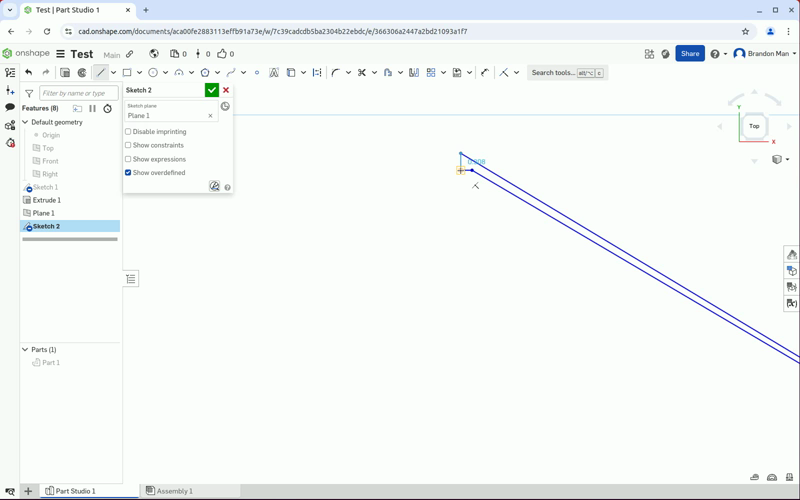
scroll(-6)
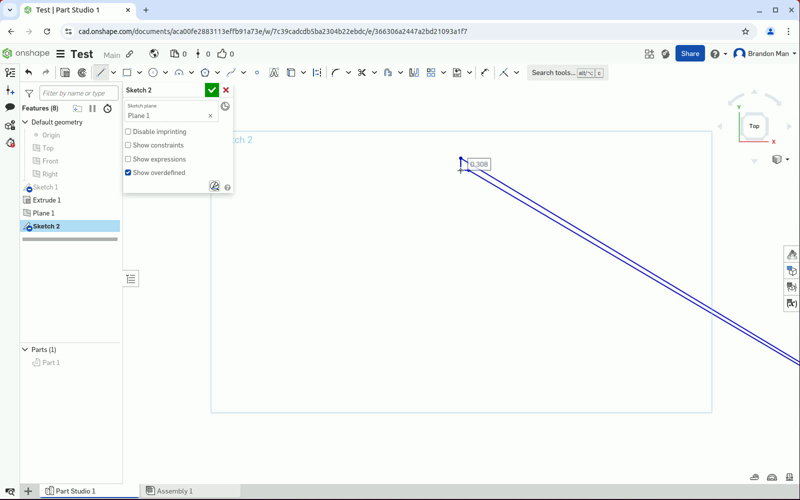
scroll(-6)
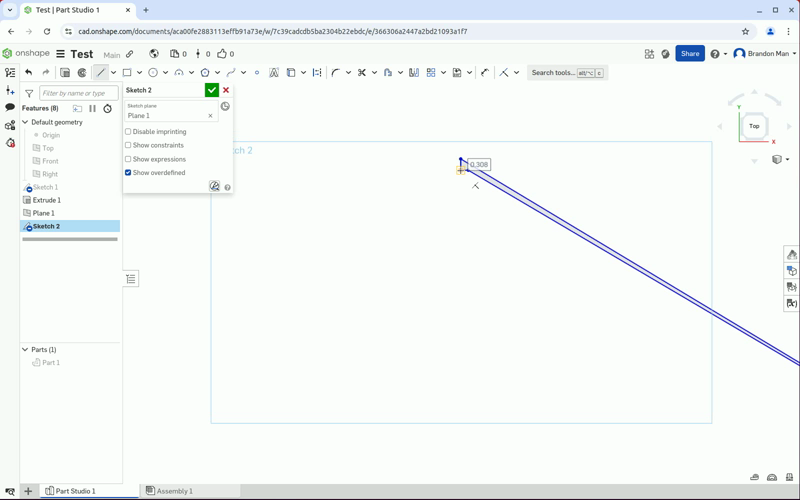
scroll(-6)
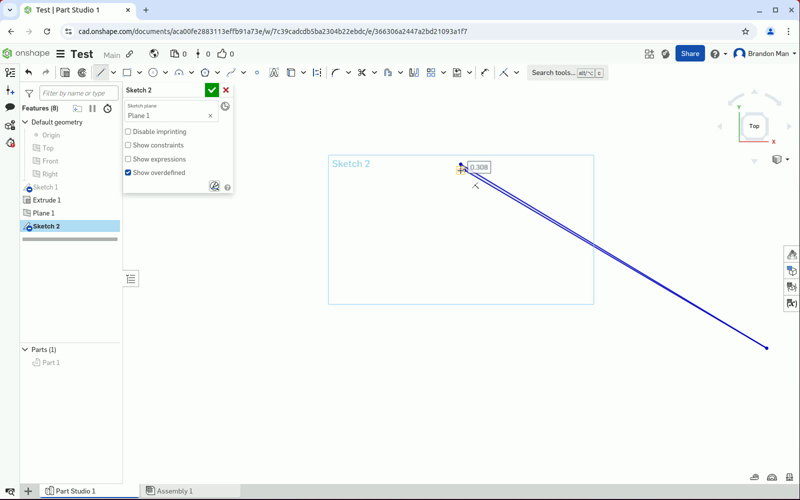
scroll(-6)
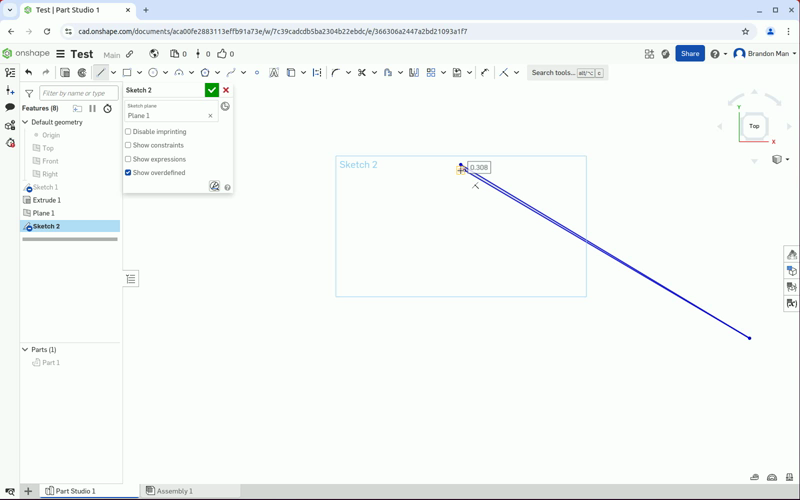
scroll(-6)
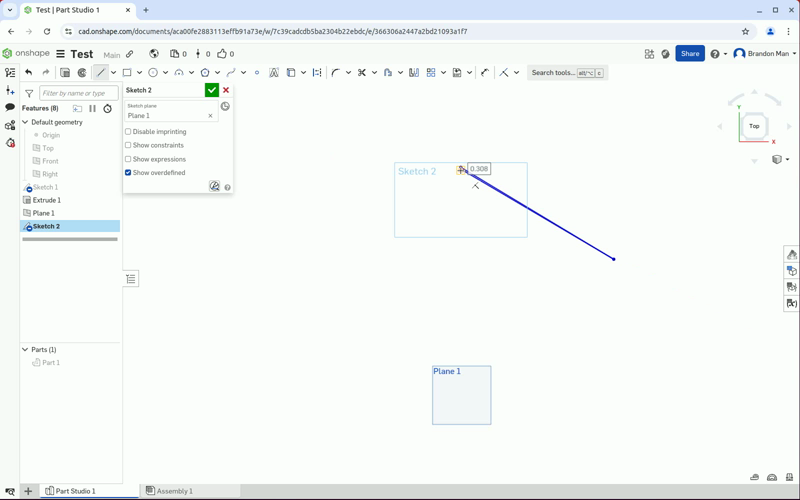
scroll(-6)
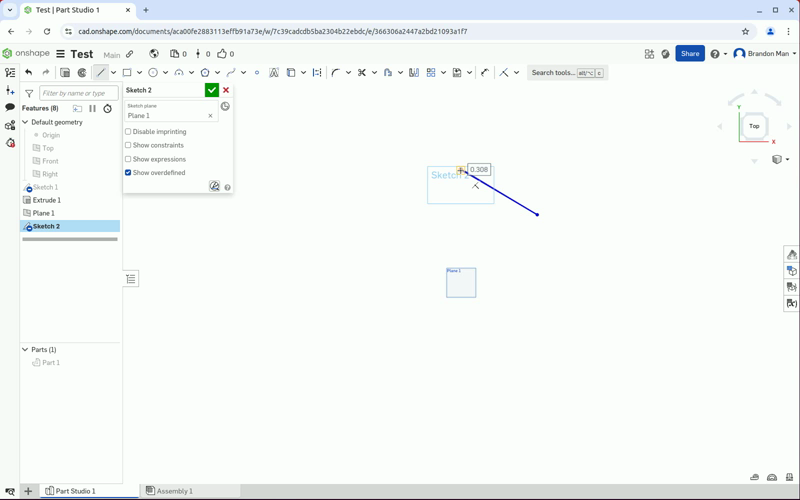
key(esc)
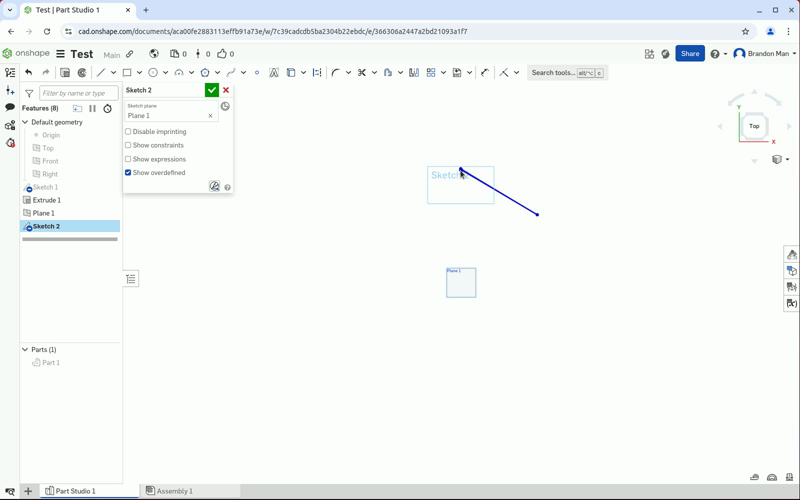
mouse_move(487, 185)
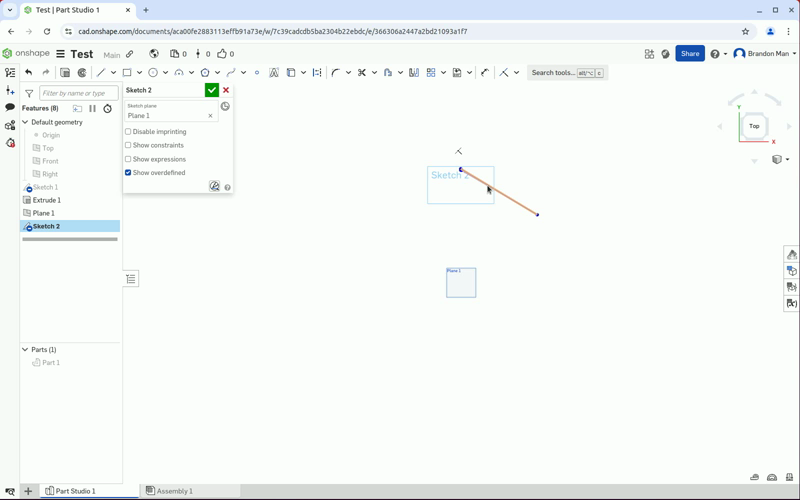
scroll(6)
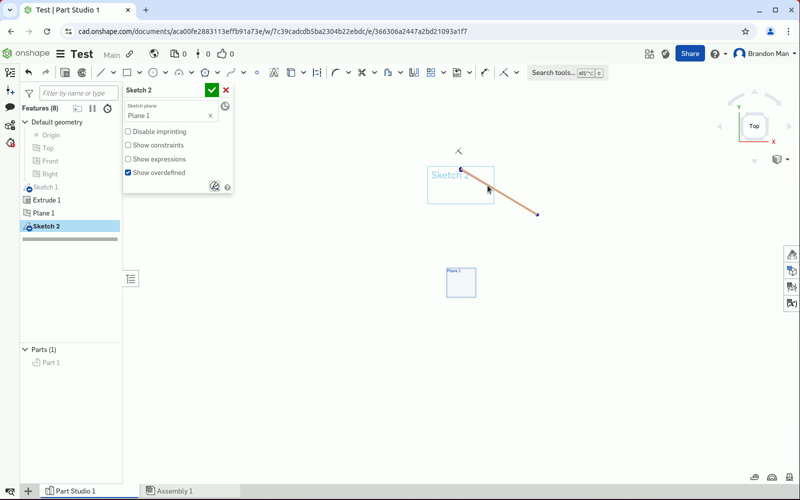
scroll(6)
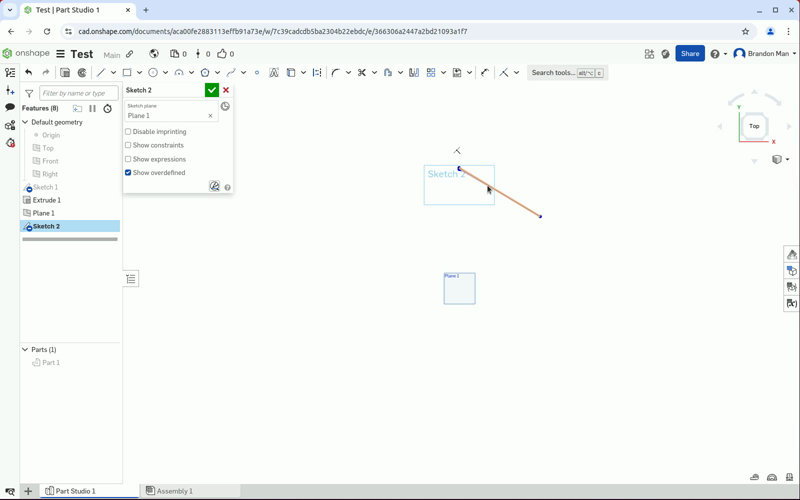
scroll(6)
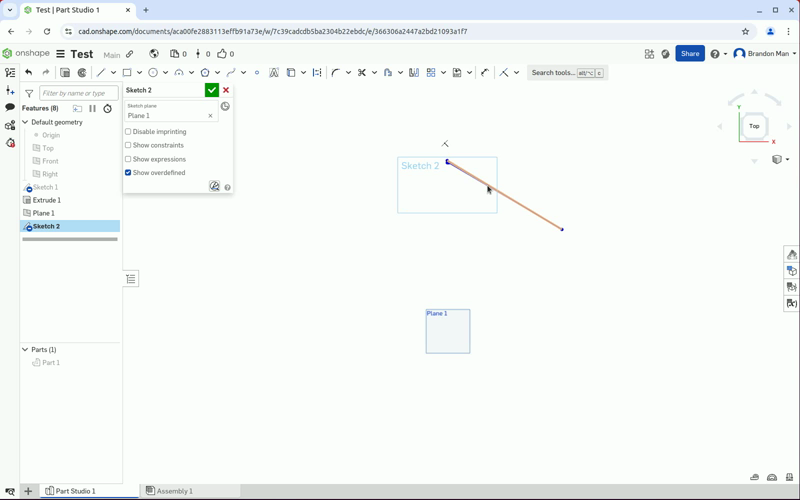
scroll(6)
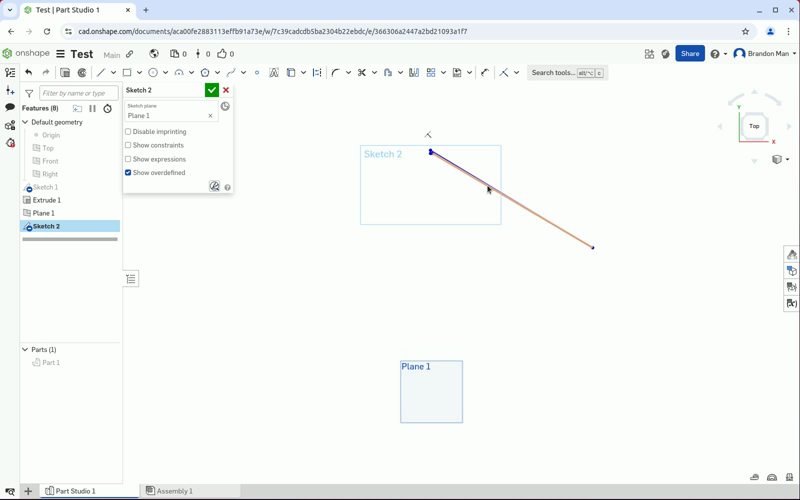
scroll(6)
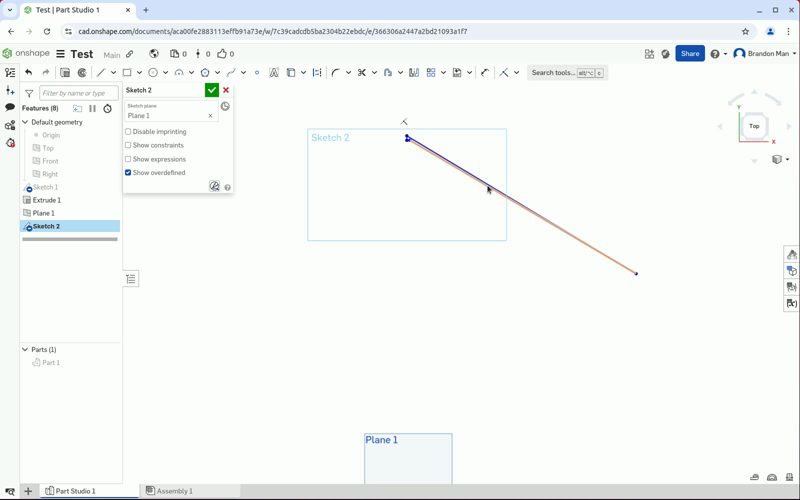
scroll(6)
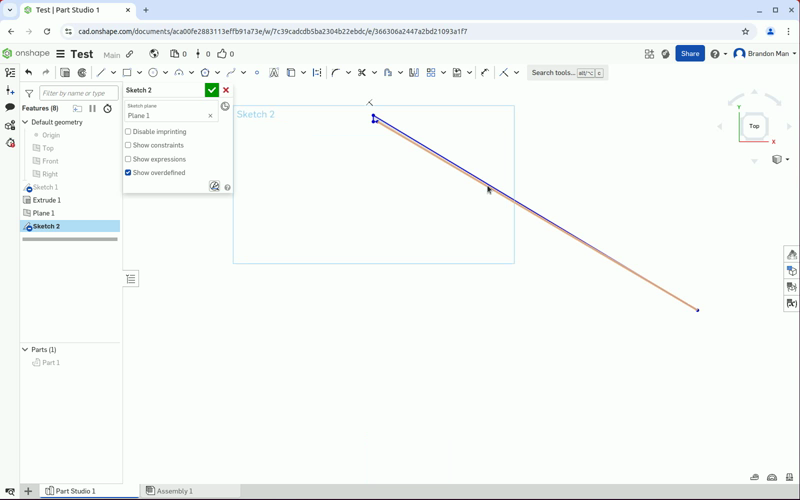
scroll(6)
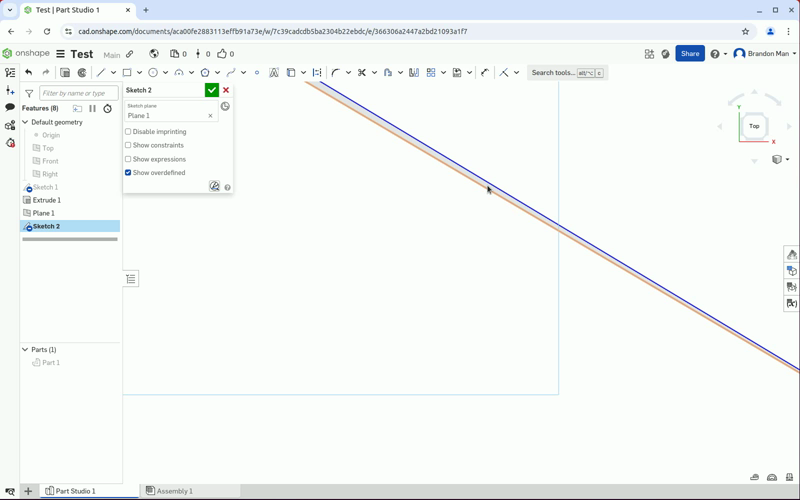
click(487, 185)
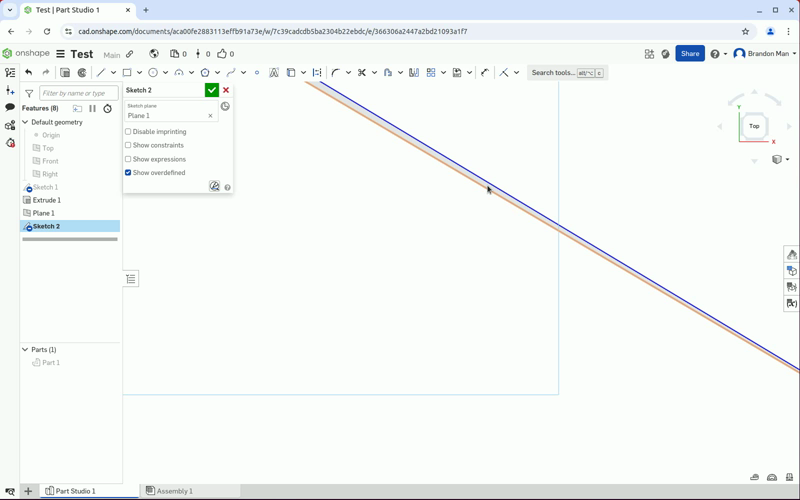
scroll(-6)
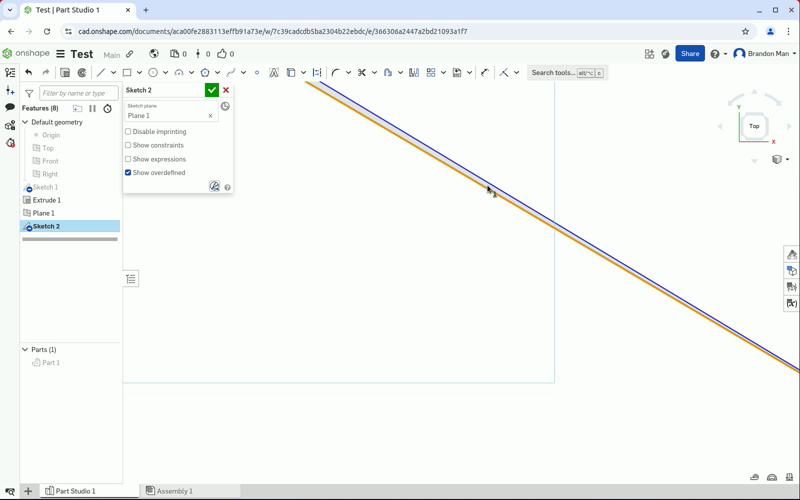
scroll(-6)
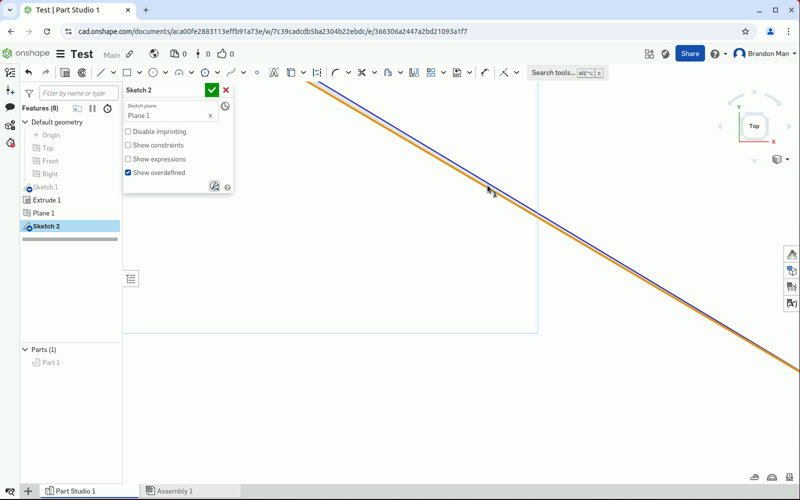
scroll(-6)
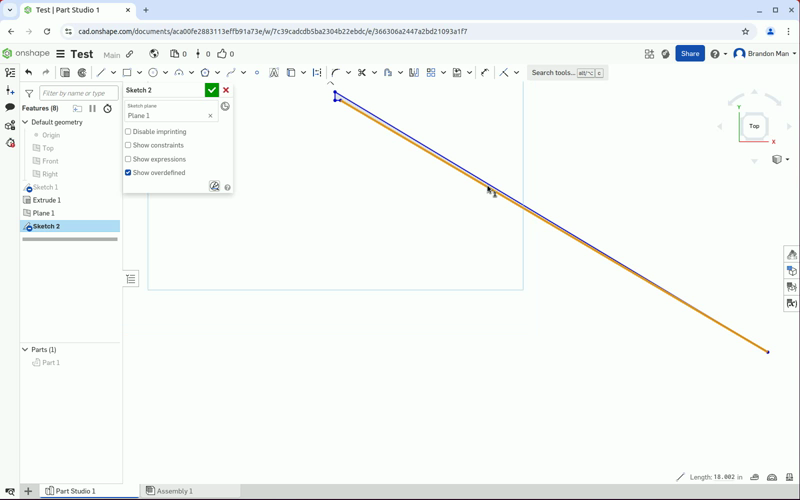
scroll(-6)
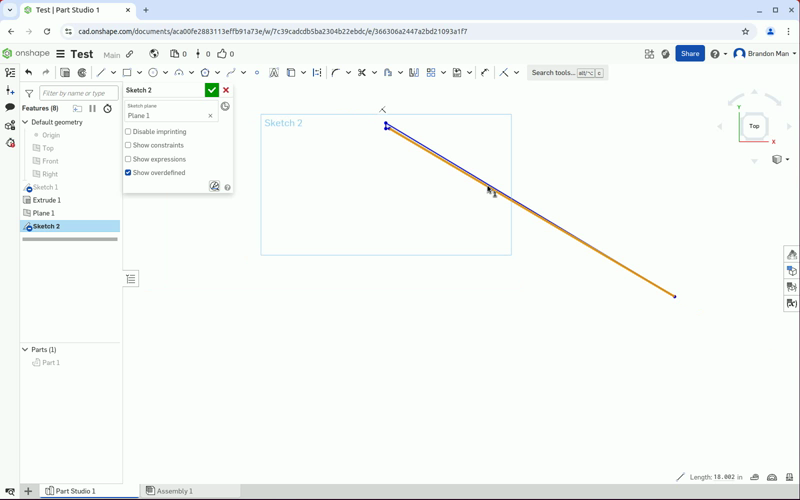
scroll(-6)
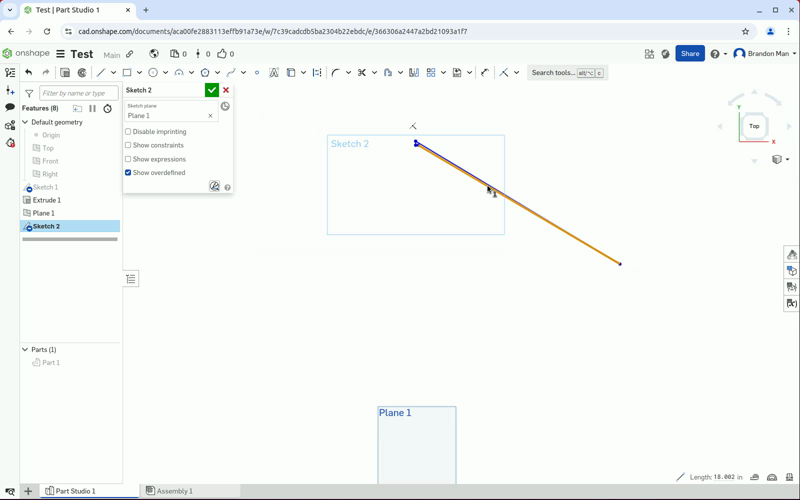
scroll(-6)
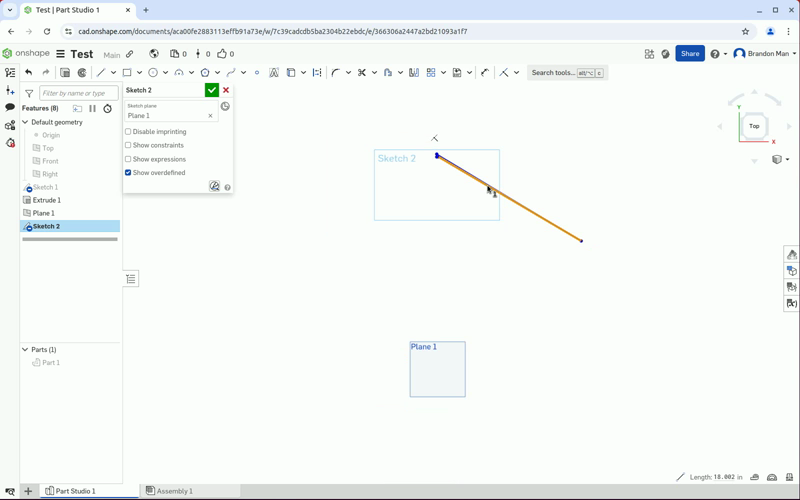
scroll(-6)
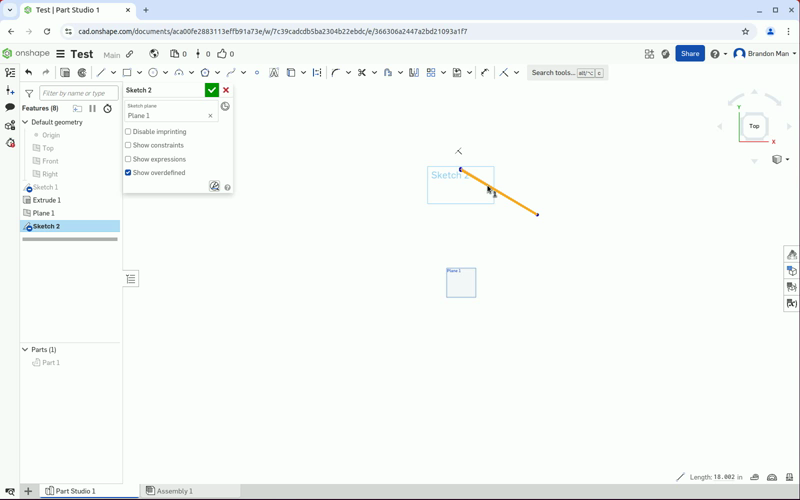
mouse_move(73, 352)
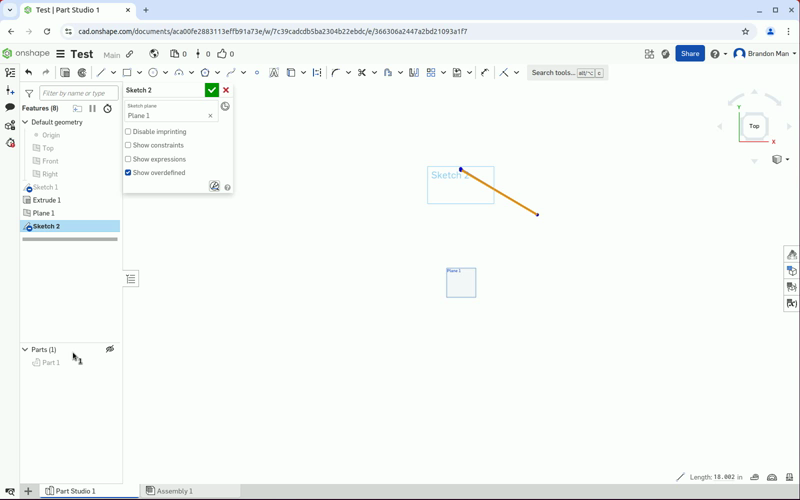
key(shift+y)
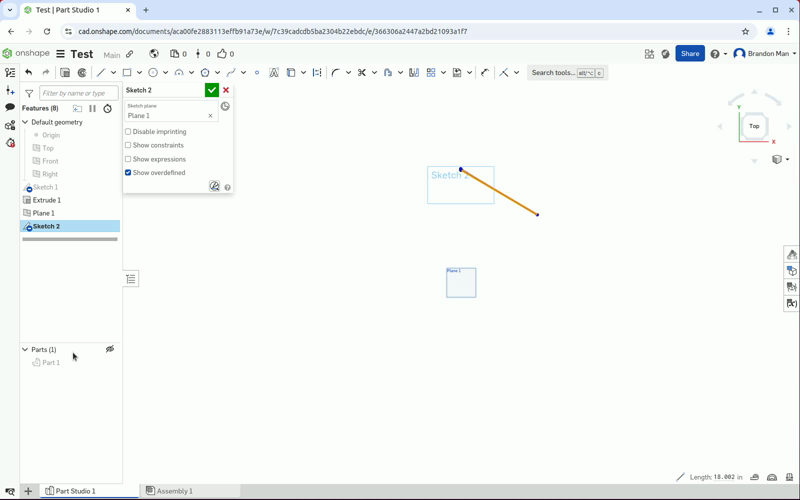
key(shift+e)
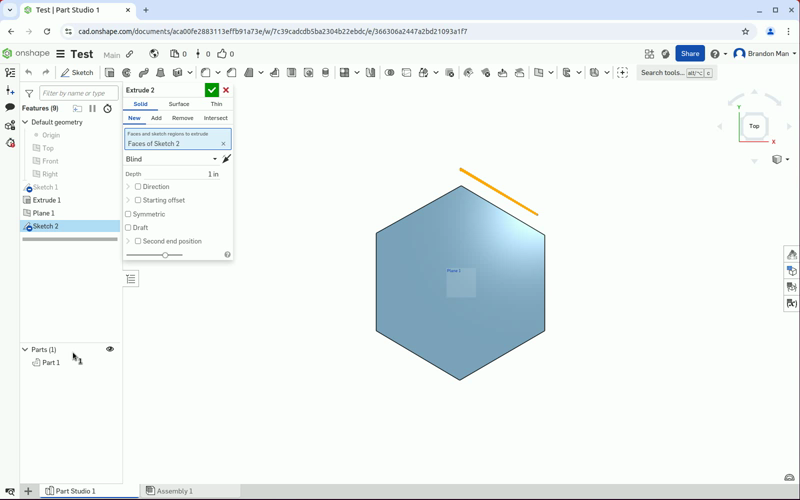
mouse_move(143, 106)
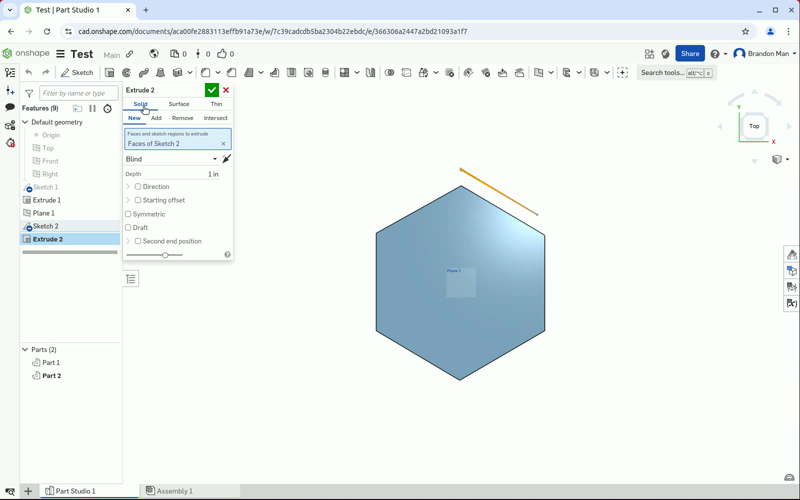
click(143, 106)
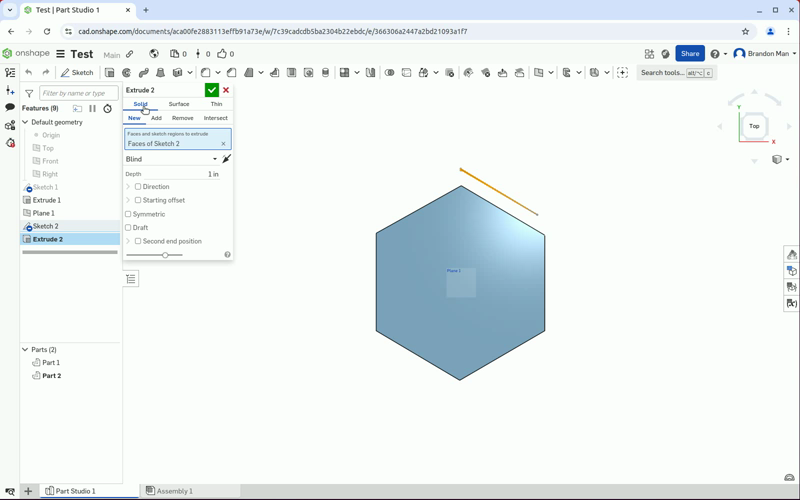
mouse_move(186, 120)
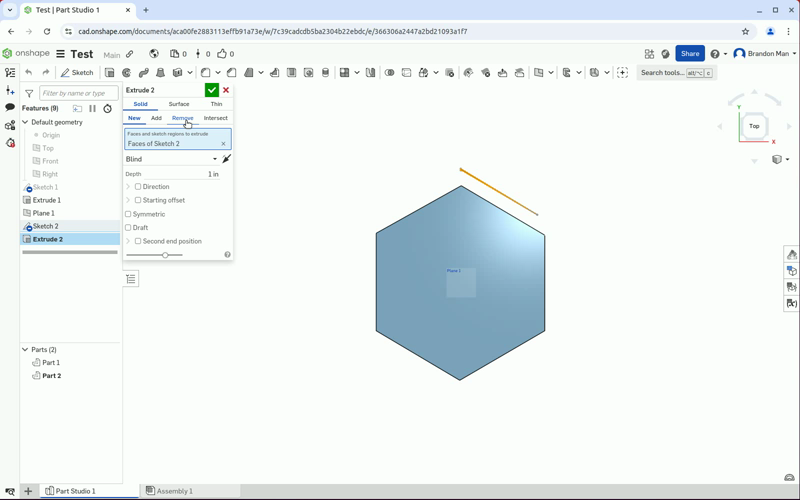
click(186, 120)
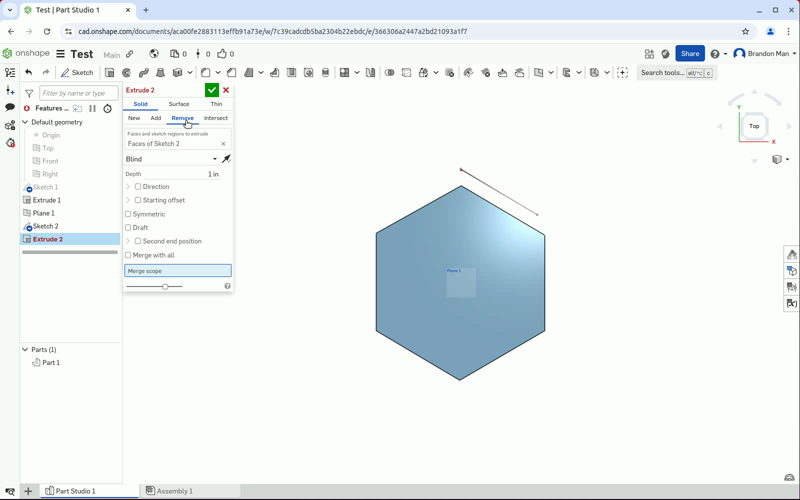
key(tab, 4)
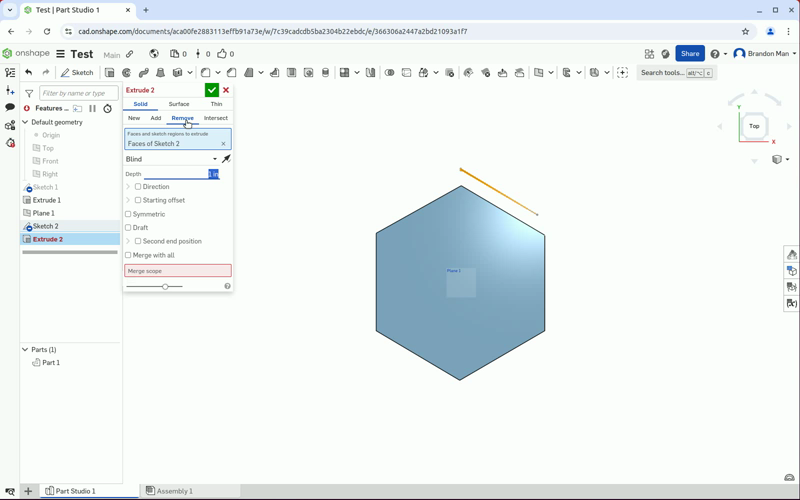
text(9.869)
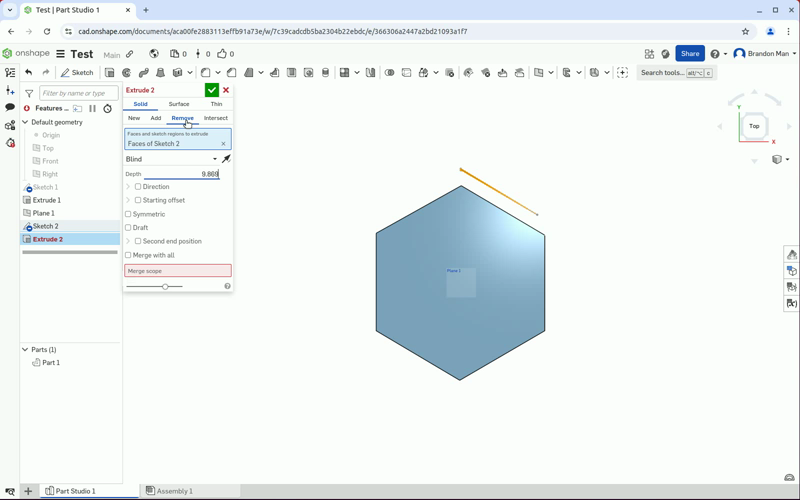
key(tab, 6)
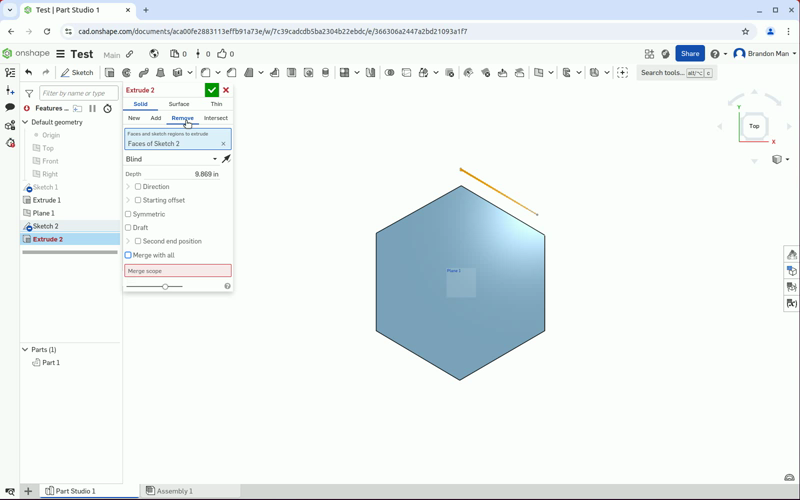
key(space)
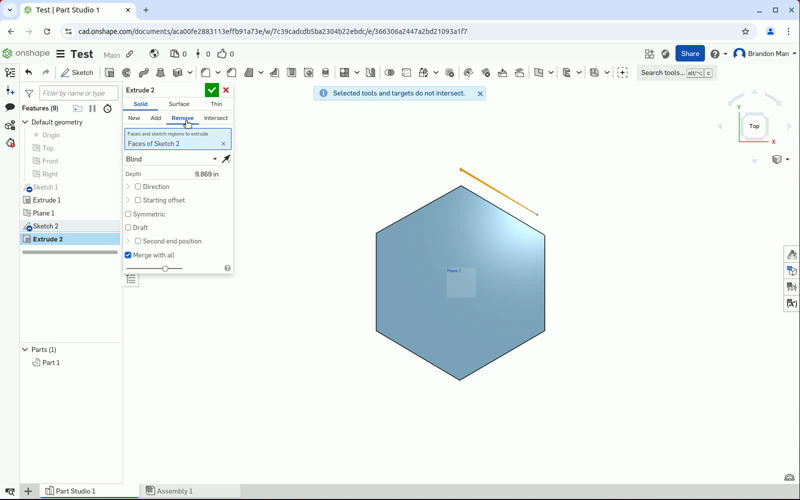
key(enter)
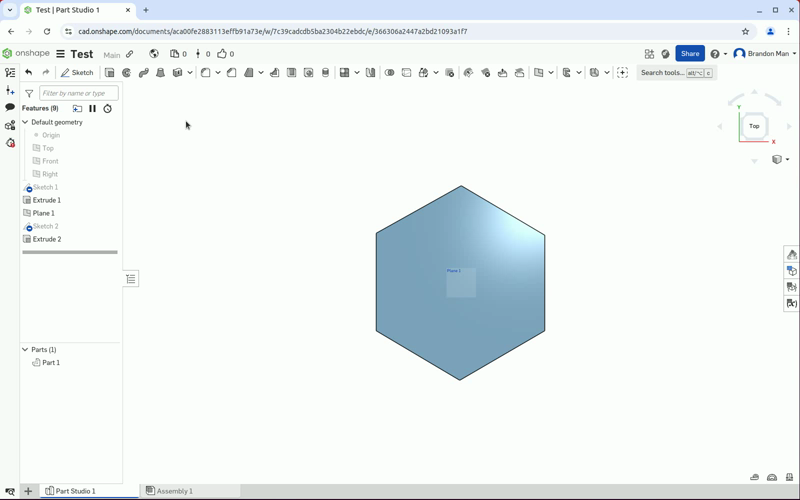
key(shift+h)
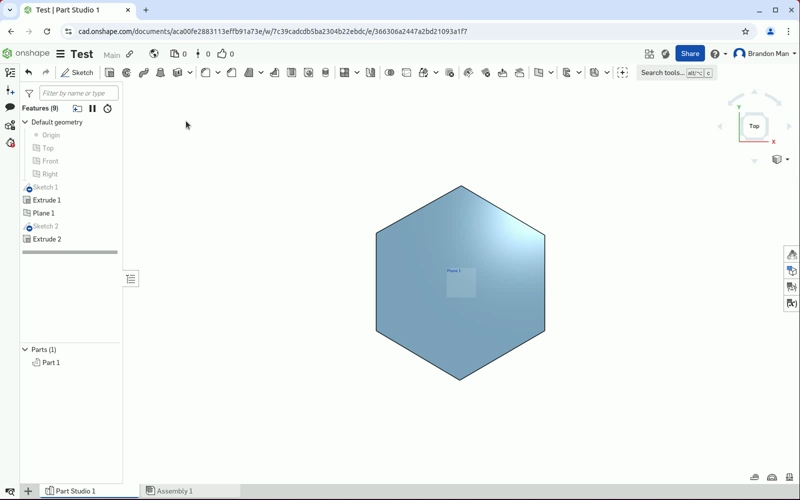
key(shift+h)
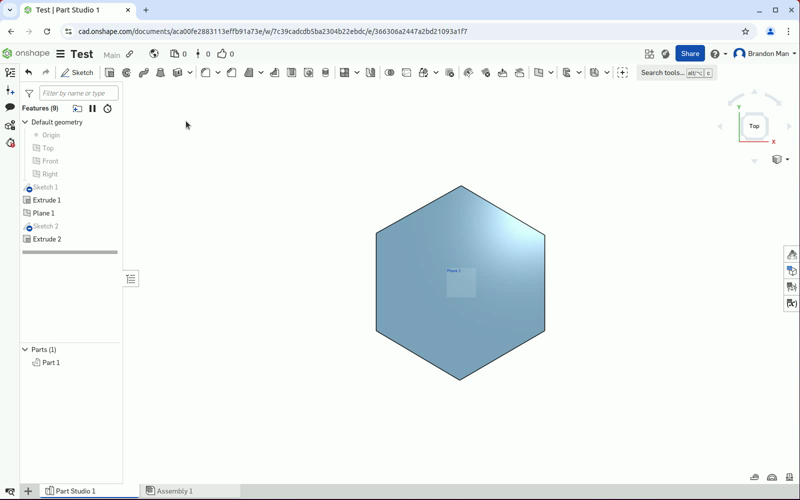
mouse_move(73, 189)
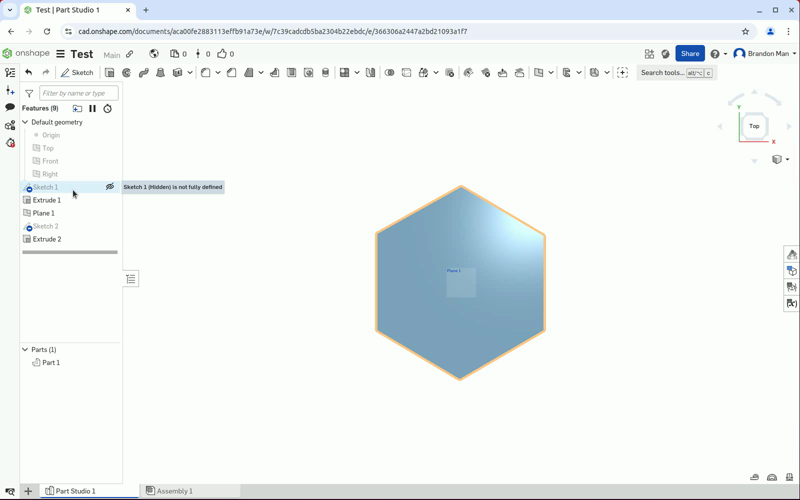
click(73, 189)
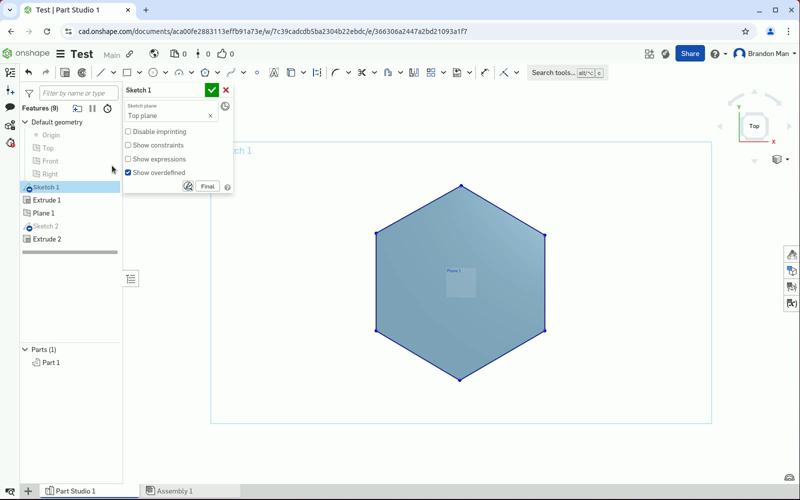
mouse_move(229, 92)
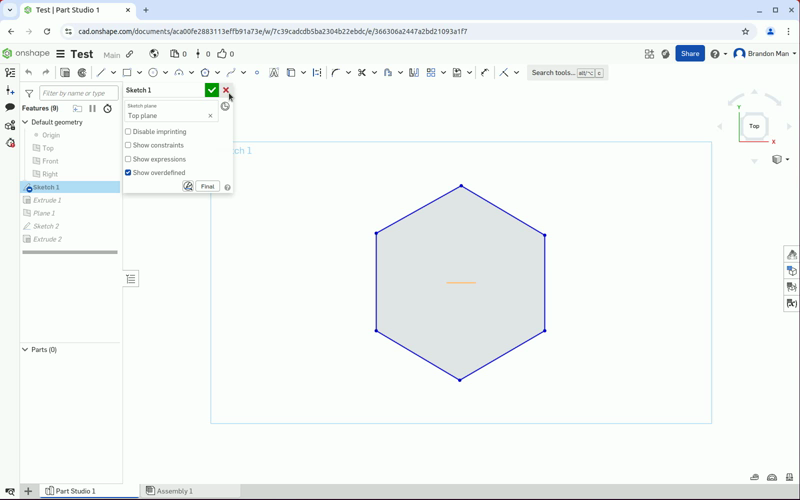
click(229, 92)
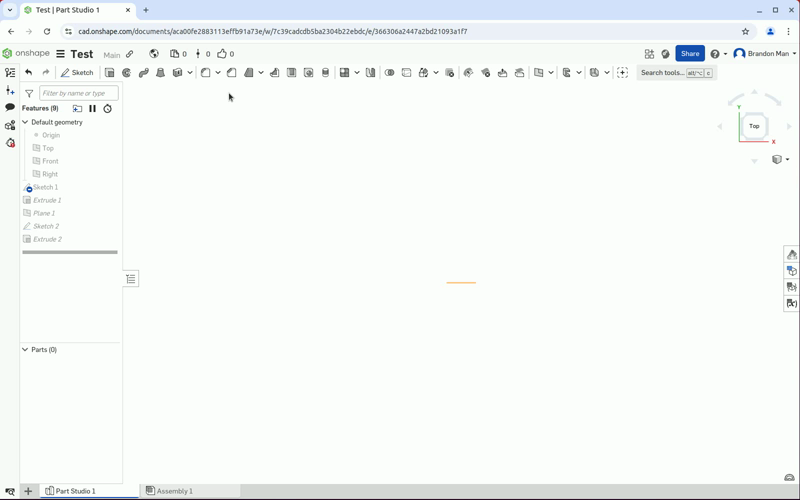
key(shift+s)
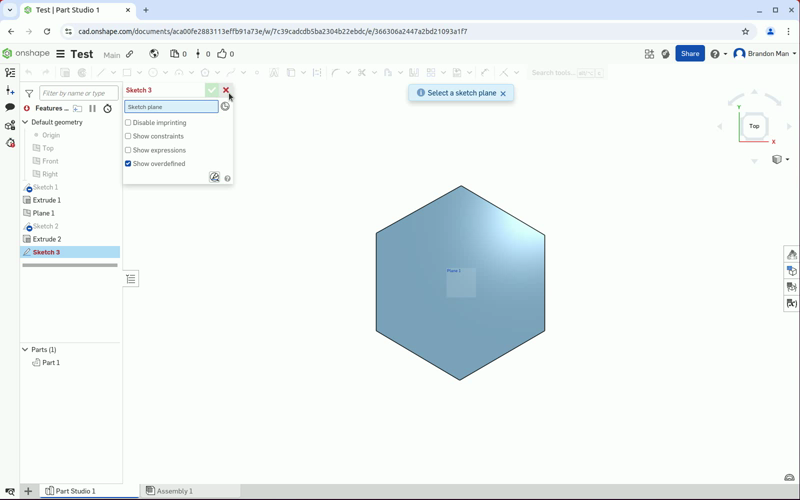
mouse_move(73, 215)
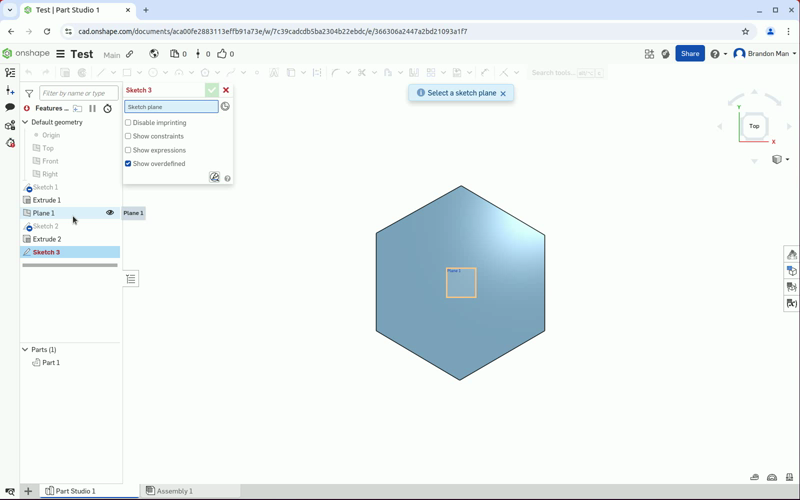
click(73, 215)
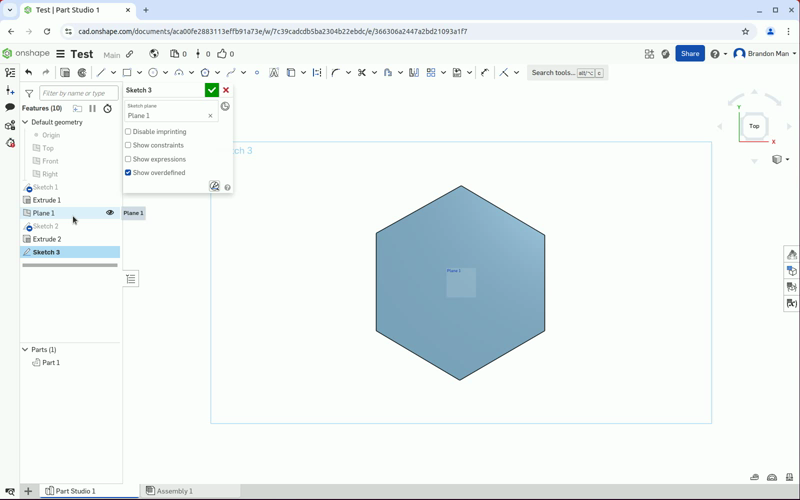
mouse_move(73, 352)
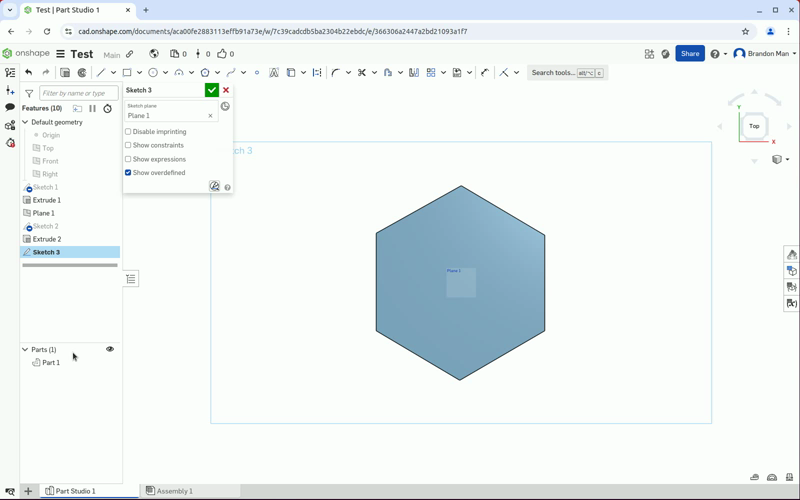
key(y)
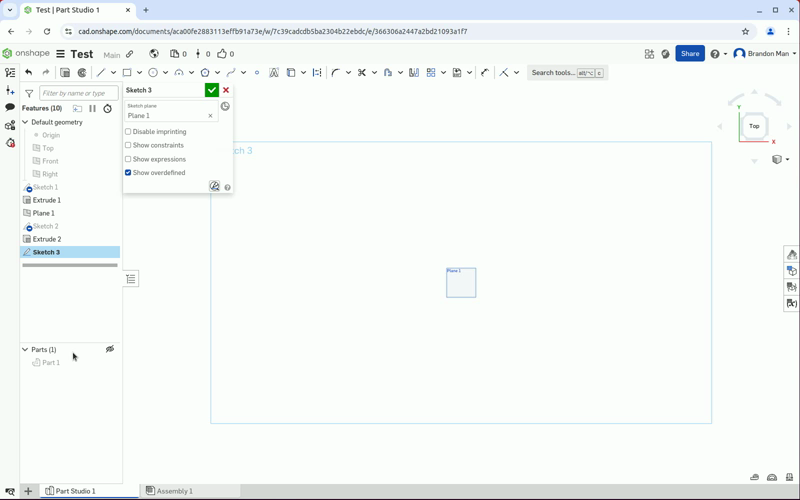
key(l)
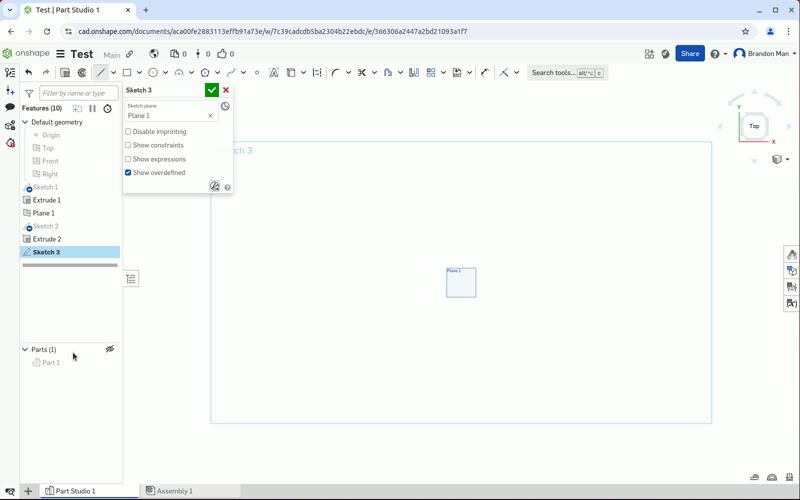
key_down(shift)
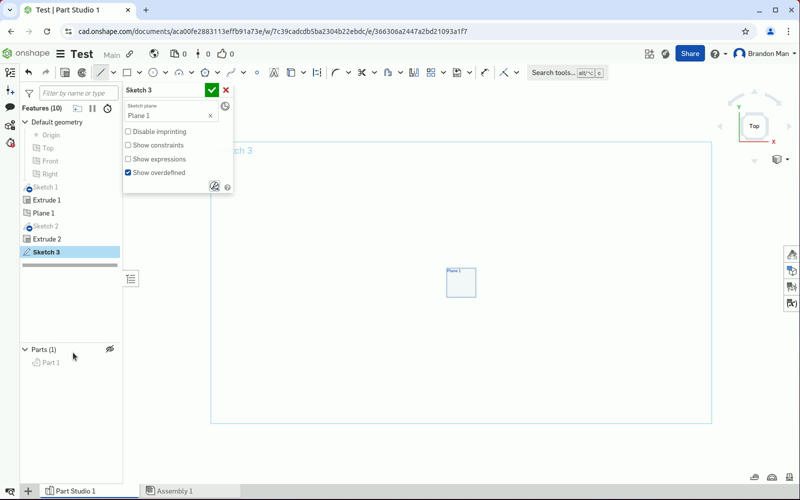
mouse_move(460, 396)
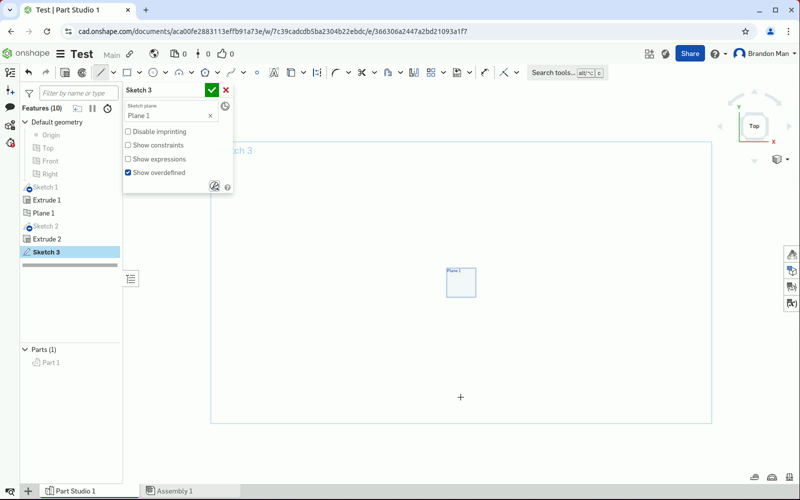
click(460, 396)
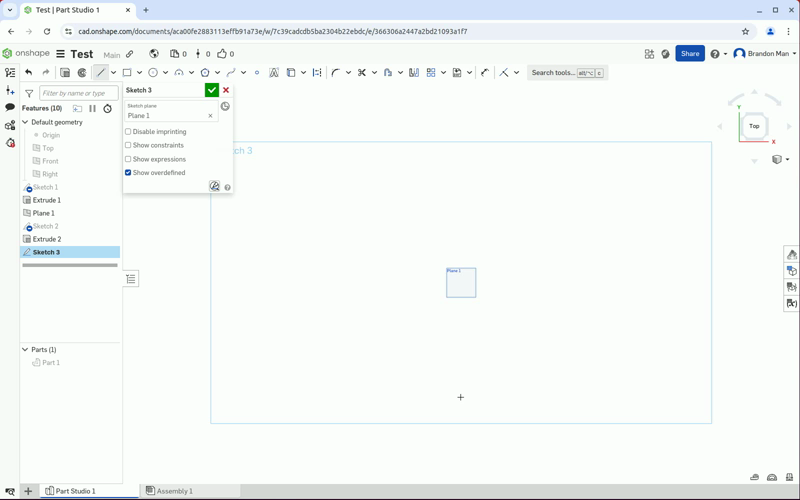
key_up(shift)
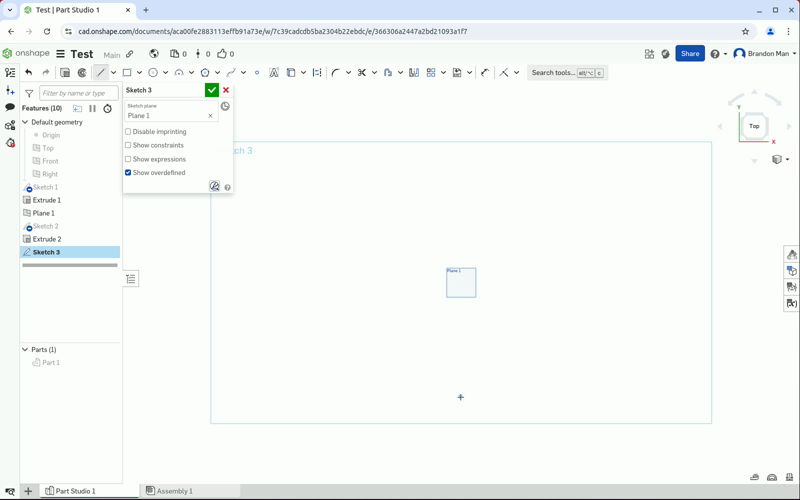
key_down(shift)
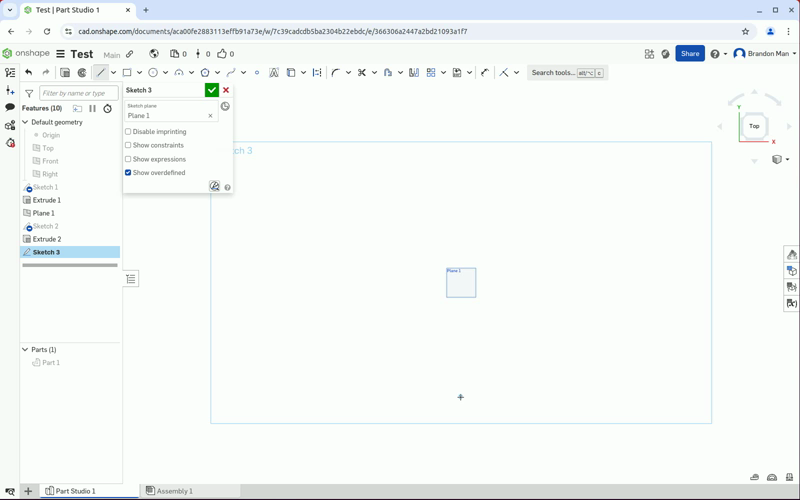
mouse_move(558, 341)
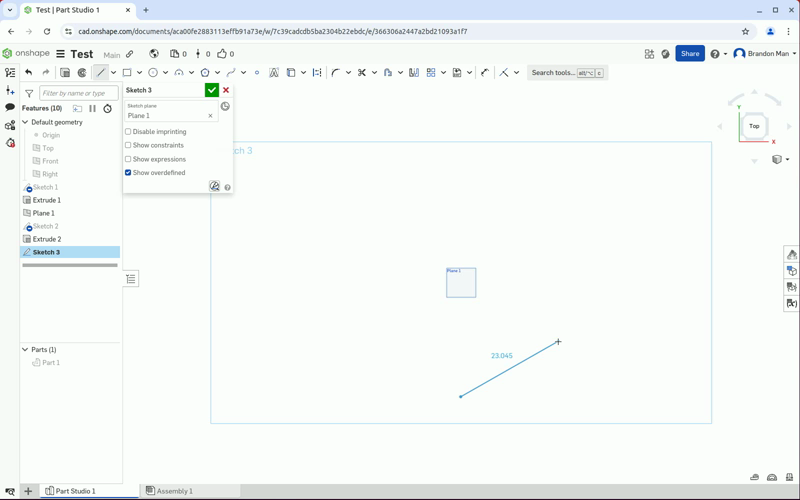
click(558, 341)
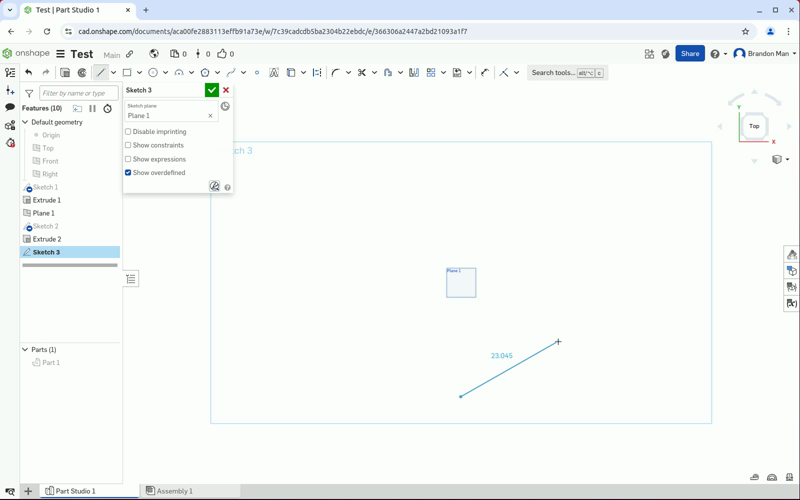
key_up(shift)
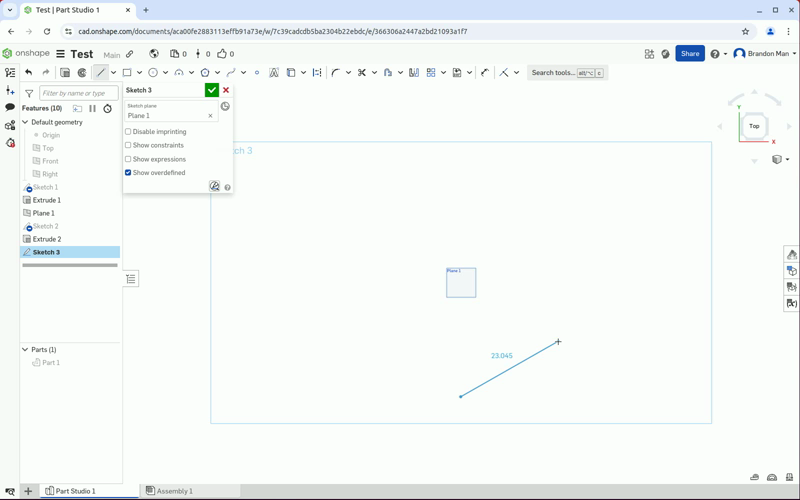
key_down(shift)
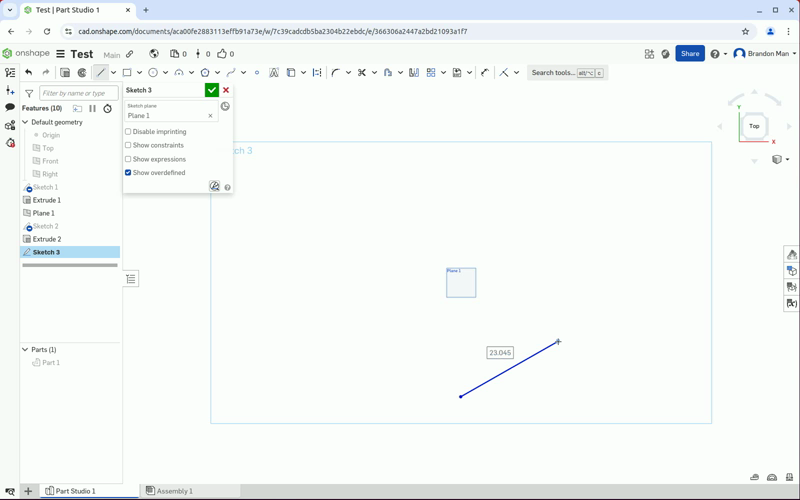
mouse_move(558, 246)
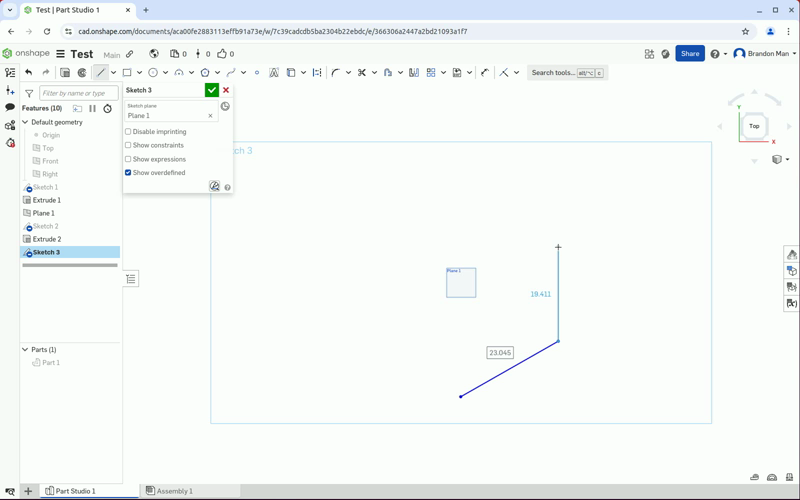
click(558, 246)
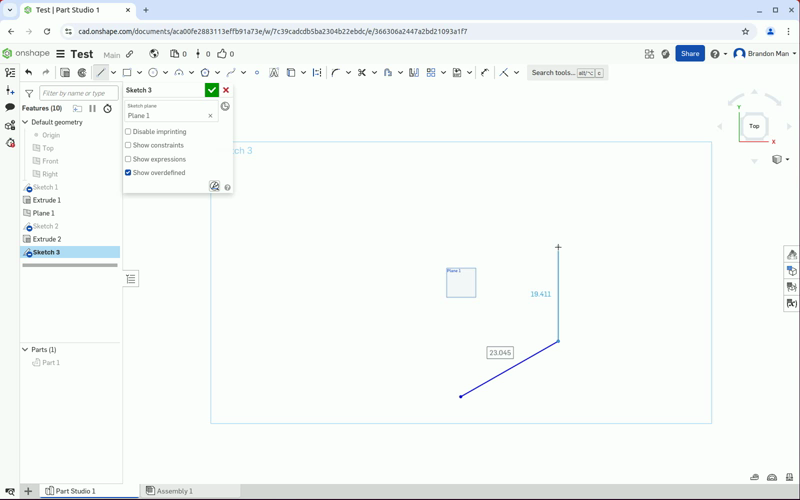
key_up(shift)
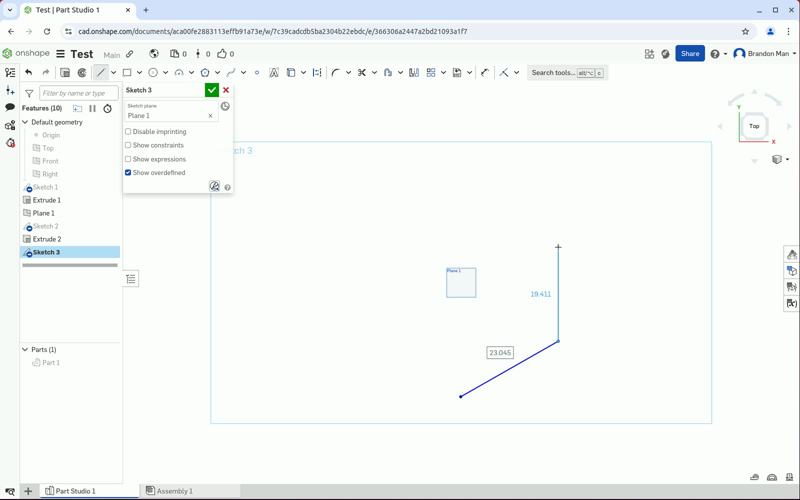
key_down(shift)
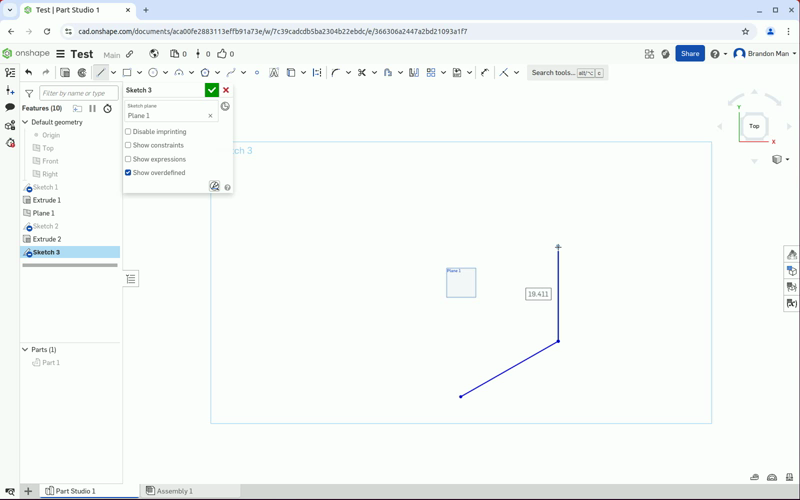
mouse_move(558, 339)
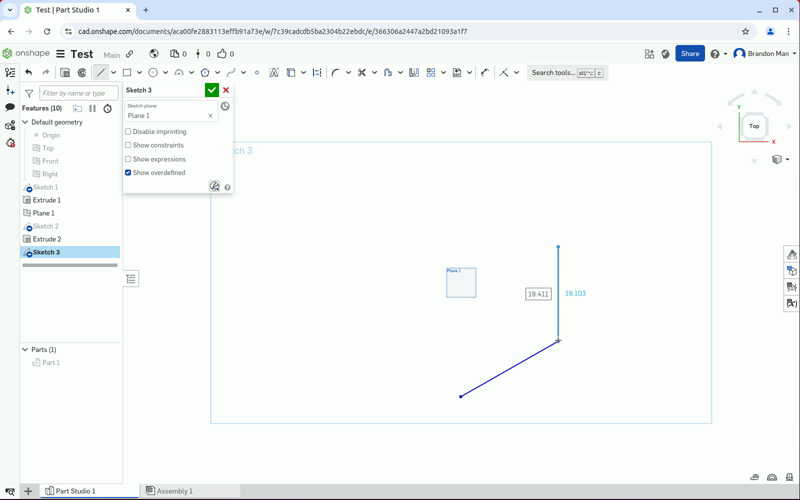
scroll(6)
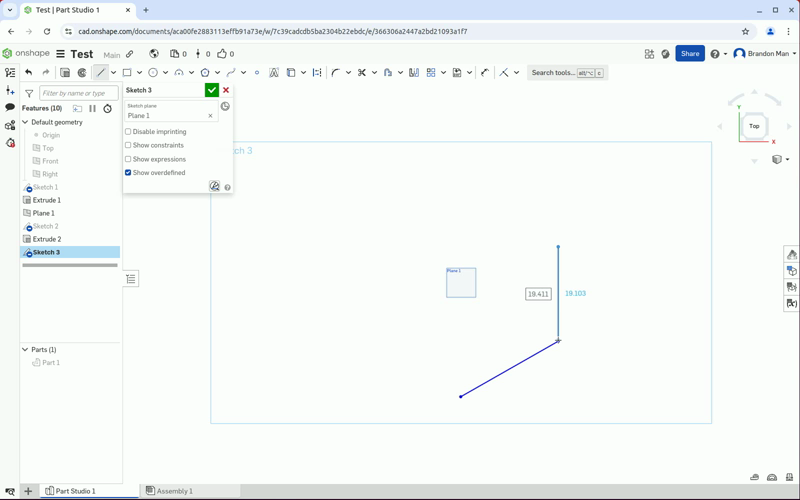
scroll(6)
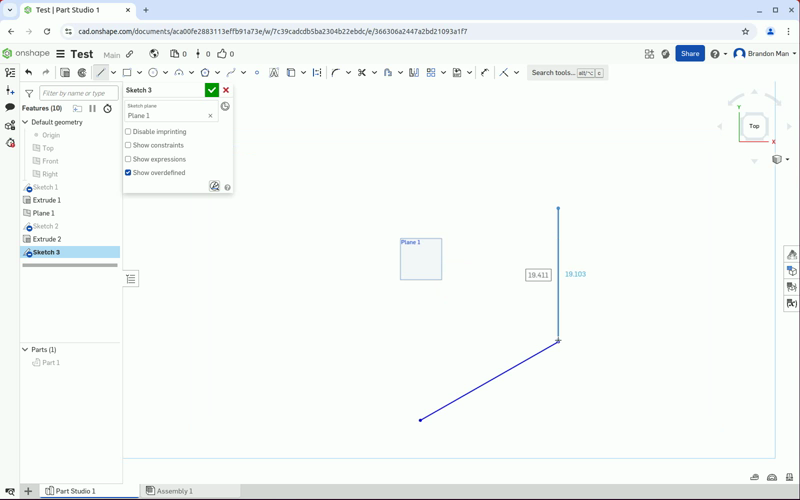
scroll(6)
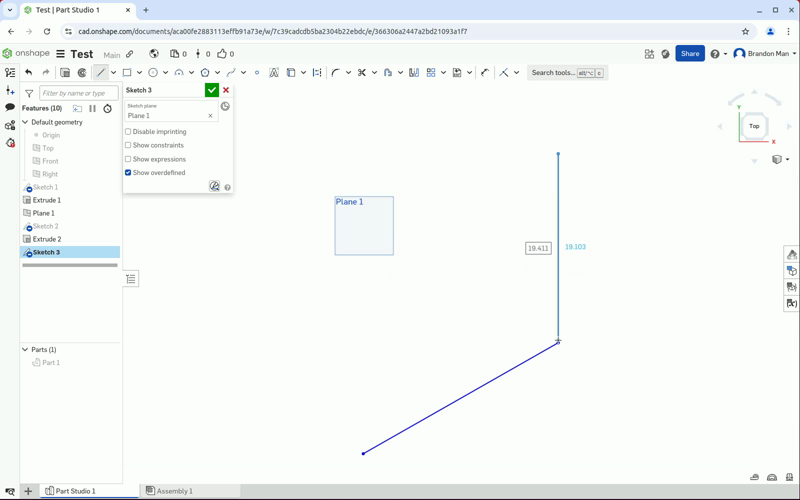
scroll(6)
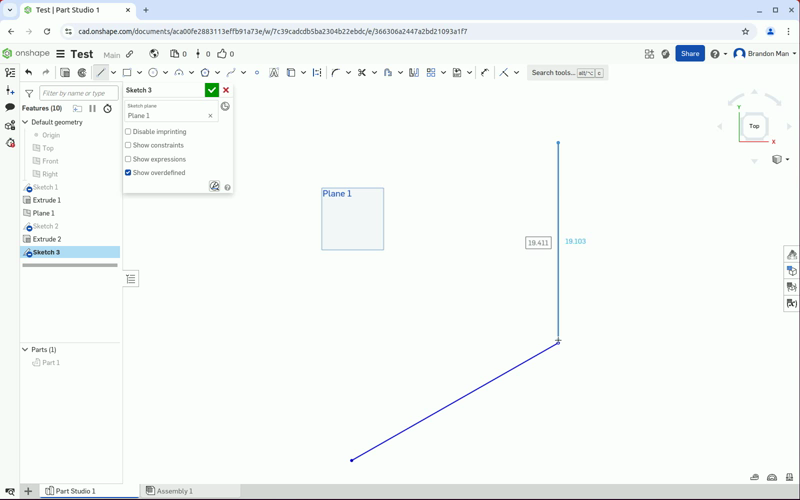
scroll(6)
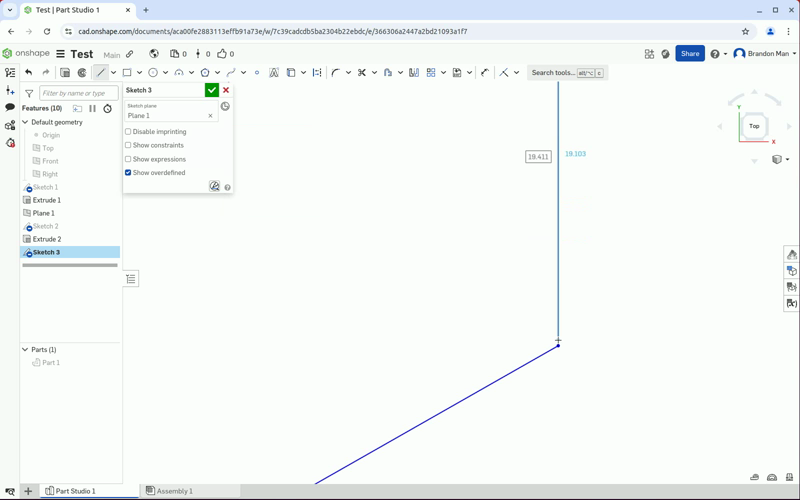
scroll(6)
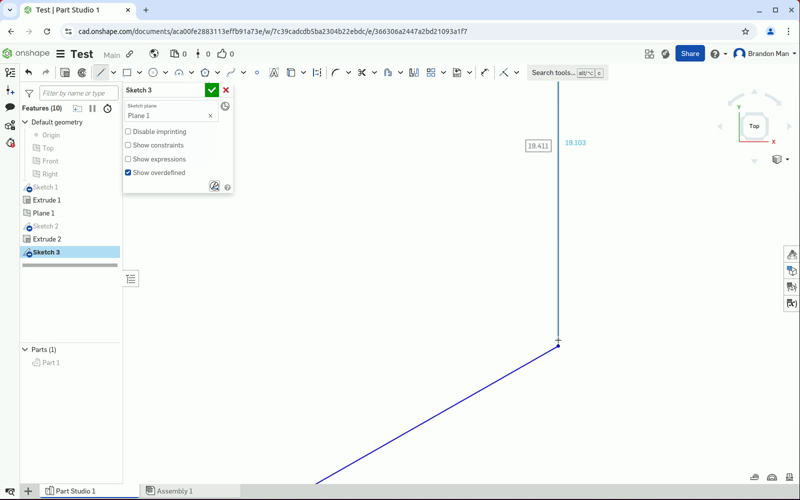
scroll(6)
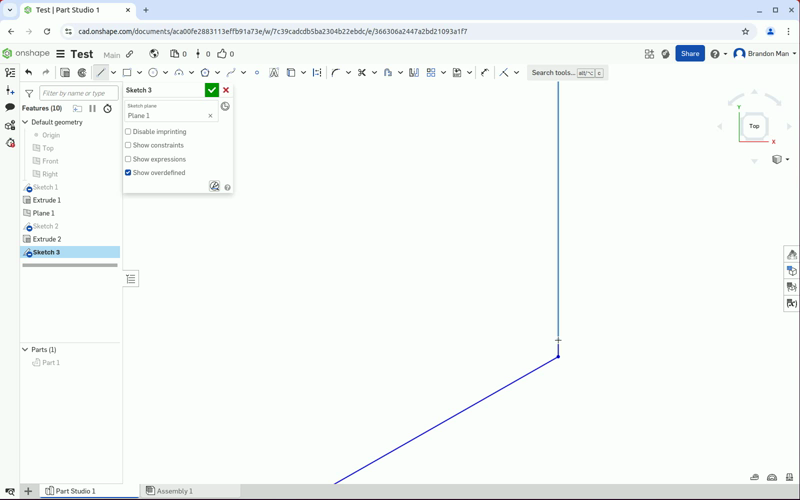
click(558, 339)
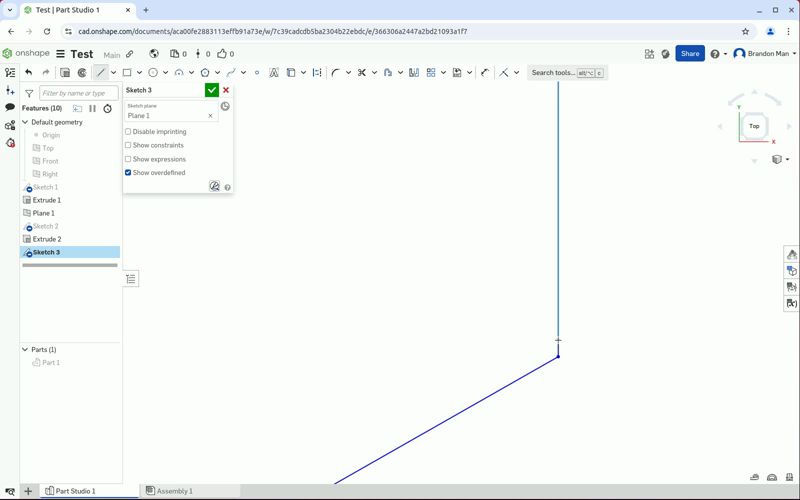
scroll(-6)
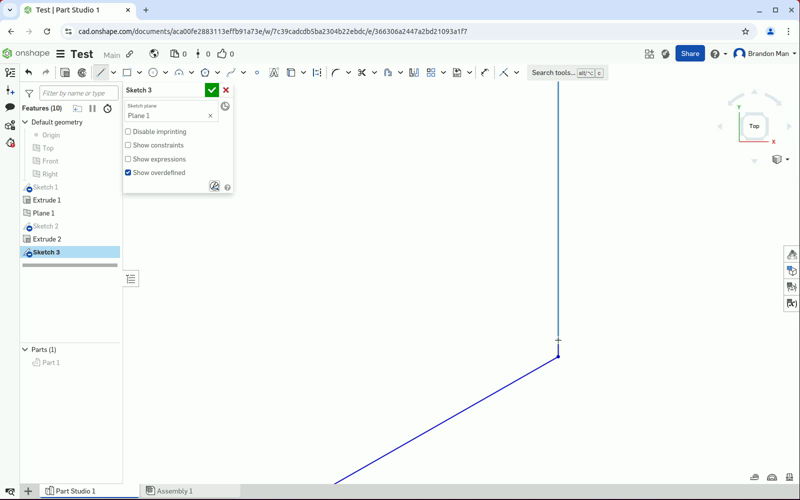
scroll(-6)
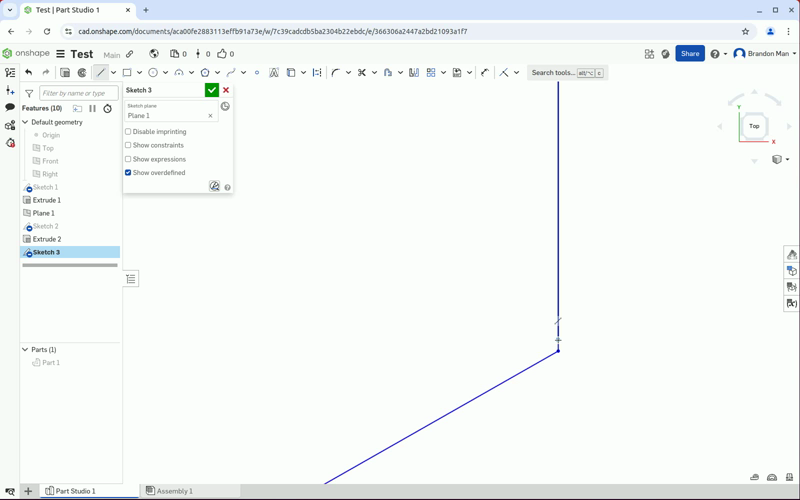
scroll(-6)
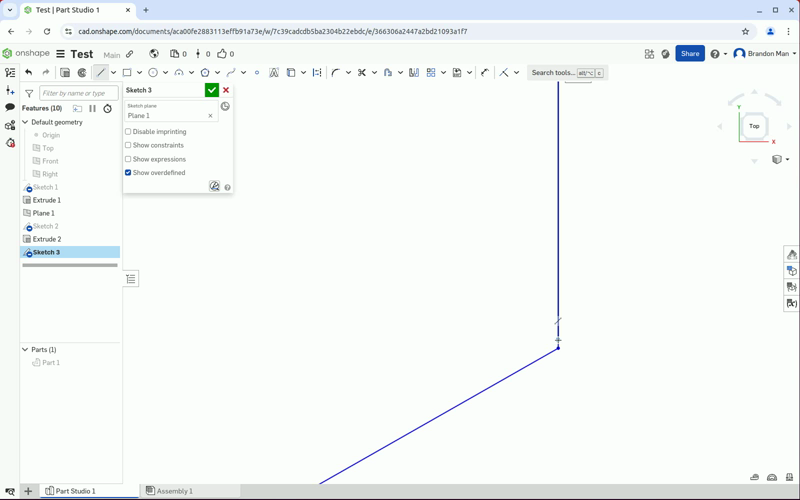
scroll(-6)
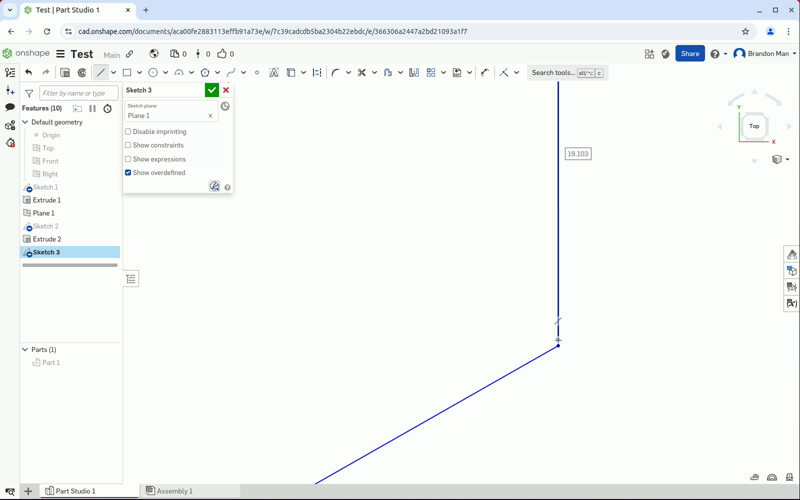
scroll(-6)
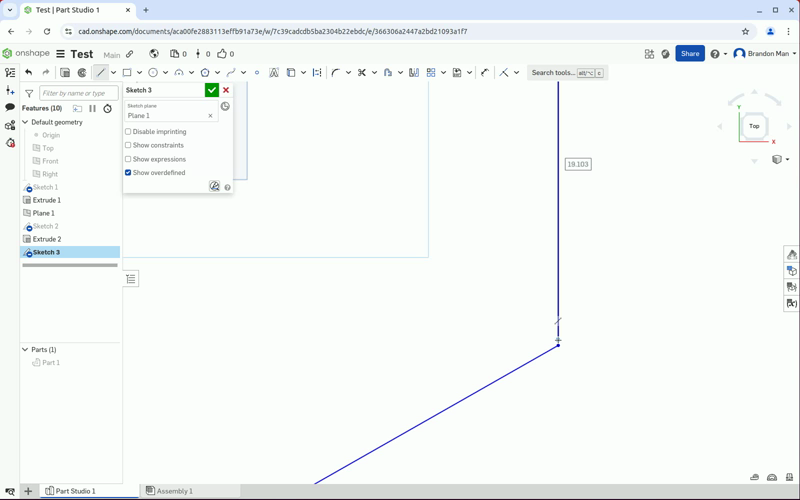
scroll(-6)
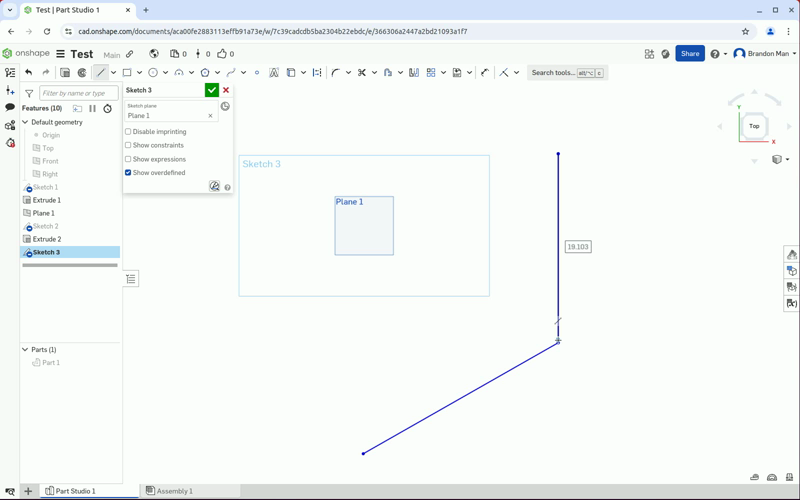
scroll(-6)
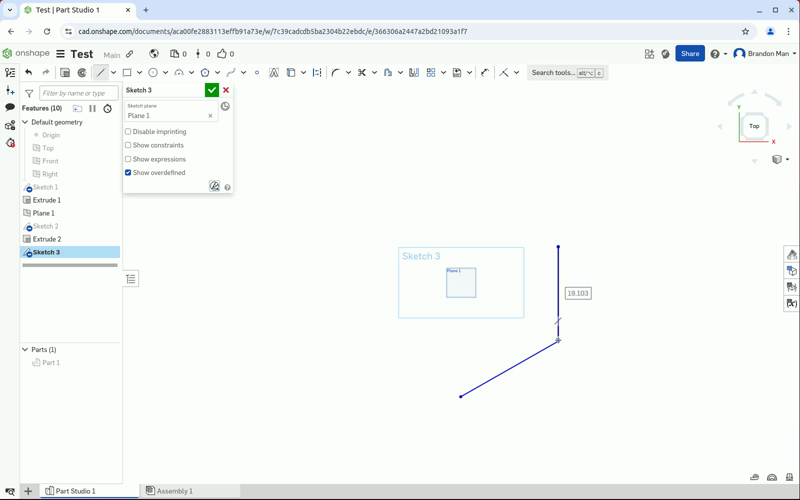
key_up(shift)
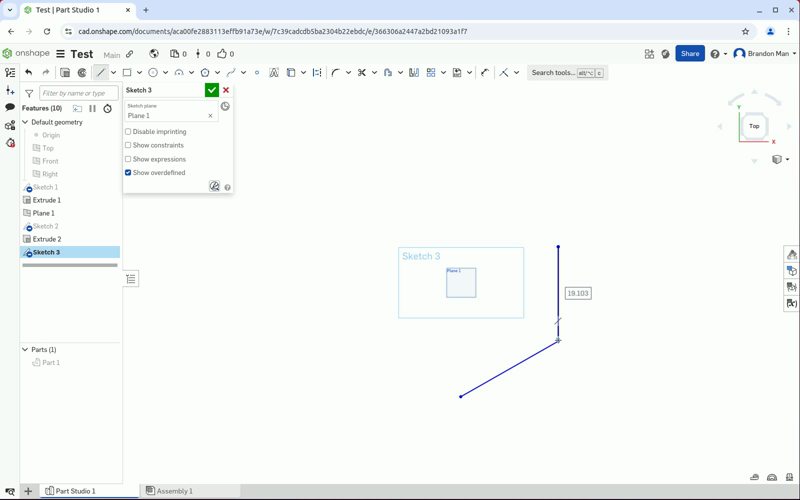
key_down(shift)
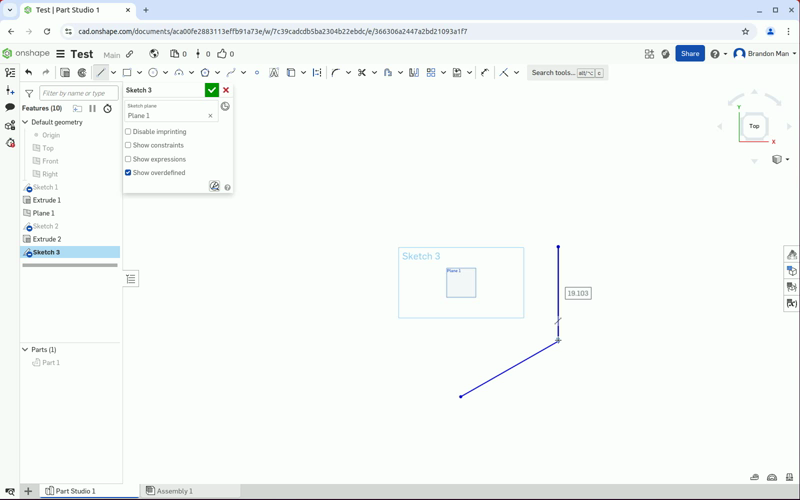
mouse_move(460, 395)
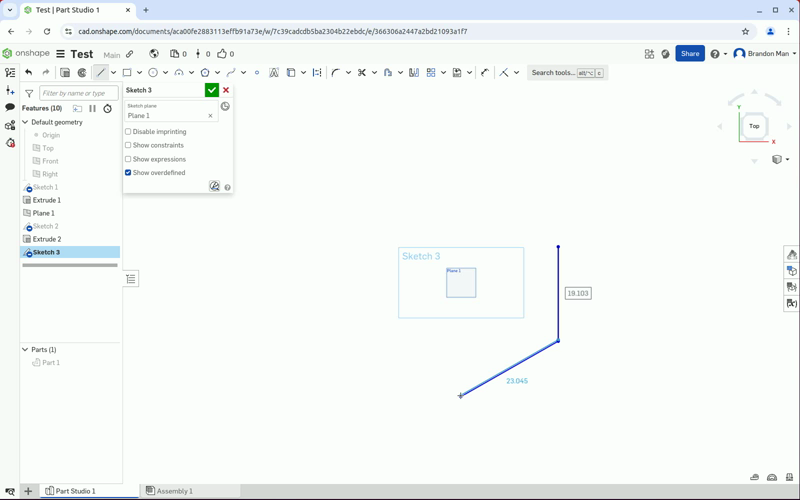
scroll(6)
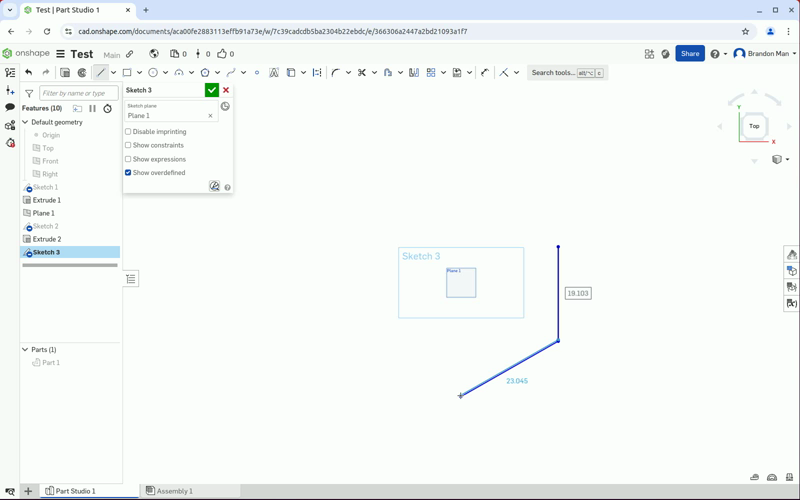
scroll(6)
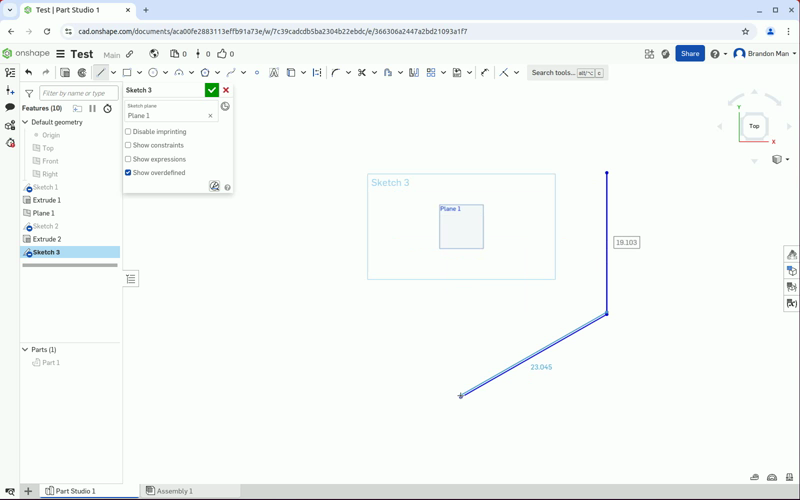
scroll(6)
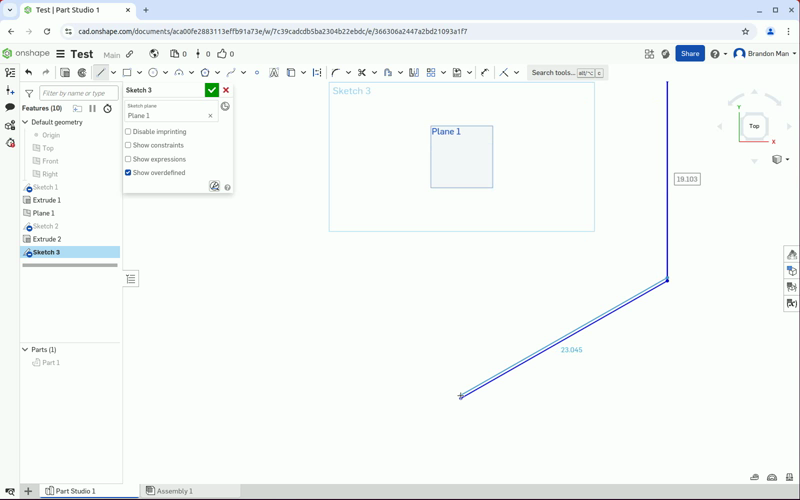
scroll(6)
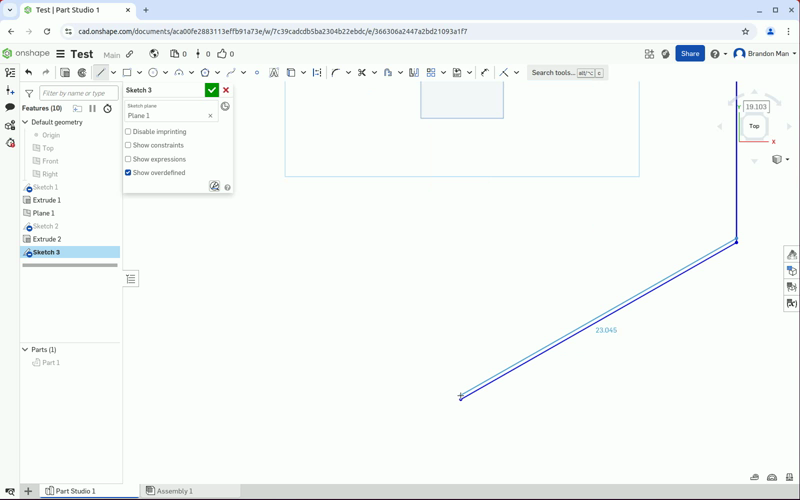
scroll(6)
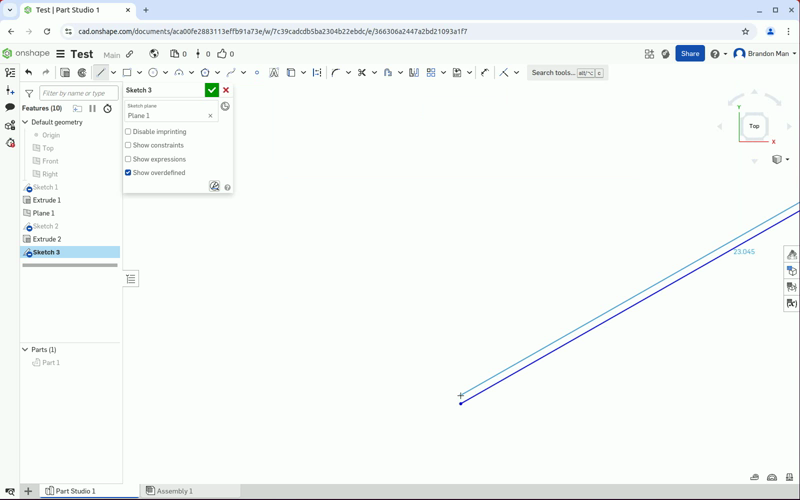
scroll(6)
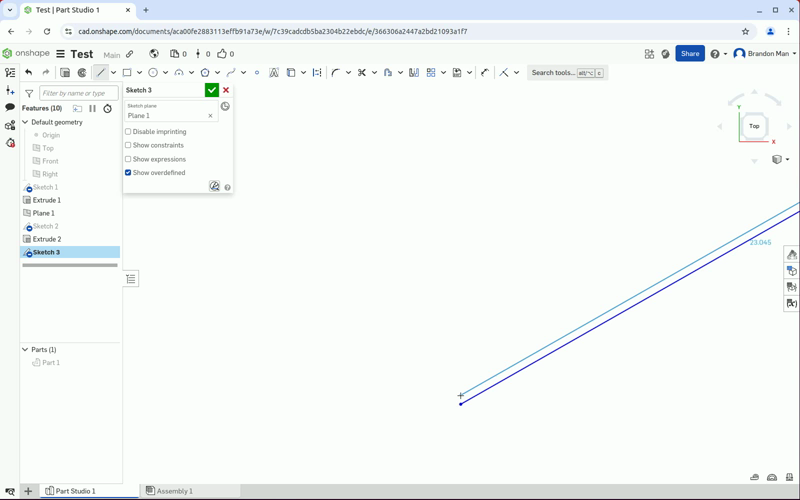
scroll(6)
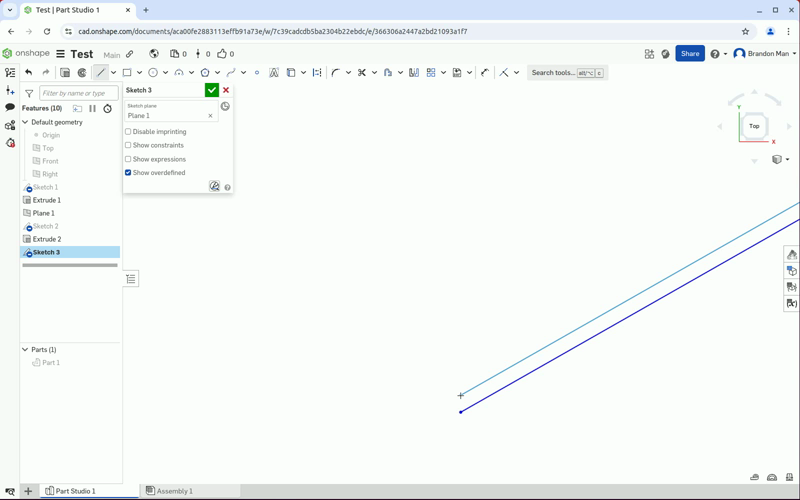
click(460, 395)
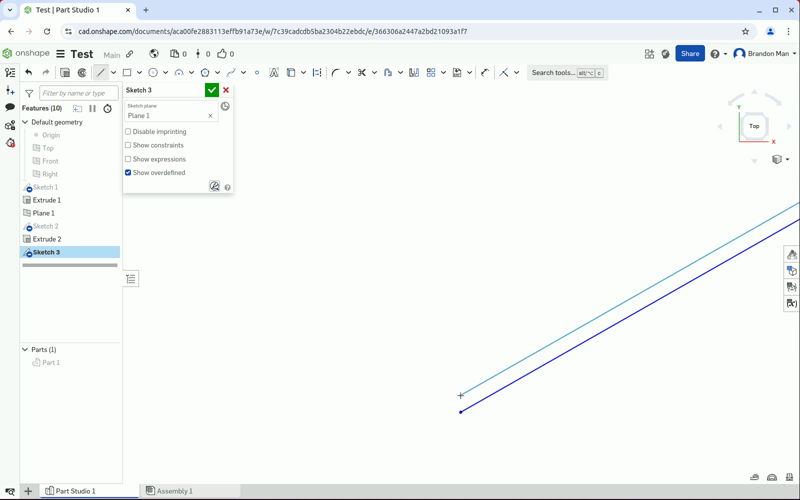
scroll(-6)
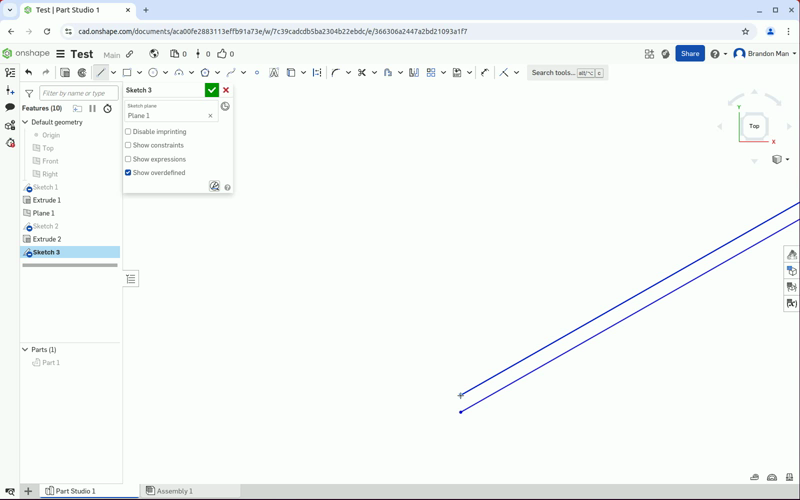
scroll(-6)
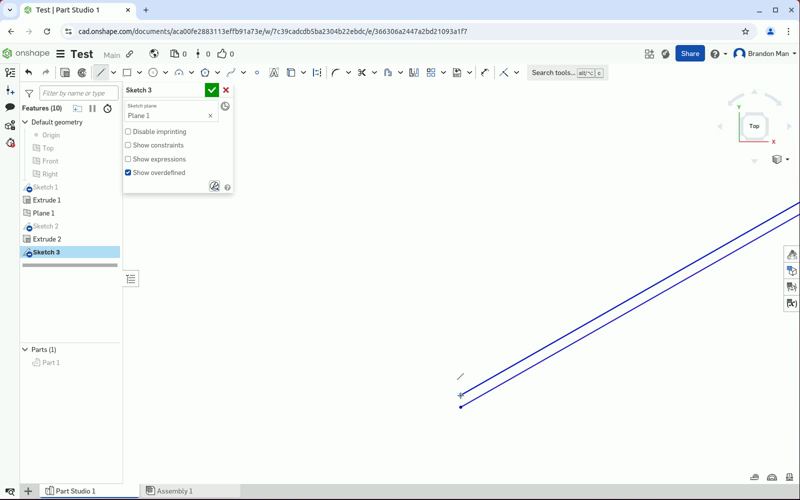
scroll(-6)
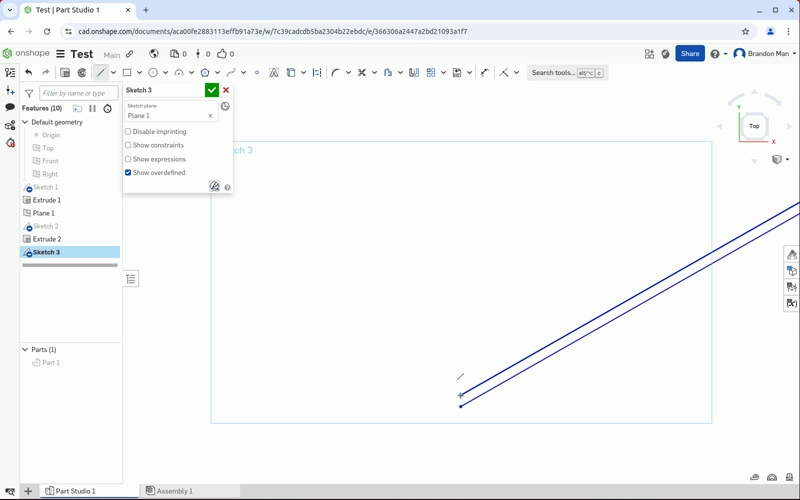
scroll(-6)
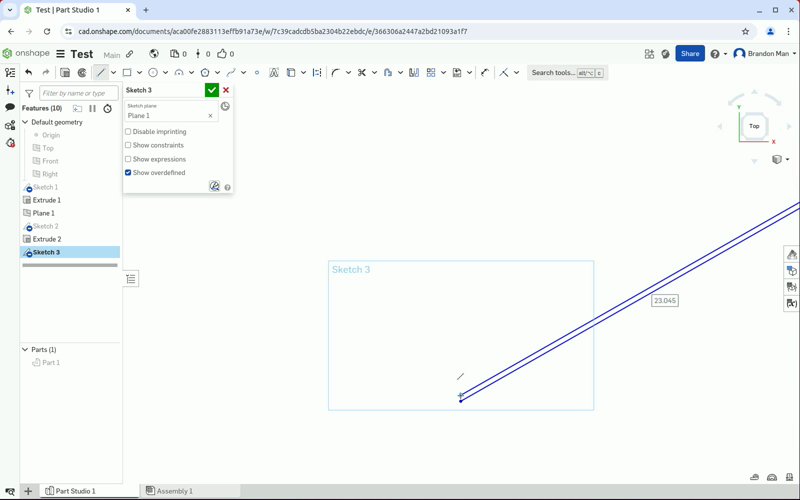
scroll(-6)
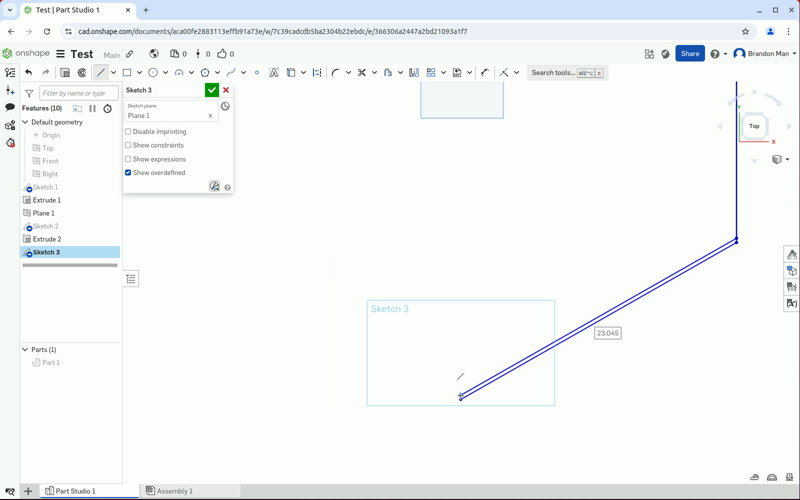
scroll(-6)
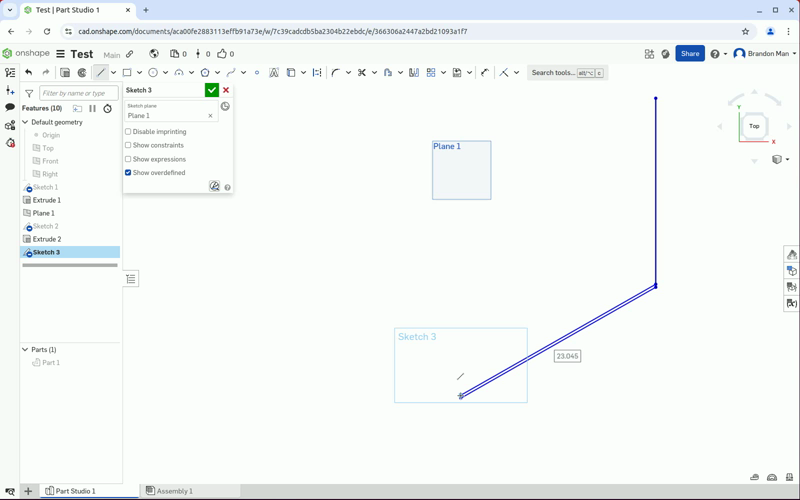
scroll(-6)
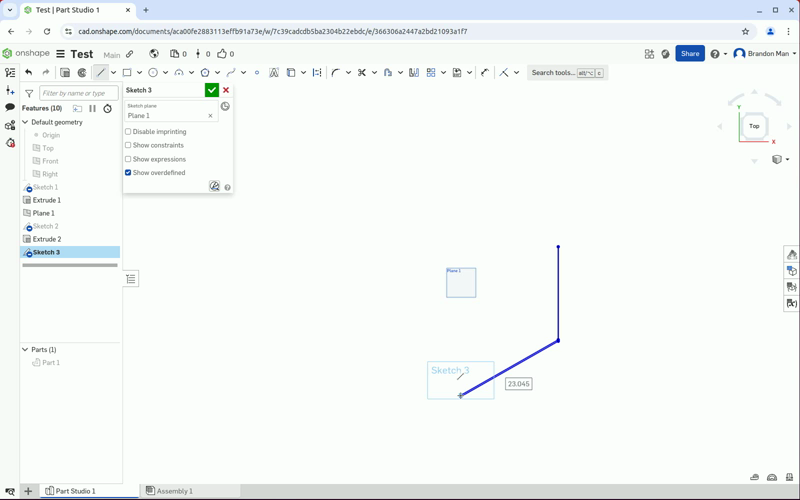
key_up(shift)
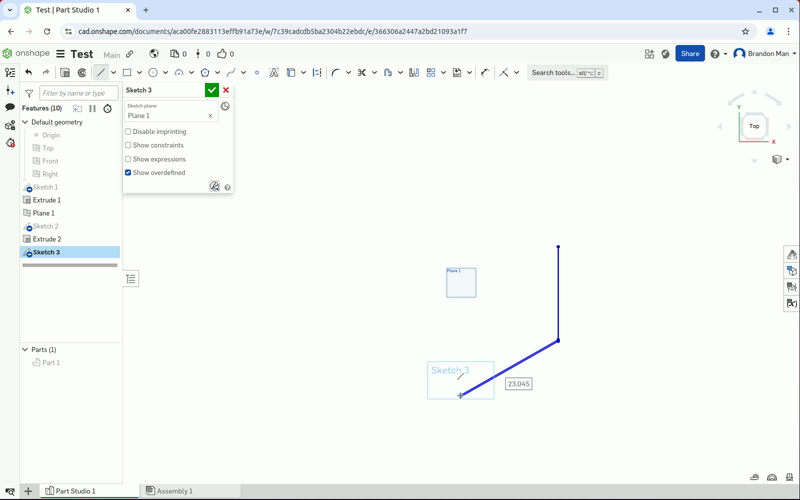
mouse_move(490, 395)
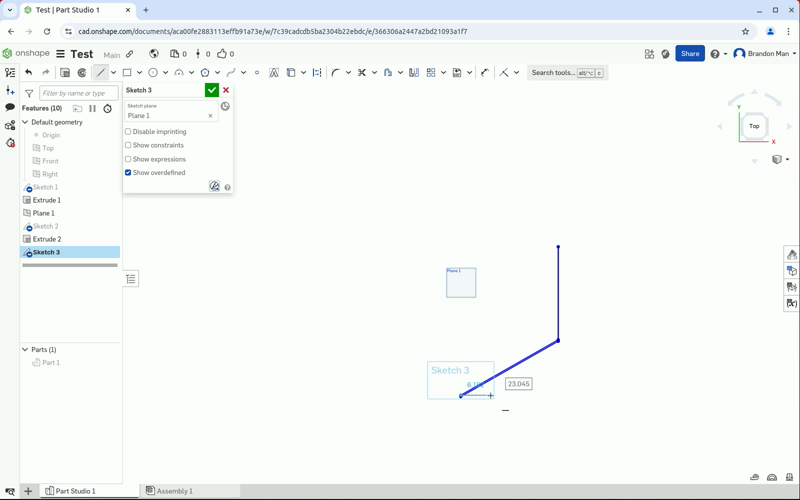
key_down(shift)
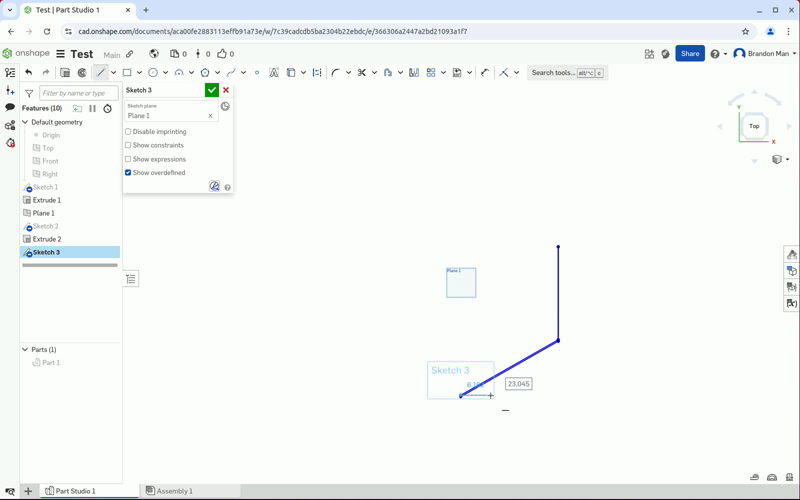
mouse_move(460, 396)
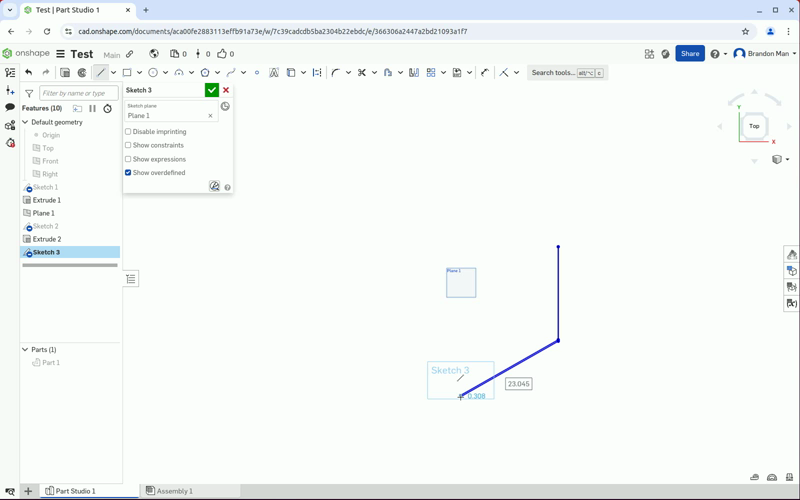
scroll(6)
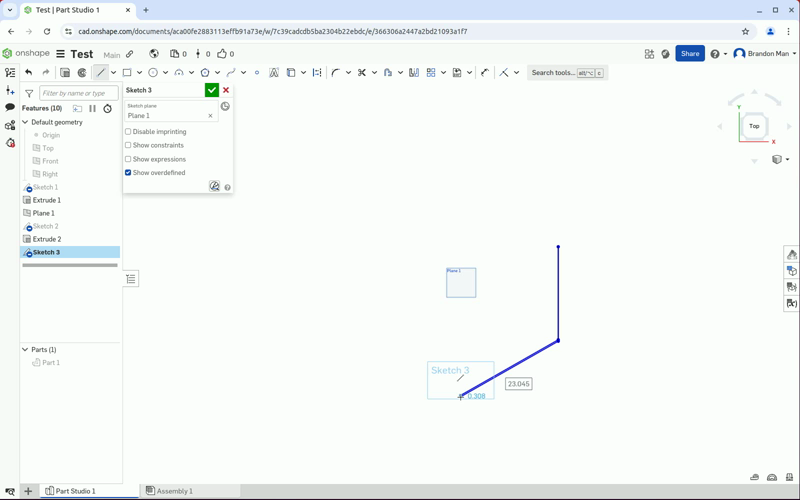
scroll(6)
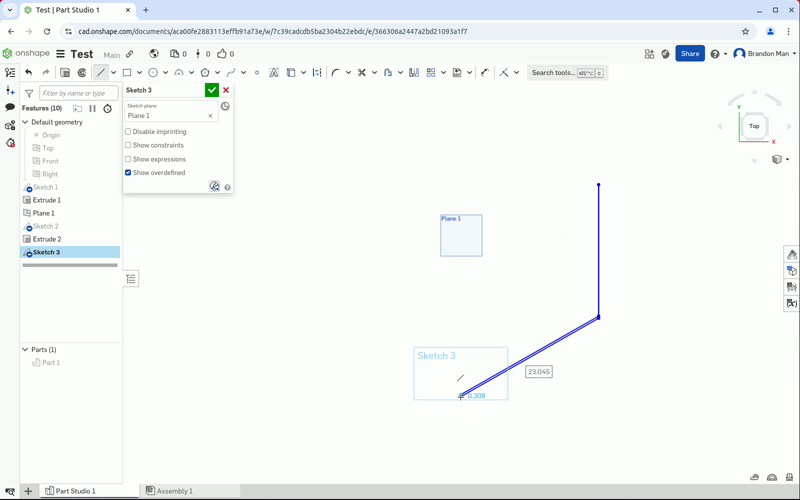
scroll(6)
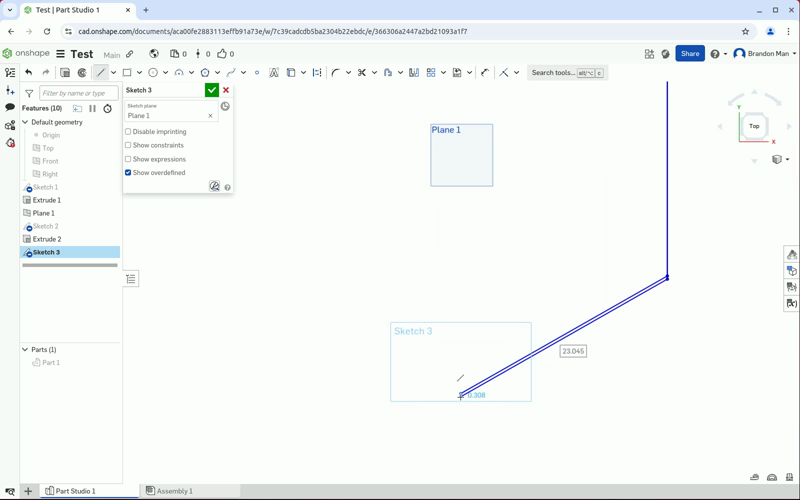
scroll(6)
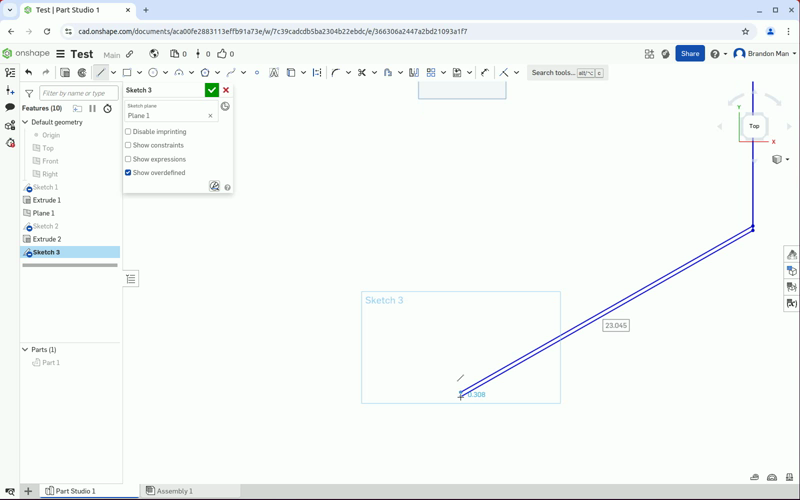
scroll(6)
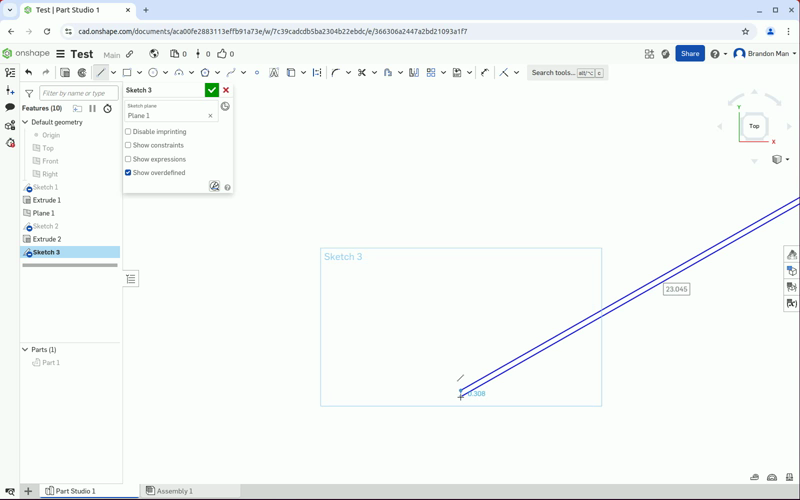
scroll(6)
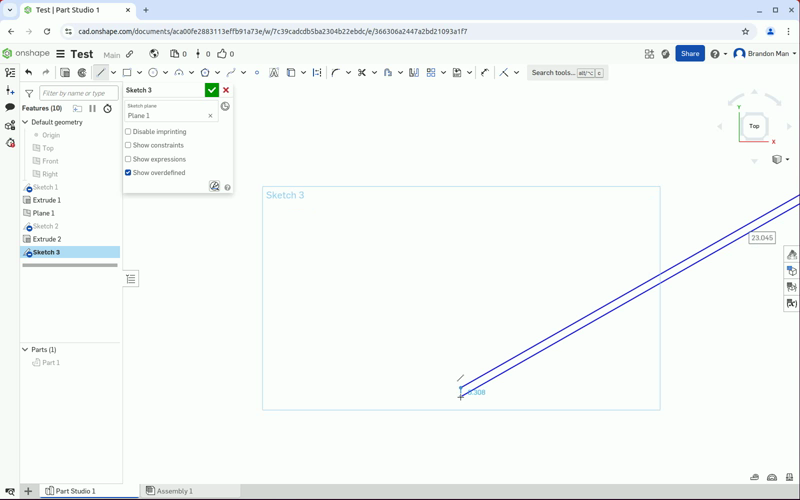
scroll(6)
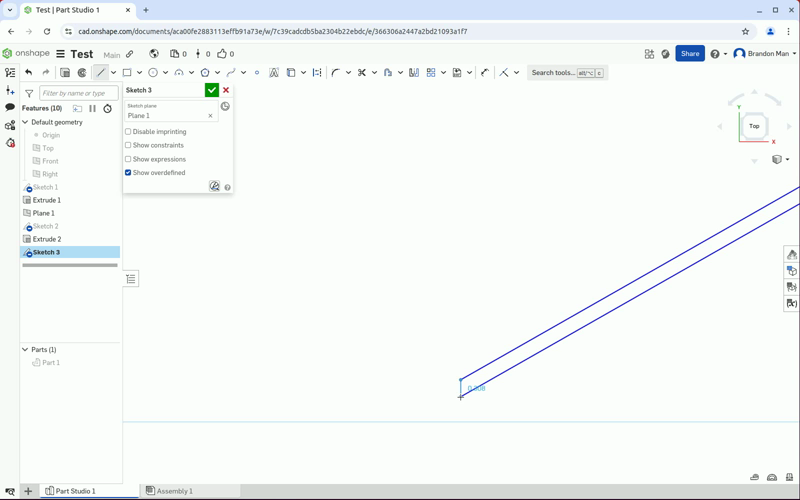
key_up(shift)
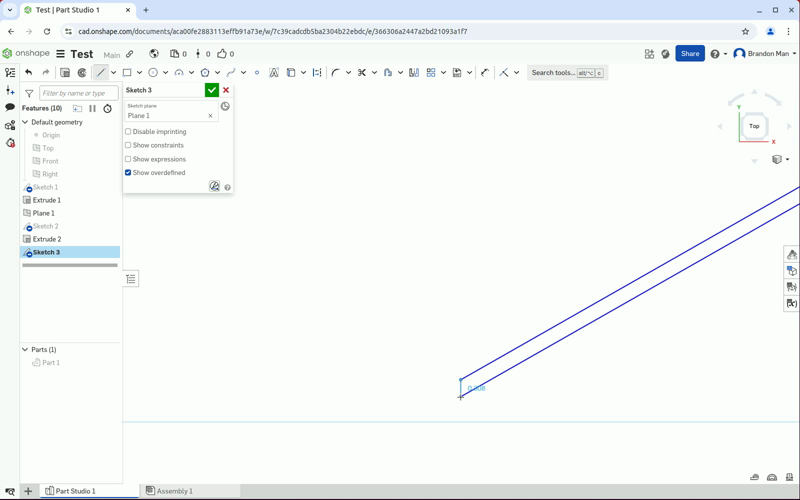
click(460, 396)
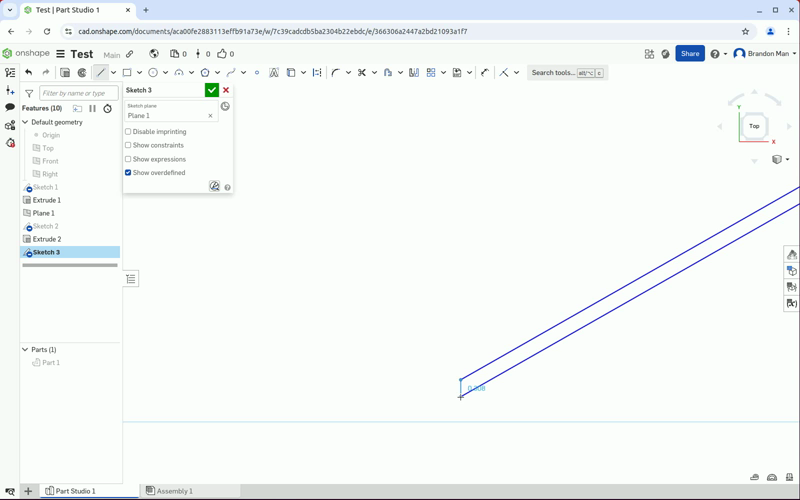
scroll(-6)
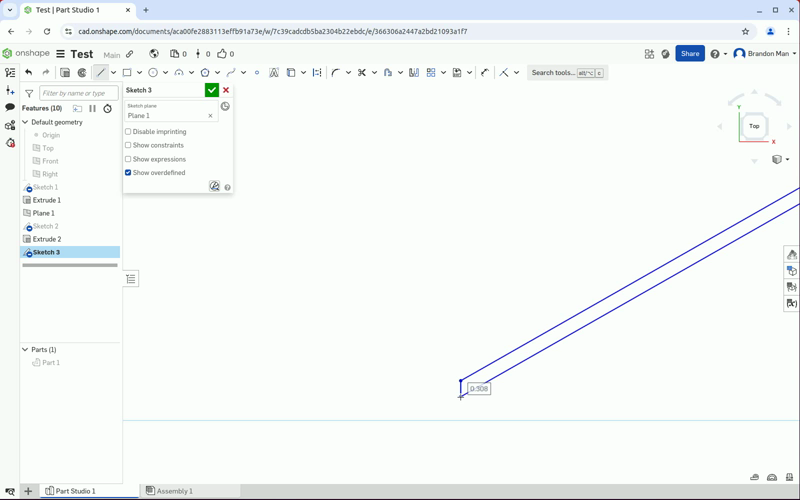
scroll(-6)
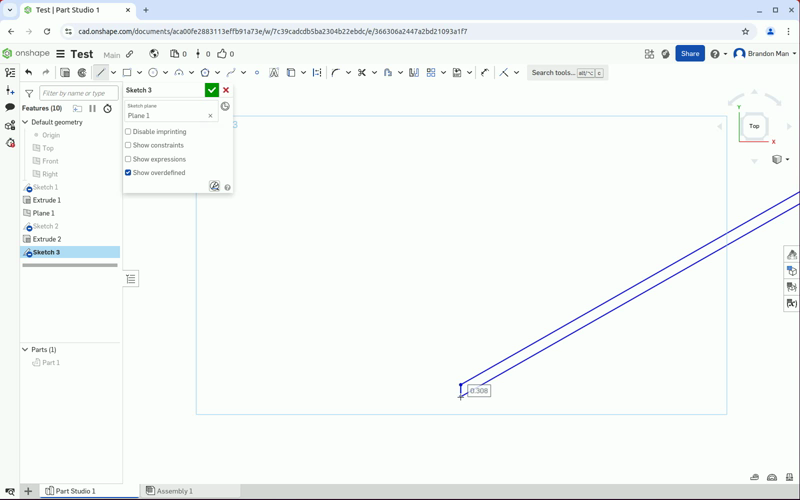
scroll(-6)
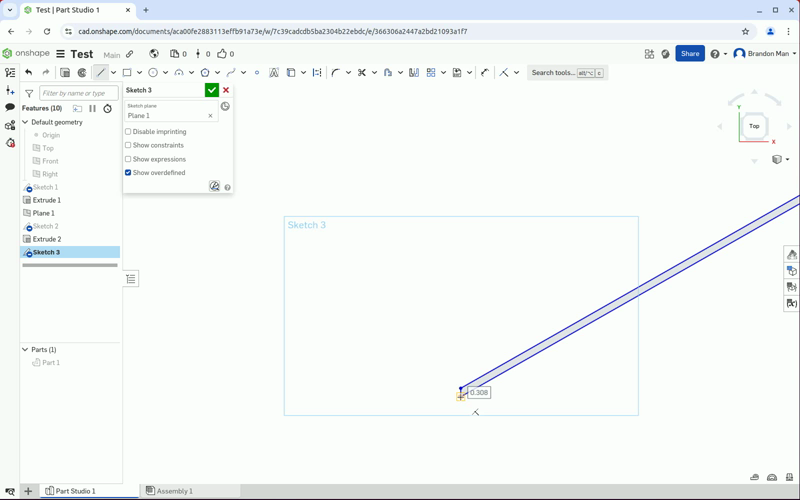
scroll(-6)
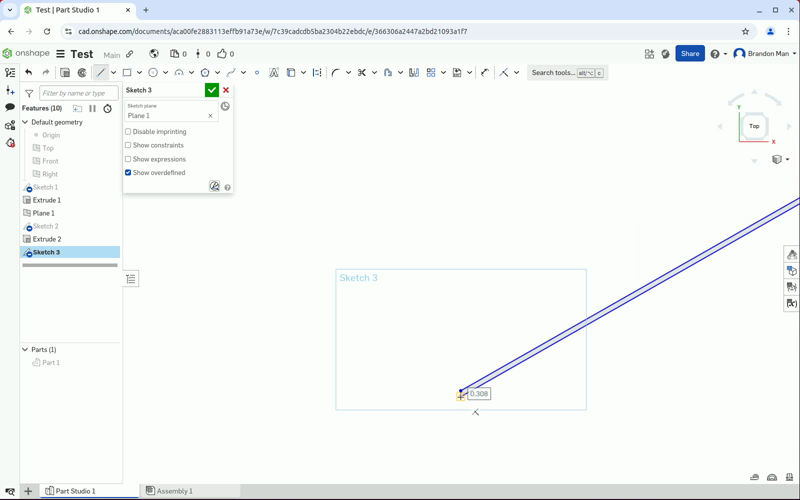
scroll(-6)
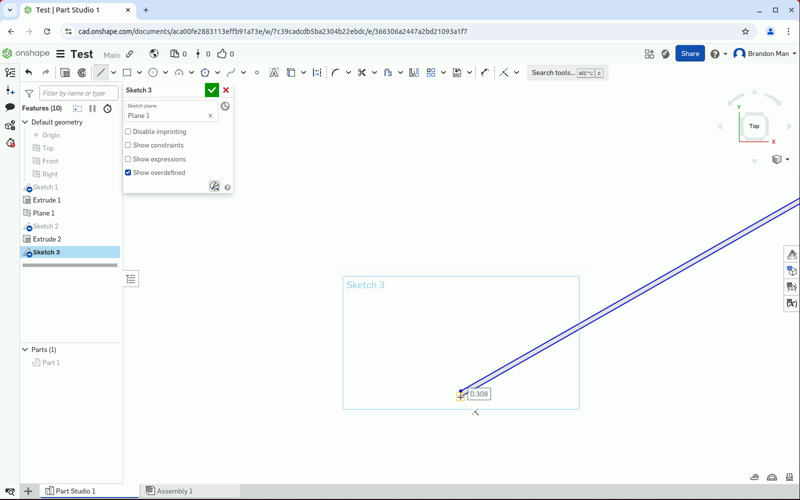
scroll(-6)
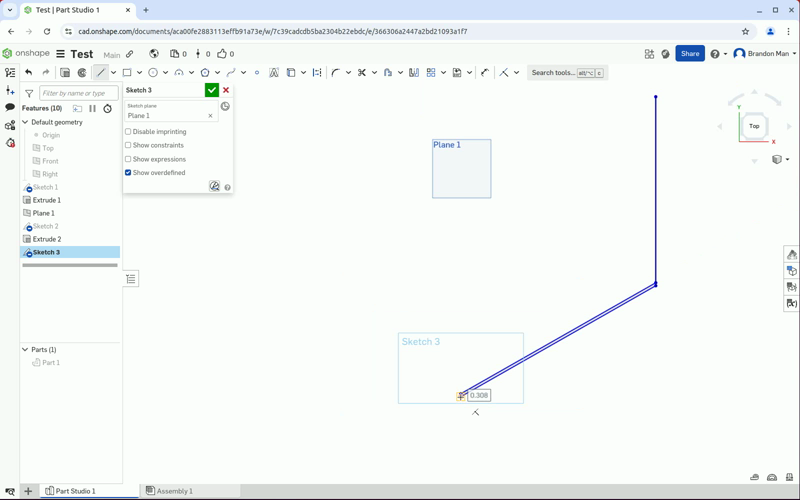
scroll(-6)
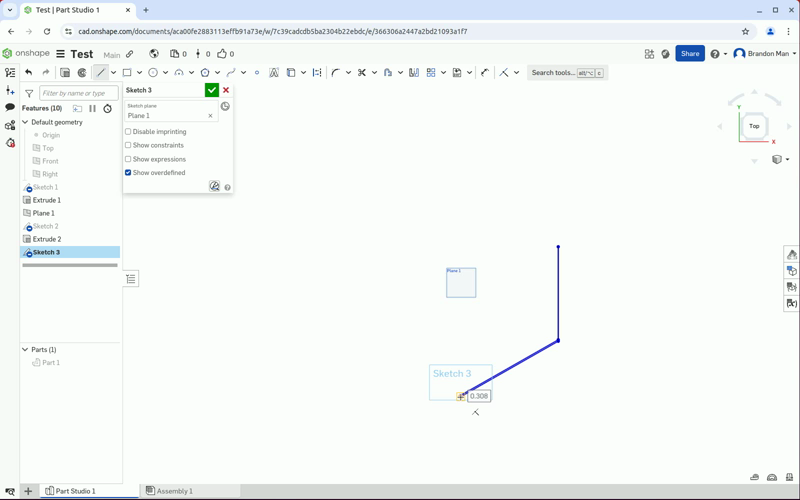
key(esc)
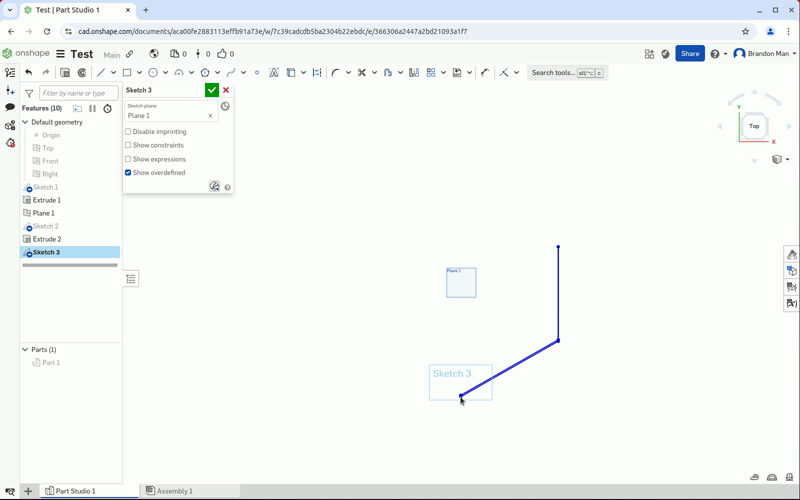
mouse_move(477, 387)
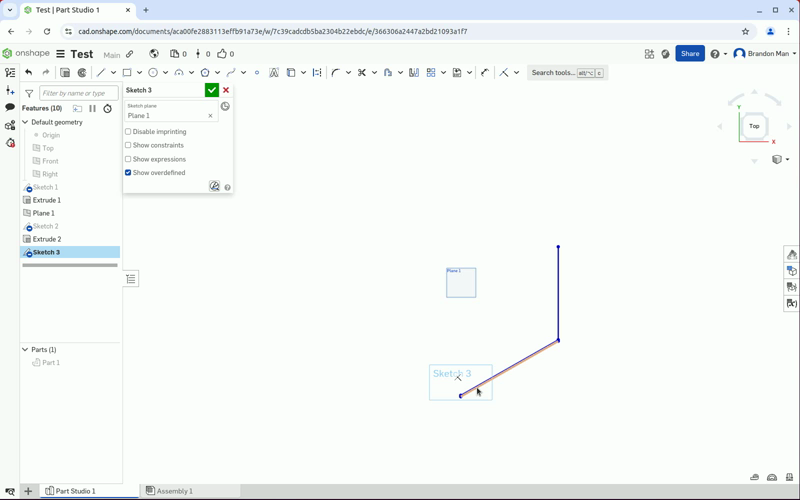
scroll(6)
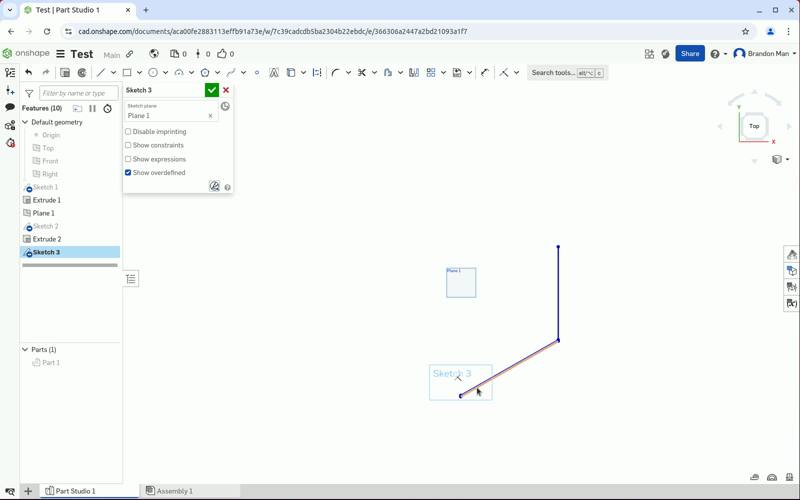
scroll(6)
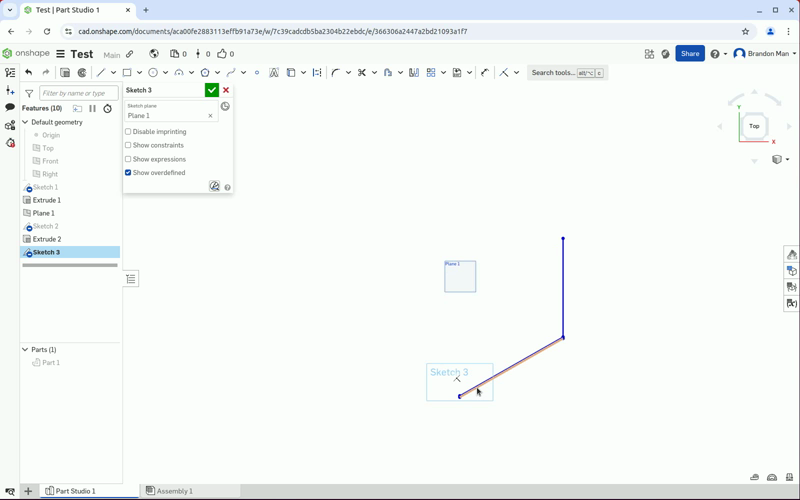
scroll(6)
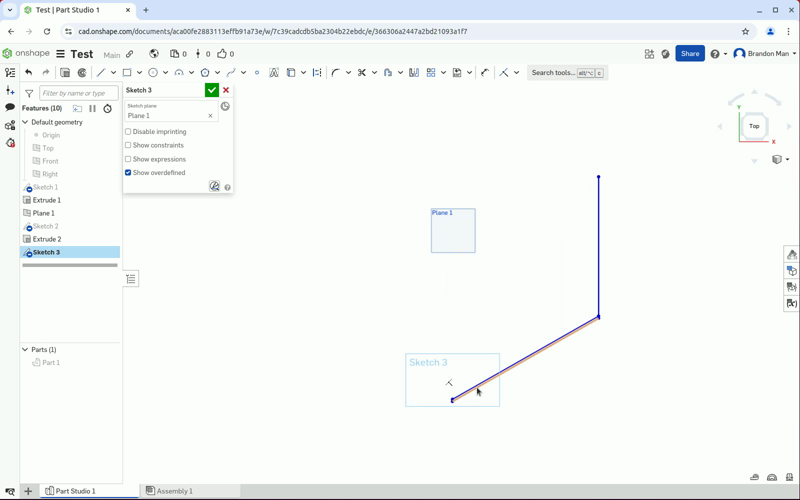
scroll(6)
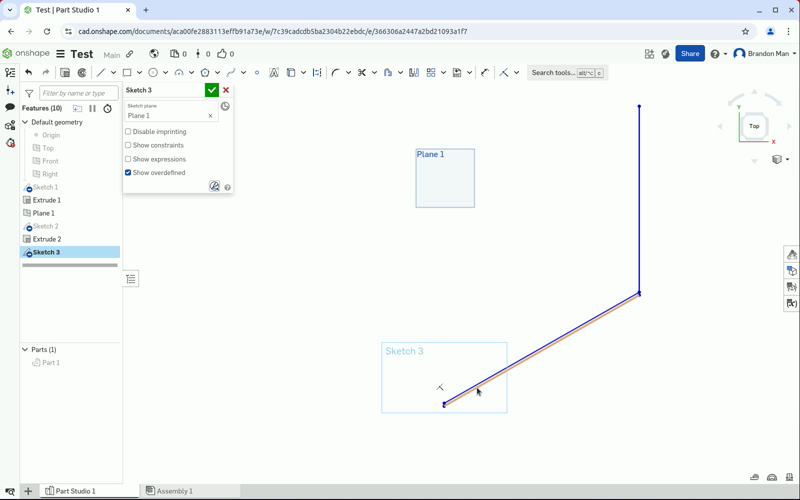
scroll(6)
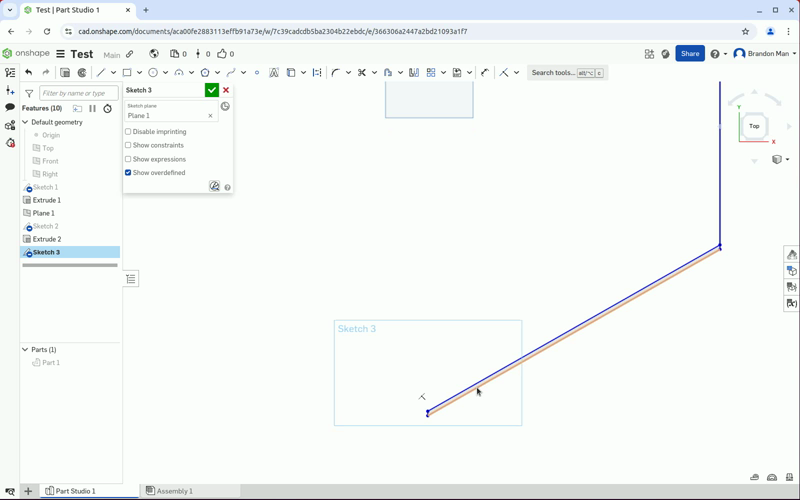
scroll(6)
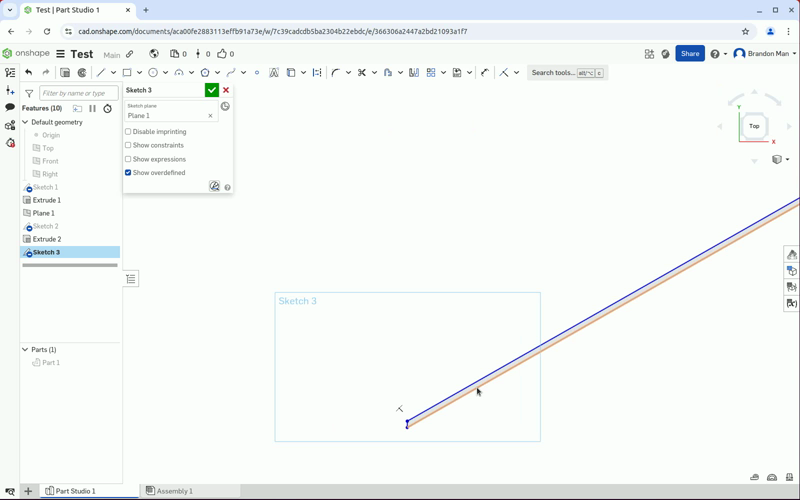
scroll(6)
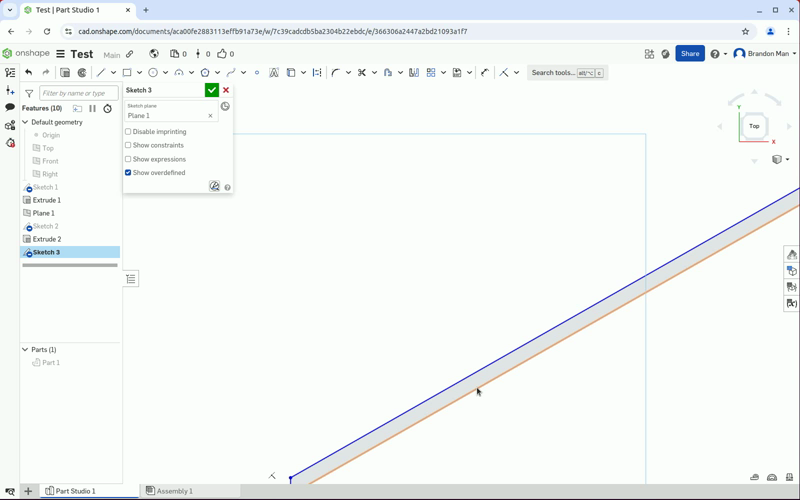
click(477, 387)
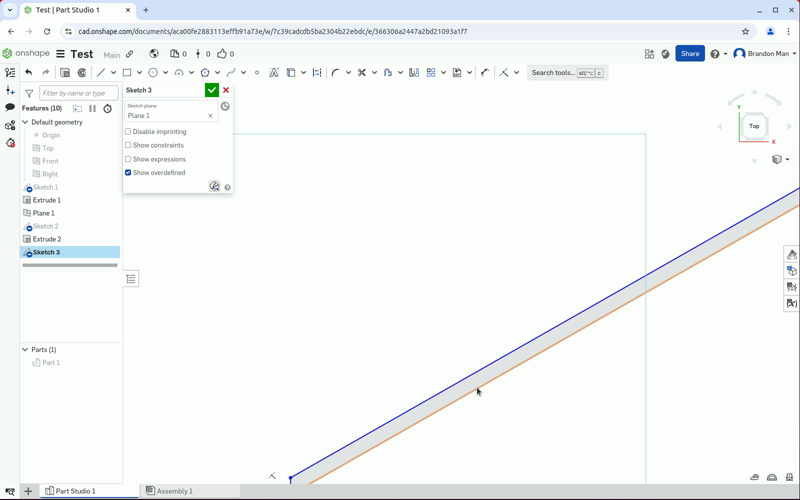
scroll(-6)
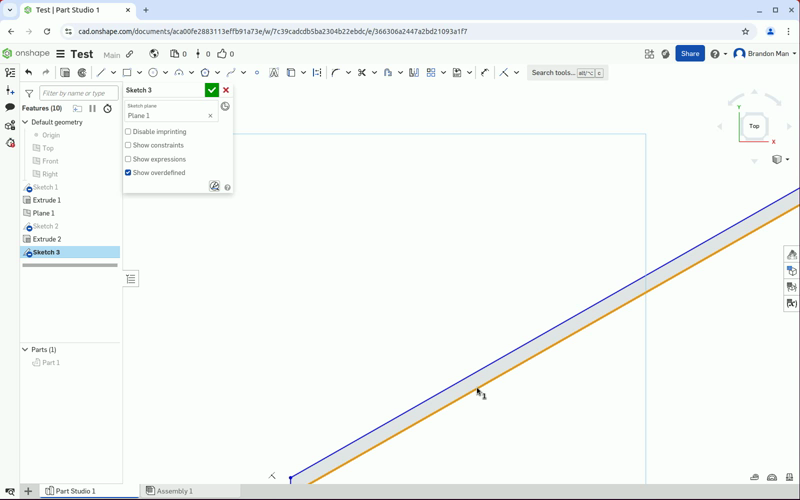
scroll(-6)
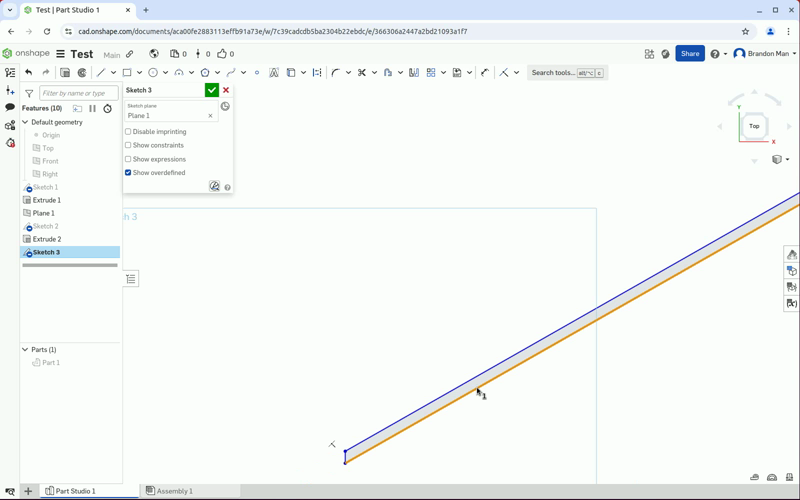
scroll(-6)
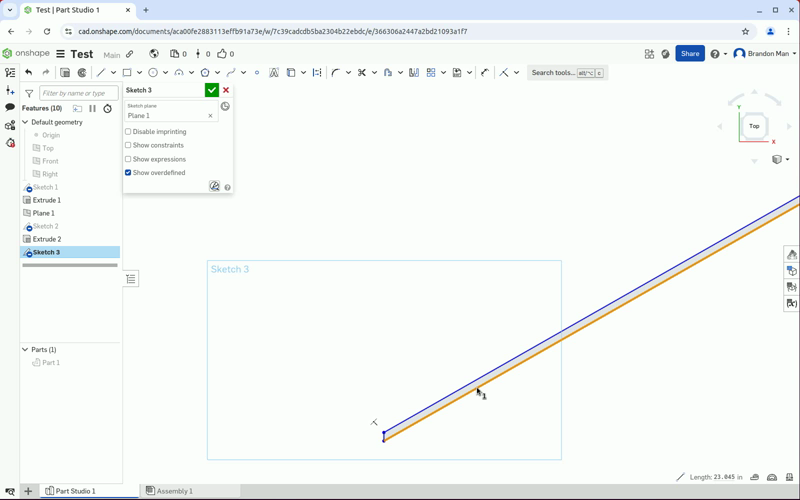
scroll(-6)
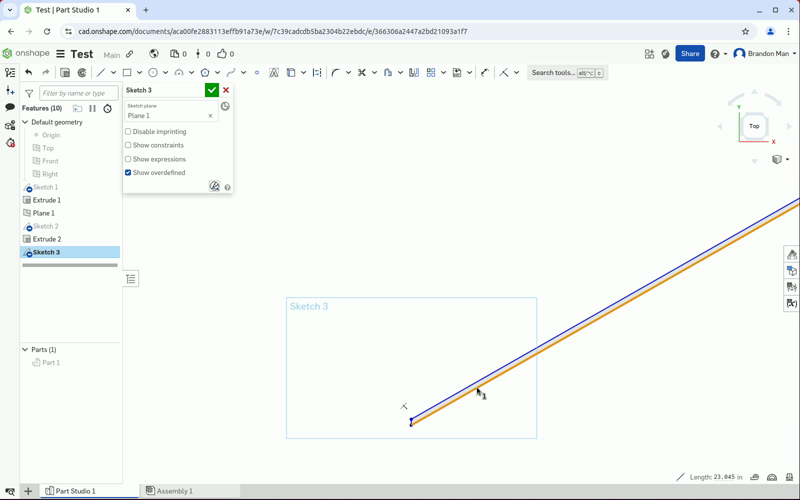
scroll(-6)
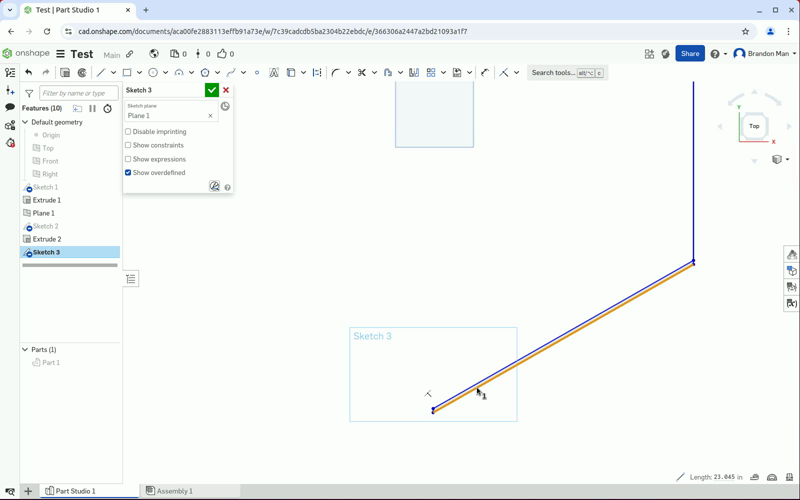
scroll(-6)
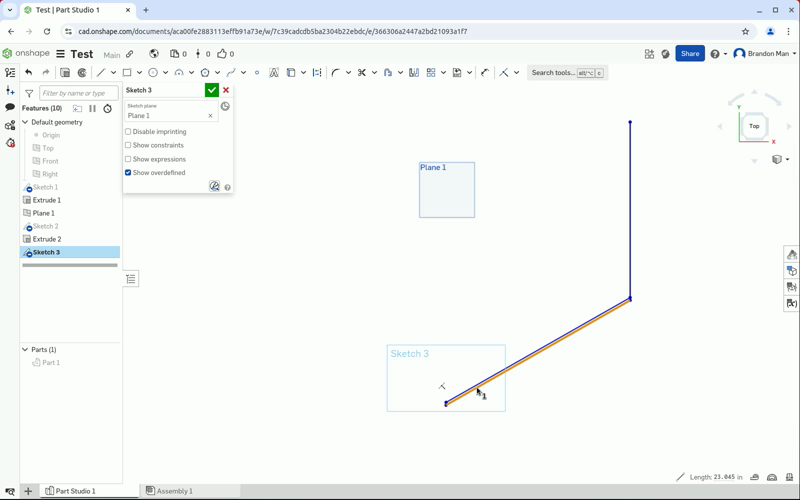
scroll(-6)
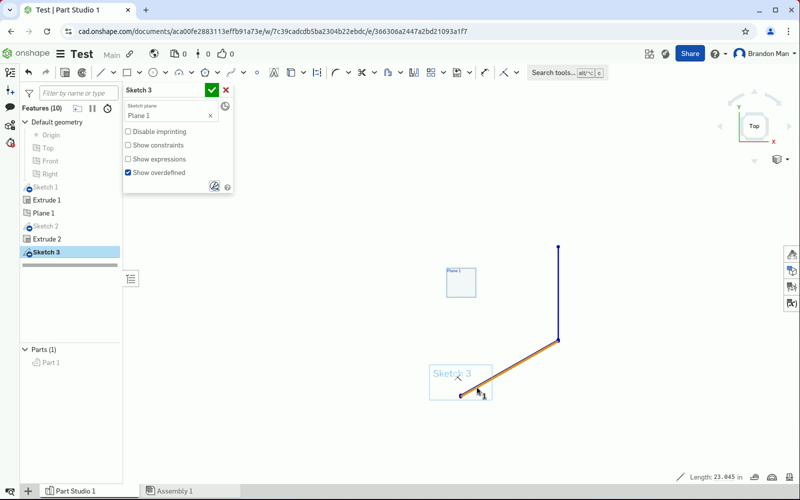
mouse_move(73, 352)
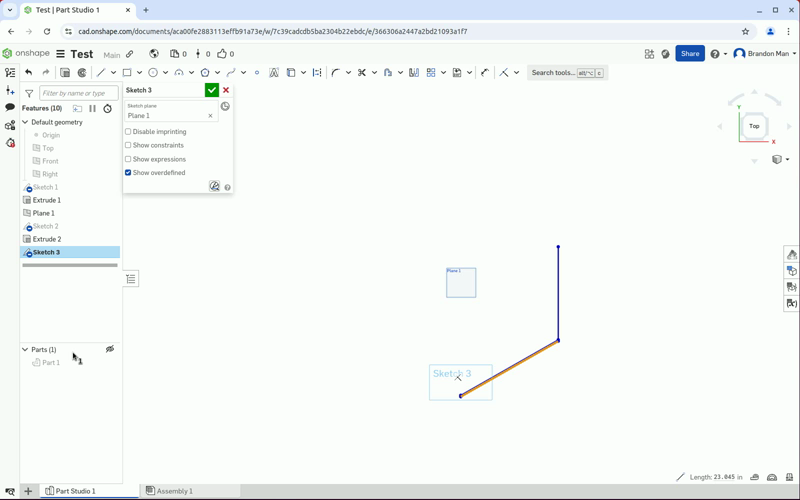
key(shift+y)
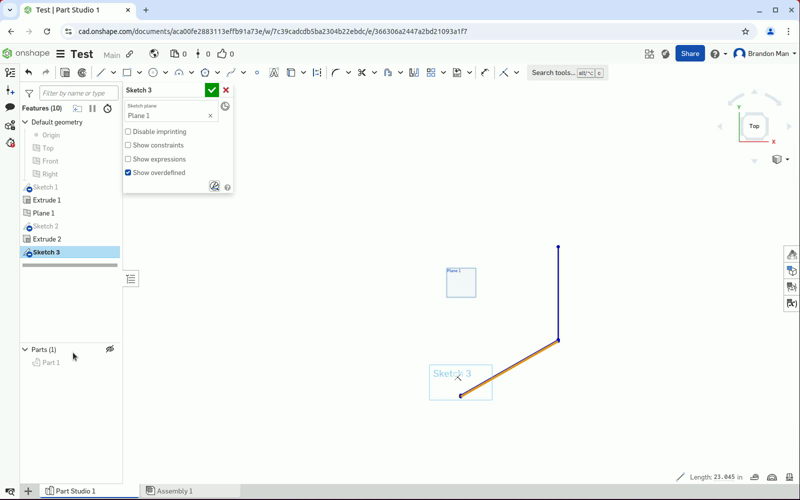
key(shift+e)
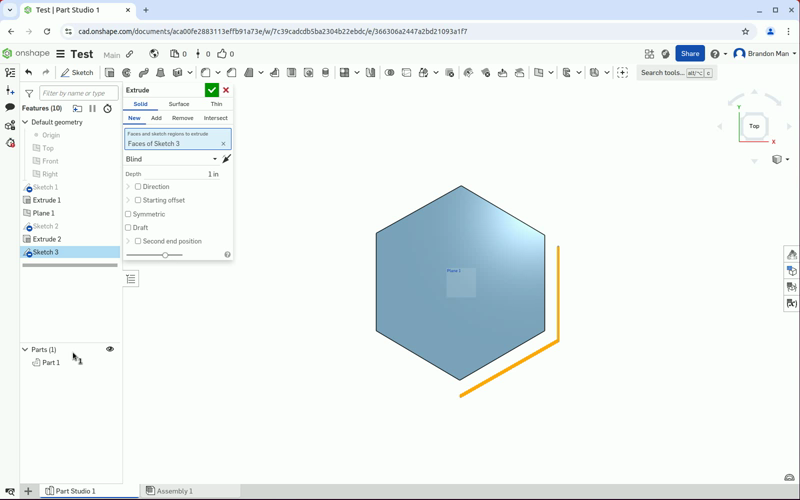
mouse_move(143, 106)
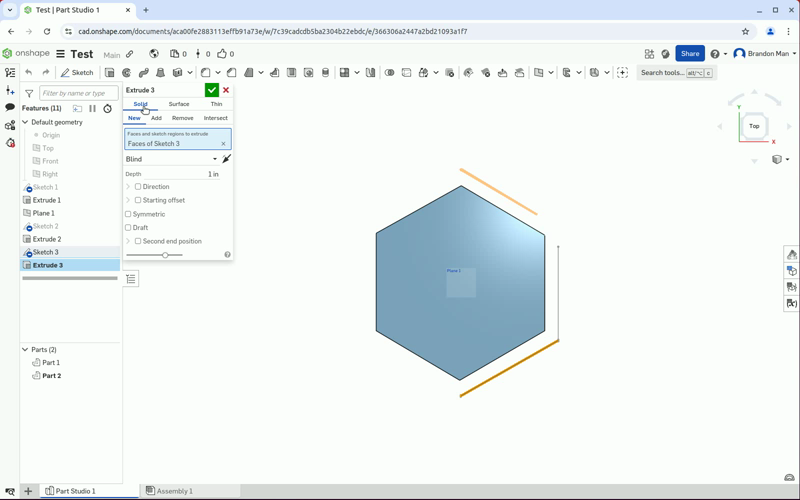
click(143, 106)
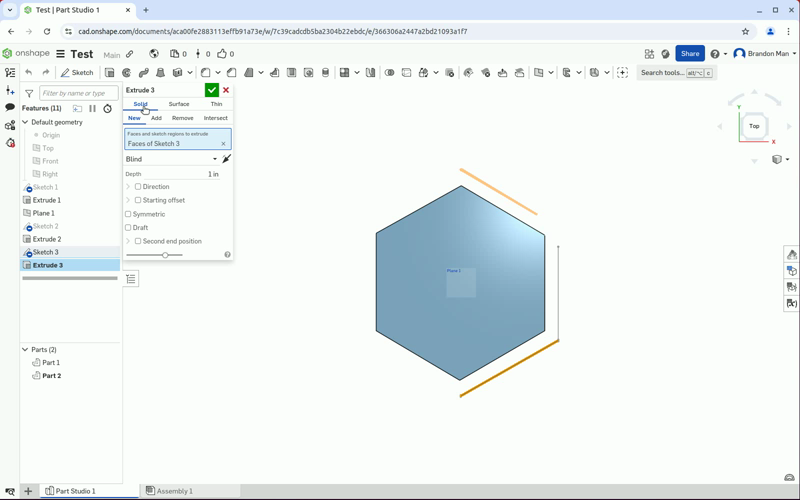
mouse_move(186, 120)
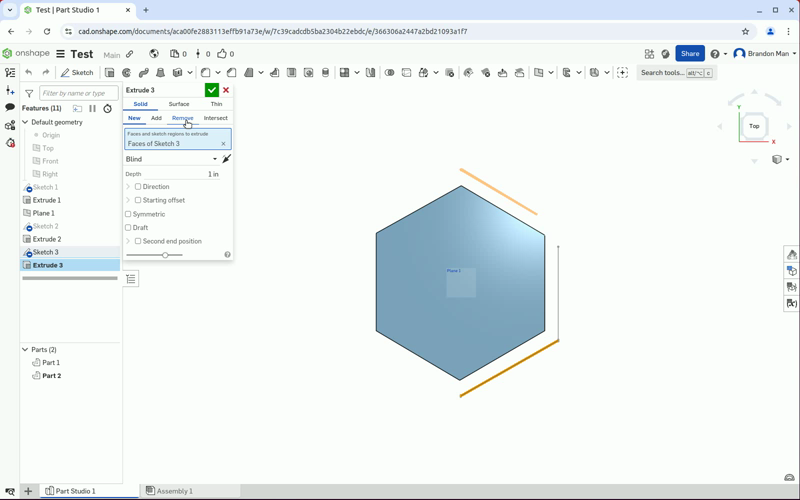
click(186, 120)
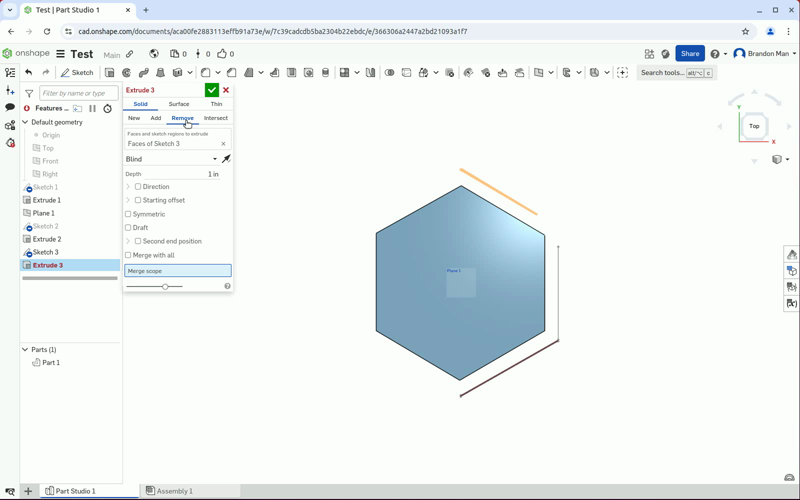
key(tab, 4)
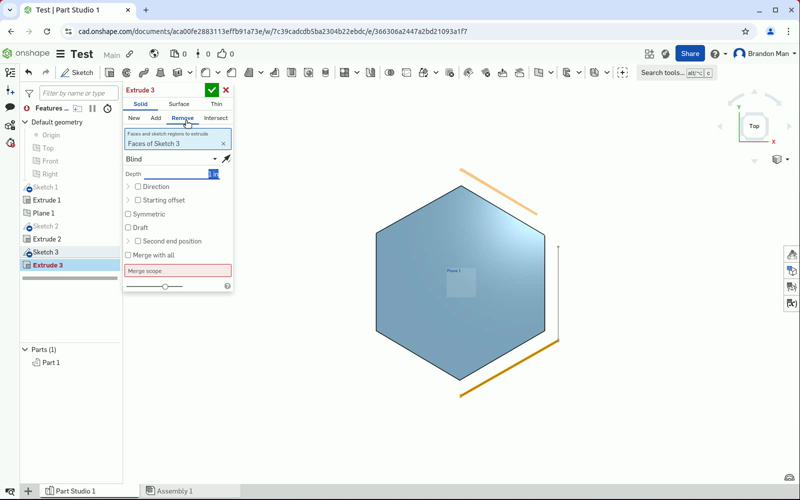
text(9.869)
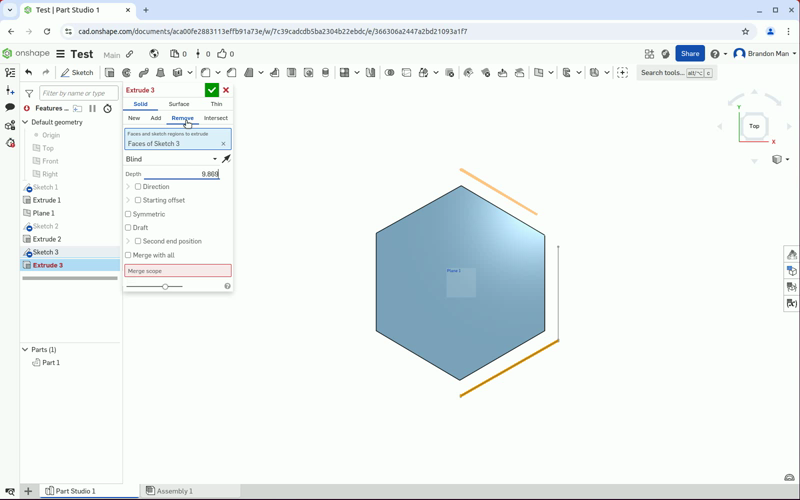
key(tab, 6)
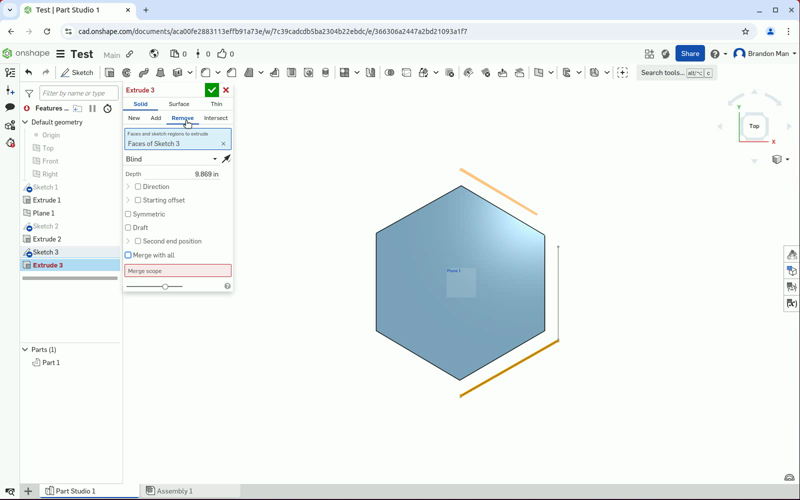
key(space)
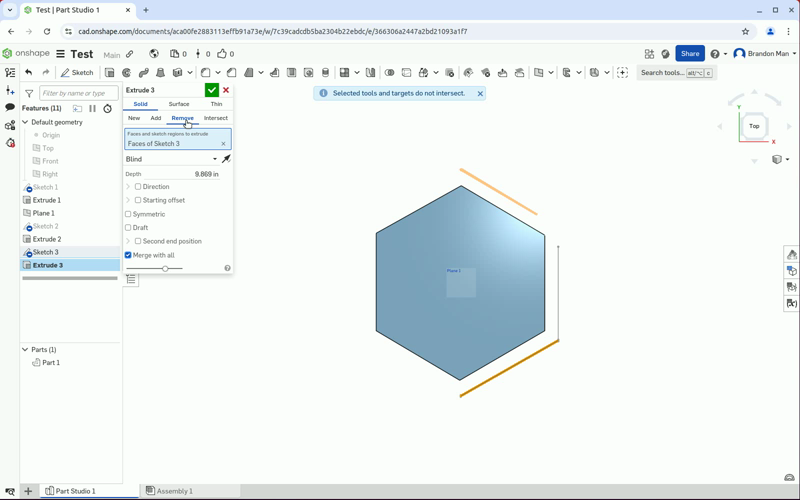
key(enter)
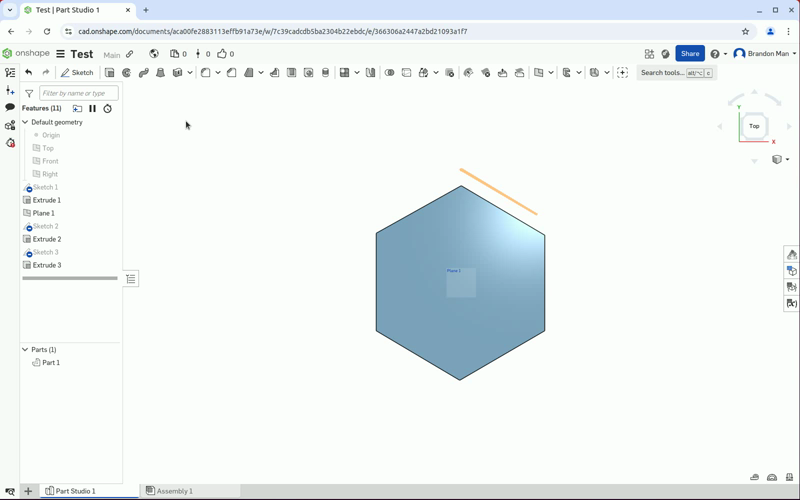
key(shift+h)
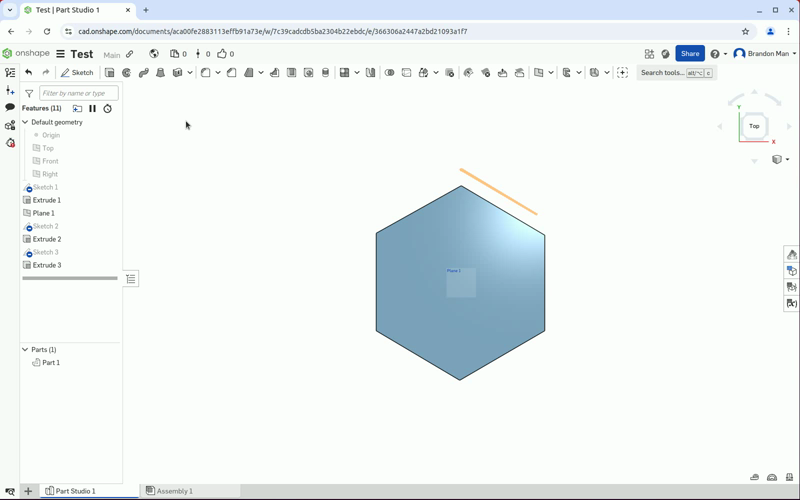
key(shift+h)
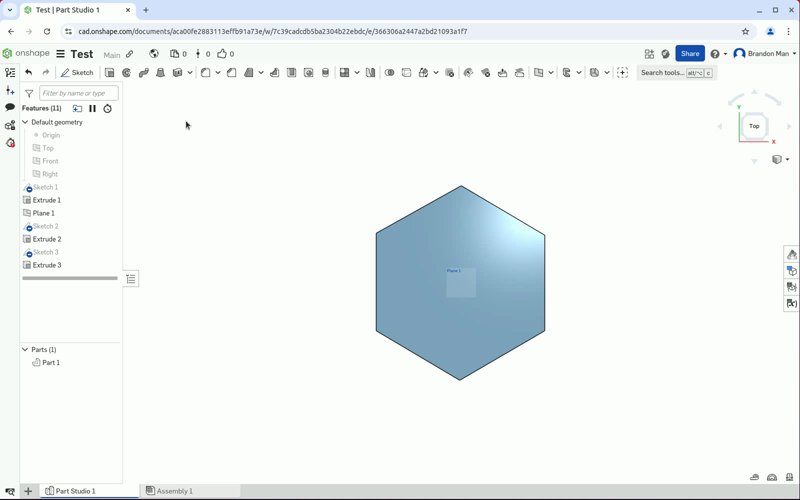
mouse_move(73, 189)
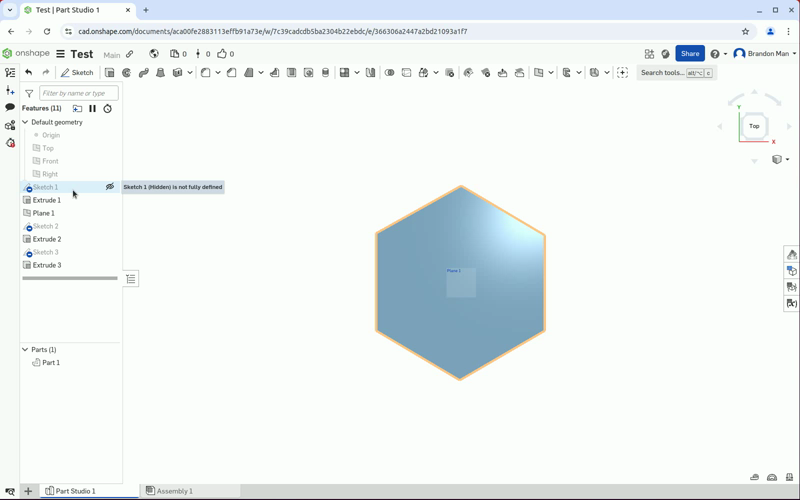
click(73, 189)
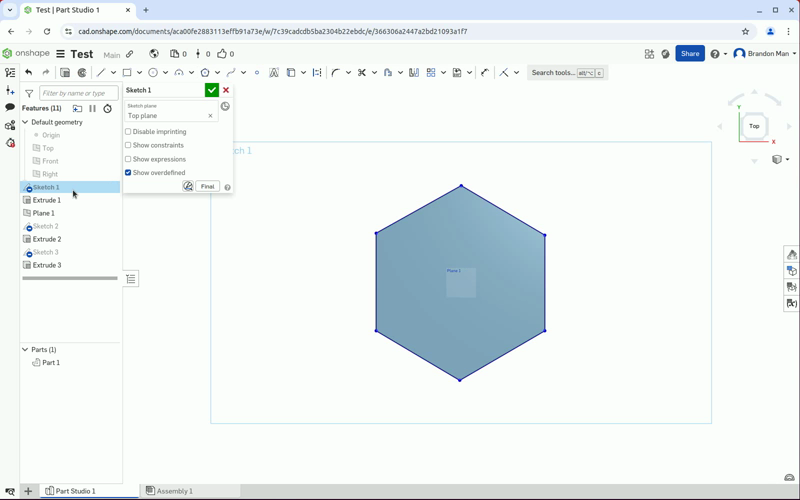
mouse_move(229, 92)
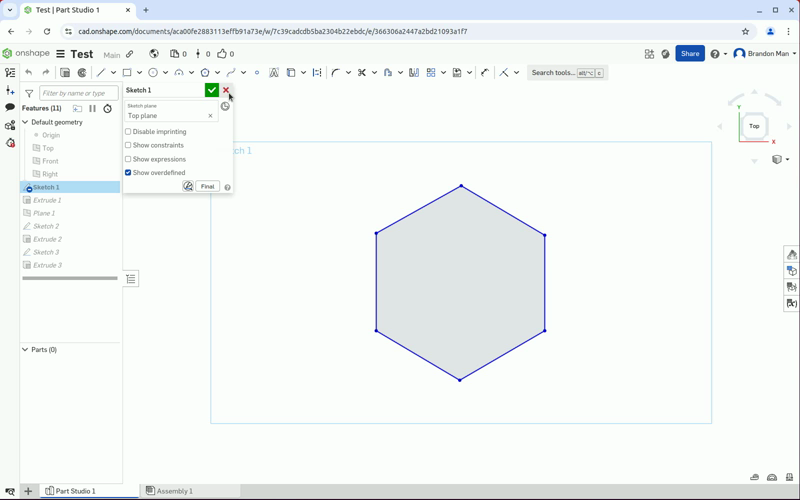
click(229, 92)
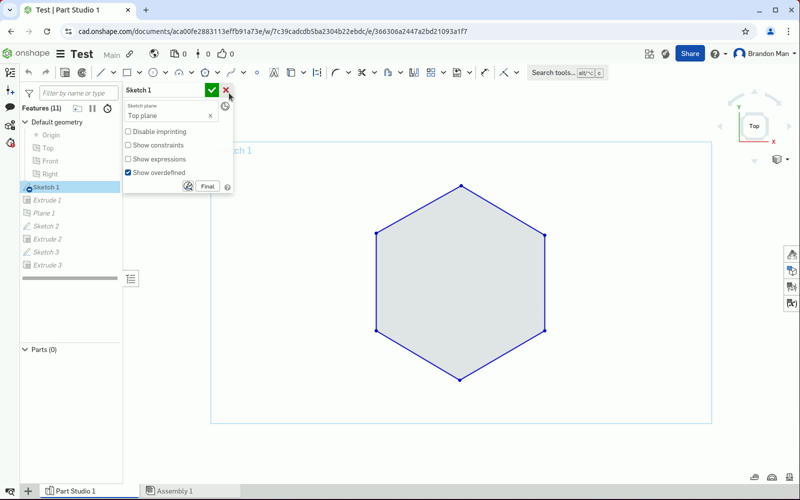
key(shift+s)
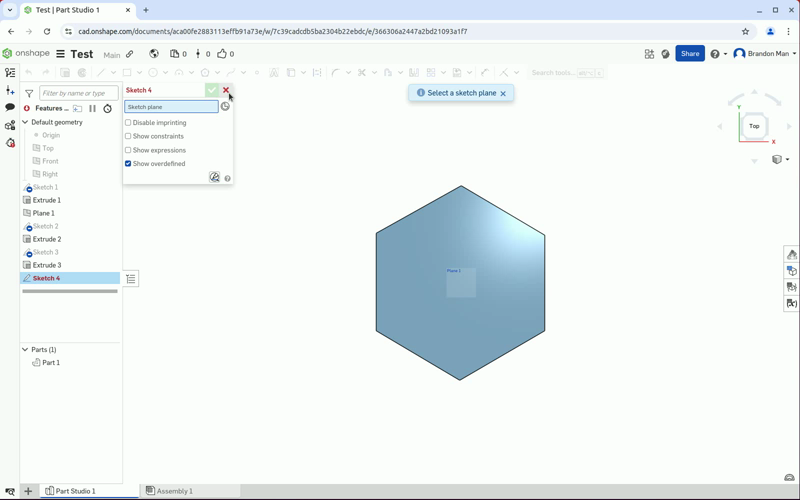
mouse_move(73, 215)
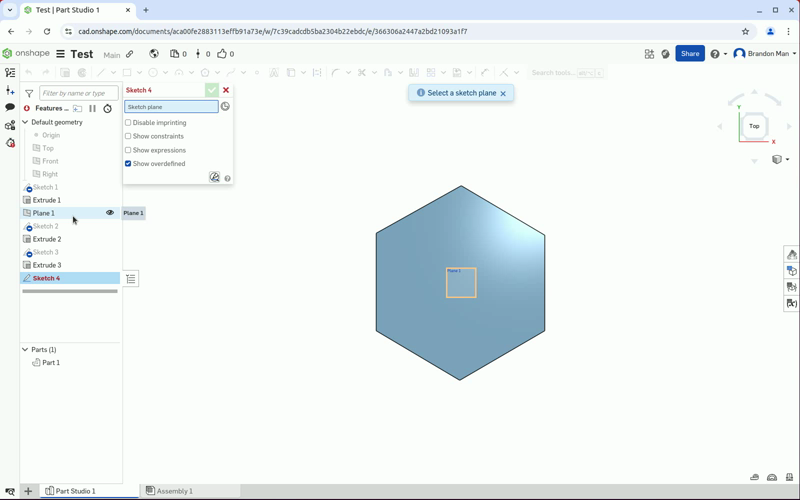
click(73, 215)
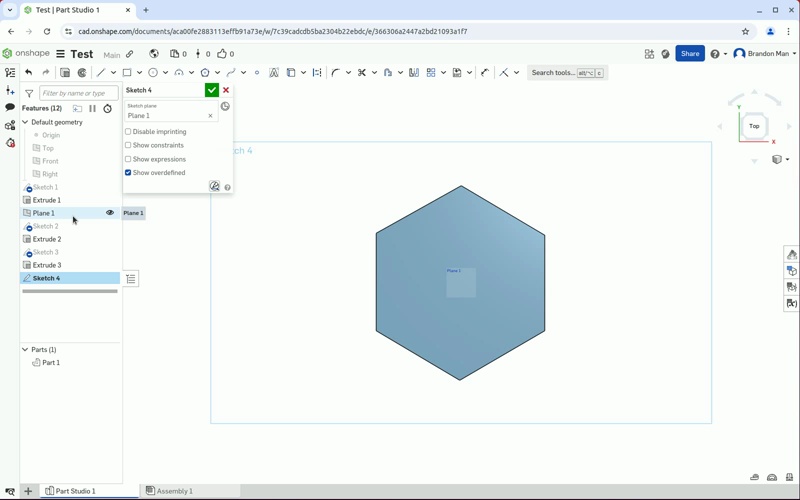
mouse_move(73, 352)
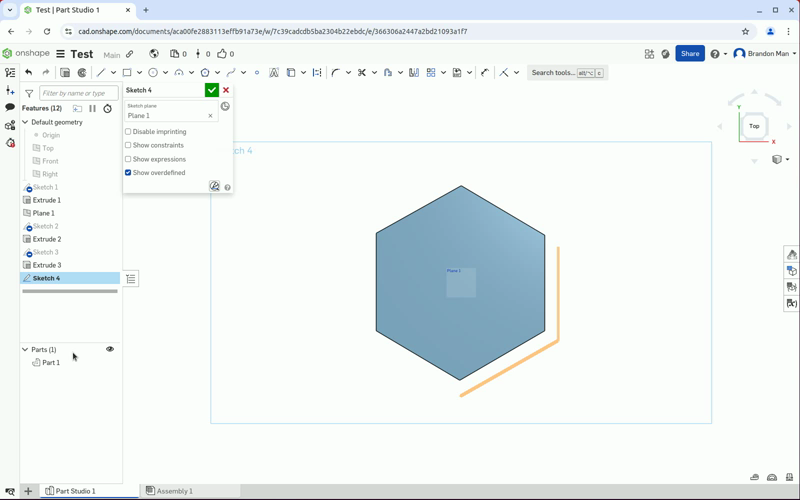
key(y)
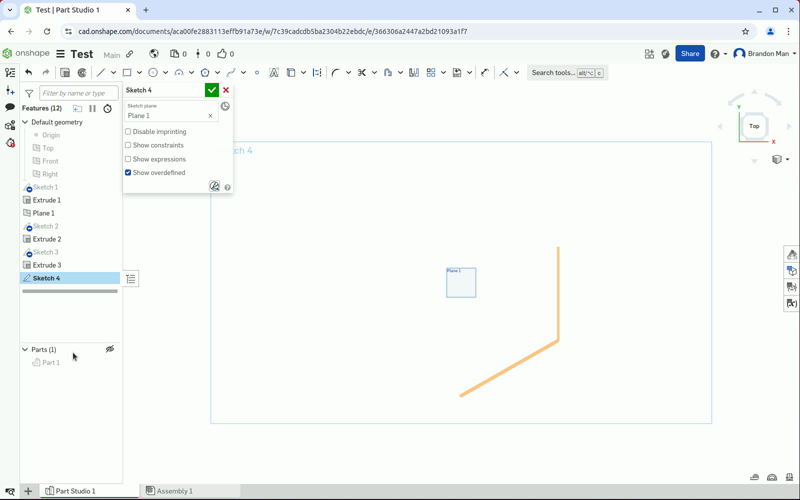
key(l)
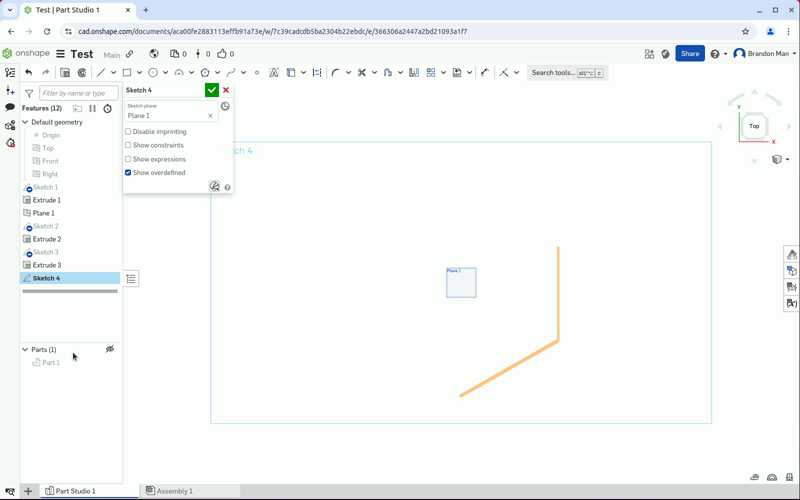
key_down(shift)
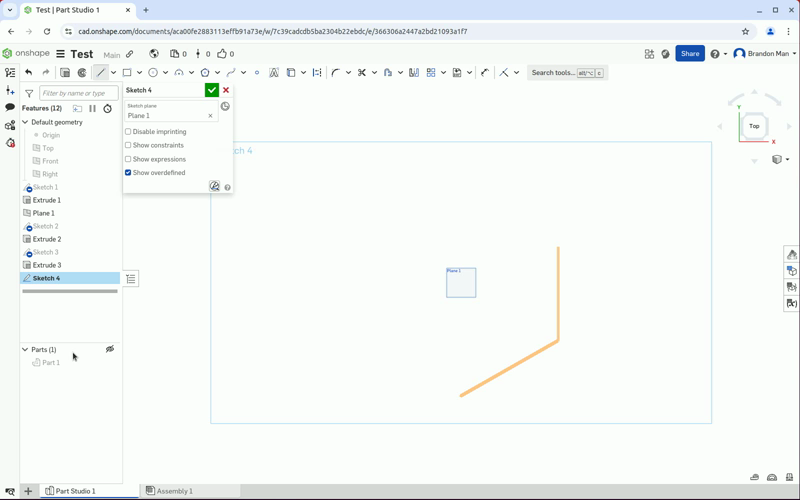
mouse_move(460, 395)
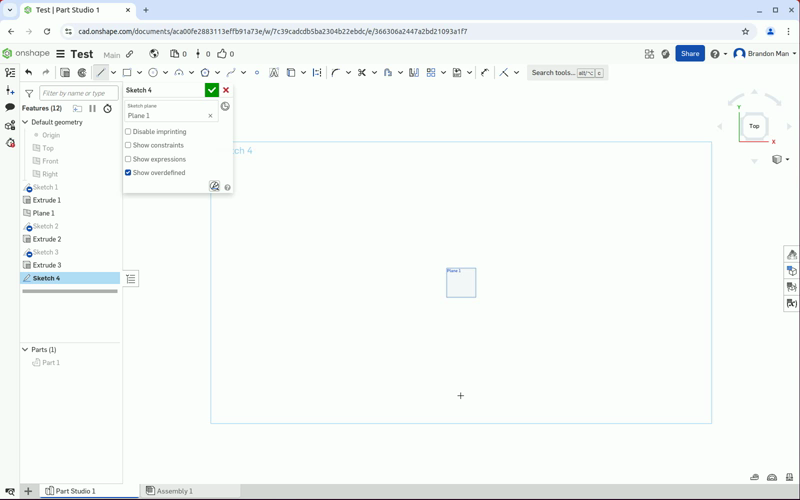
click(460, 395)
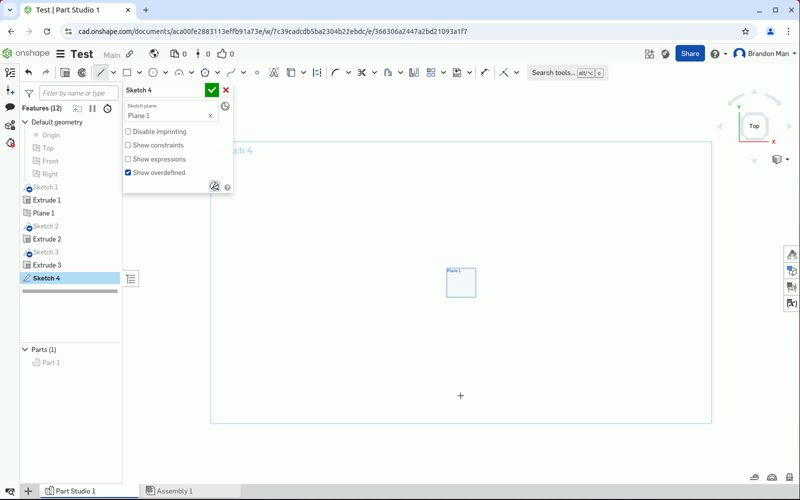
key_up(shift)
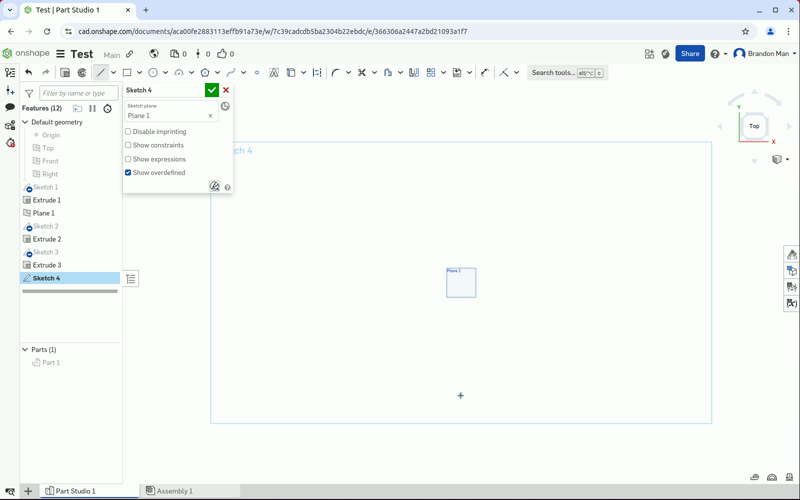
key_down(shift)
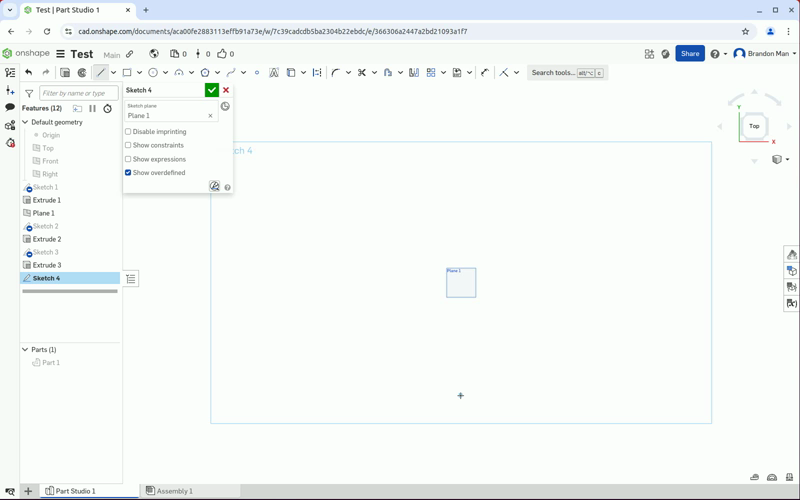
mouse_move(557, 341)
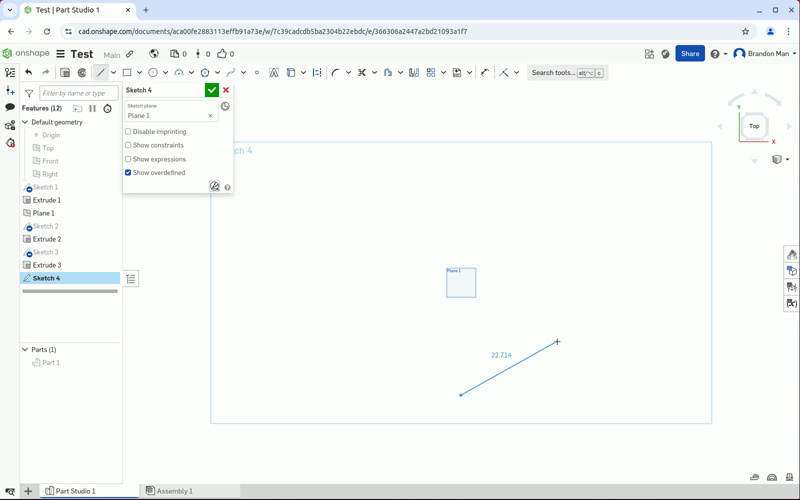
click(557, 341)
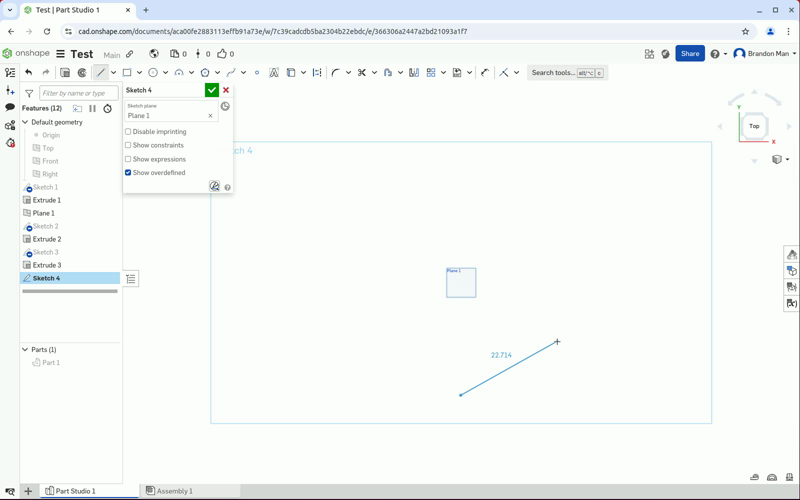
key_up(shift)
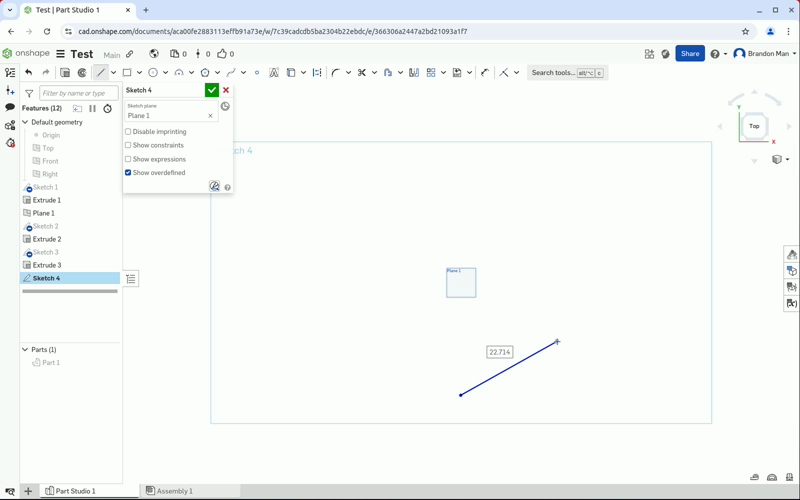
key_down(shift)
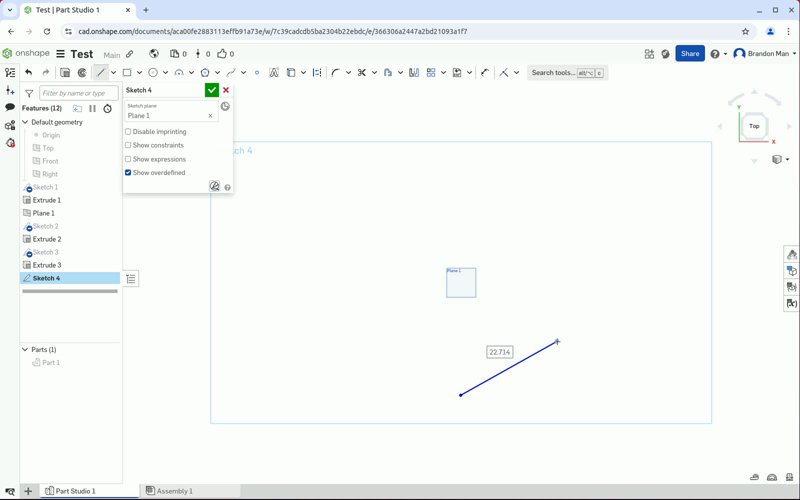
mouse_move(557, 246)
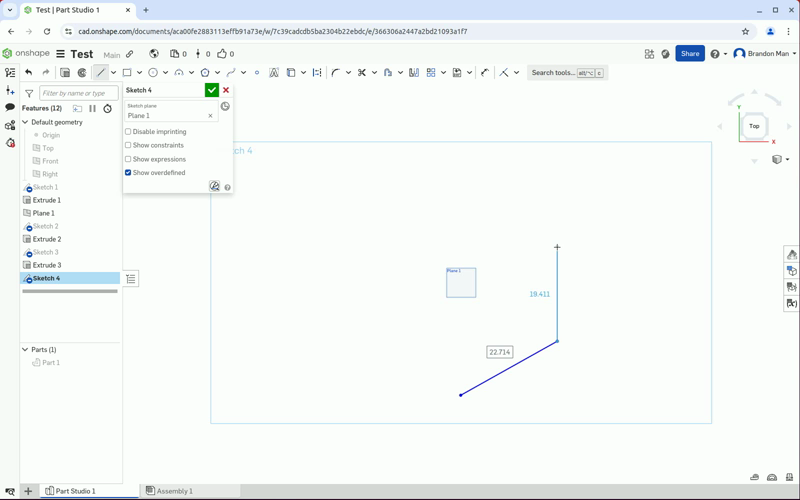
click(557, 246)
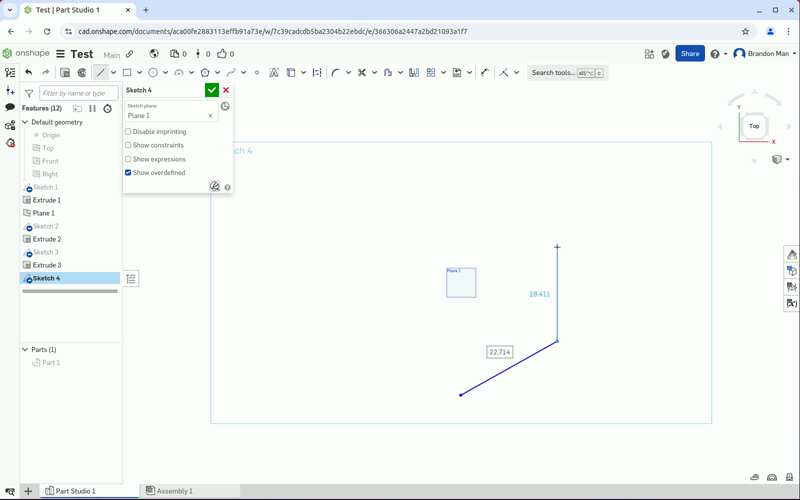
key_up(shift)
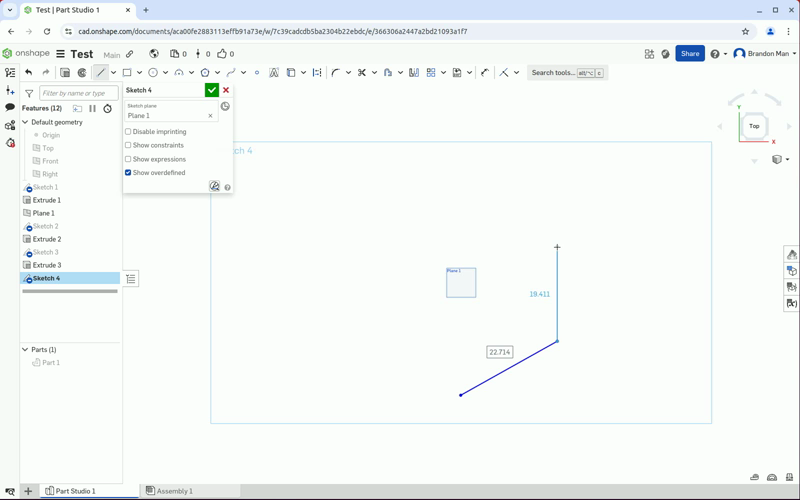
key_down(shift)
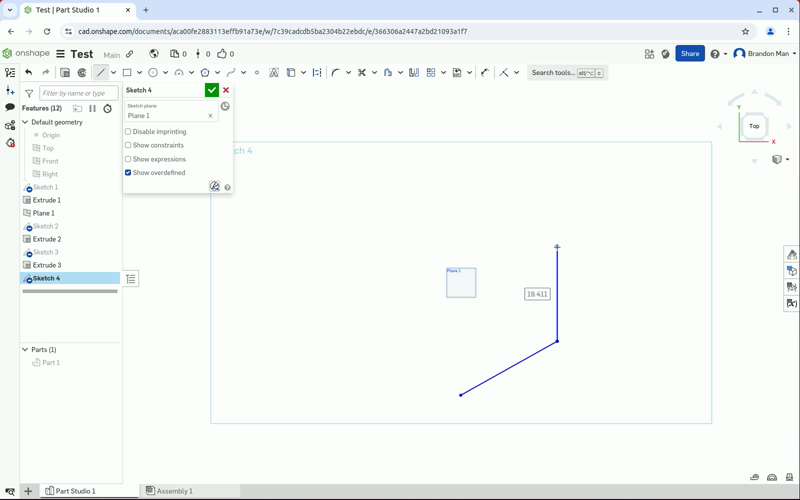
mouse_move(587, 246)
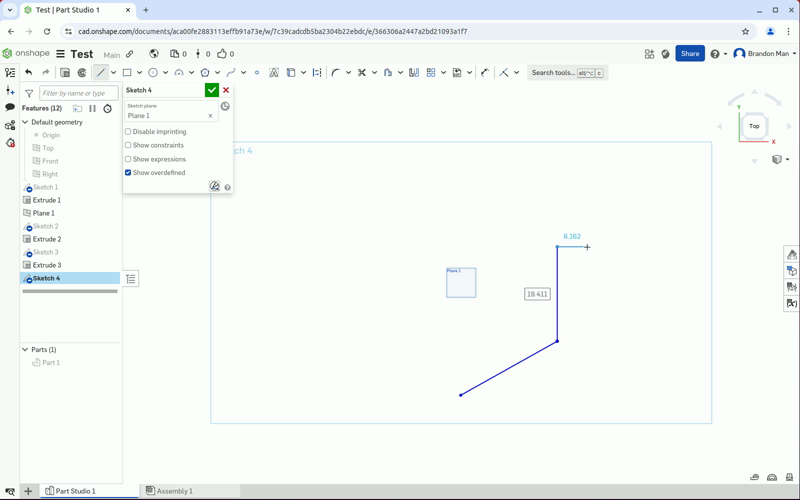
mouse_move(557, 228)
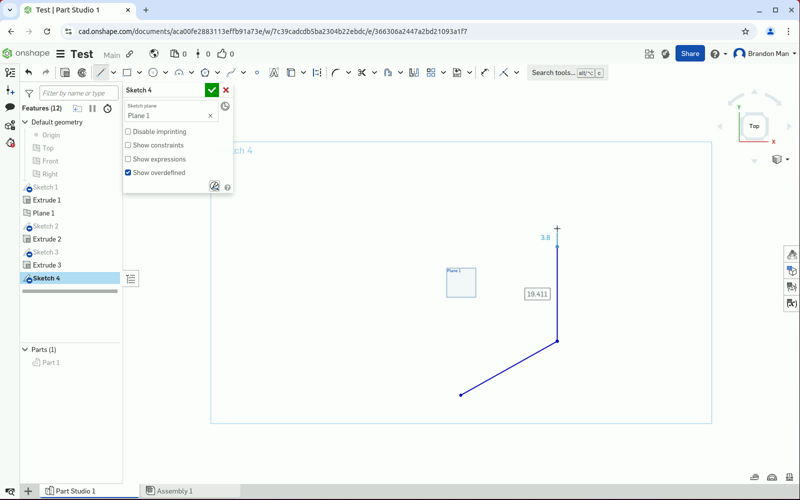
click(557, 228)
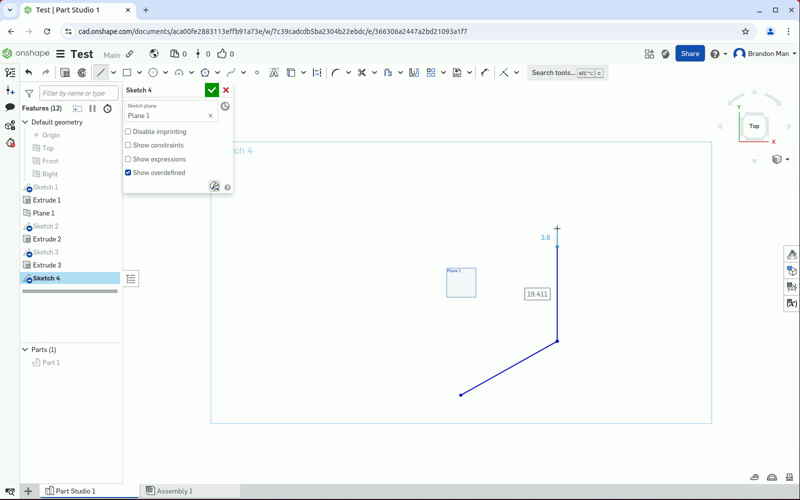
key_up(shift)
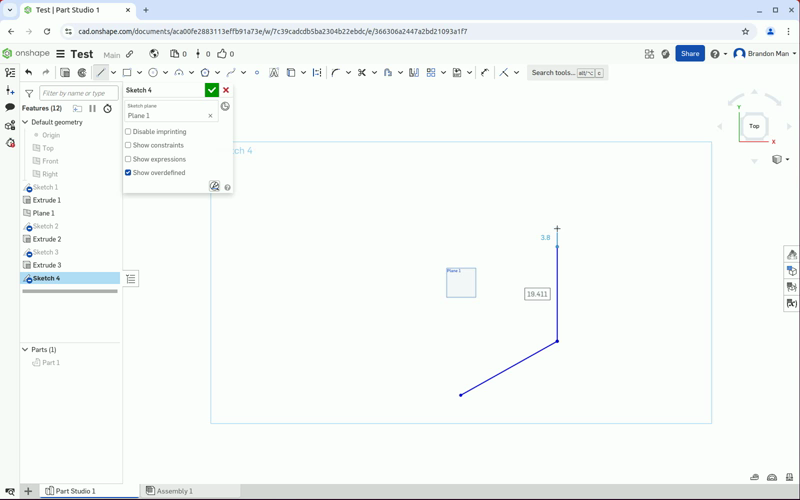
key_down(shift)
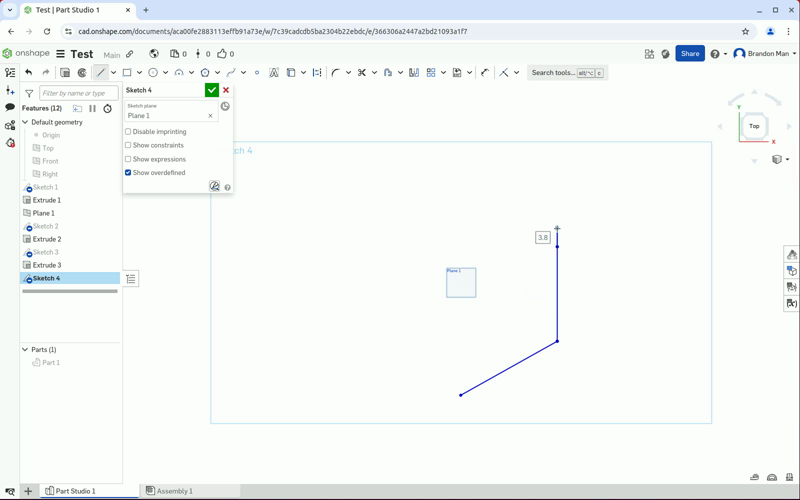
mouse_move(587, 228)
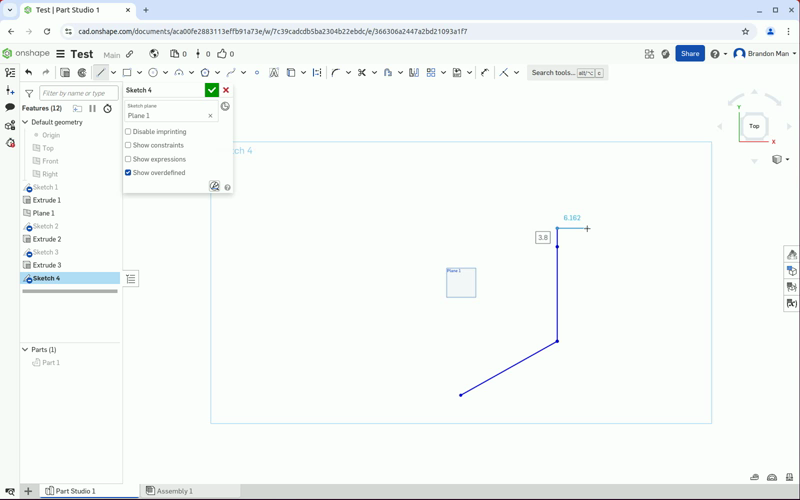
mouse_move(536, 216)
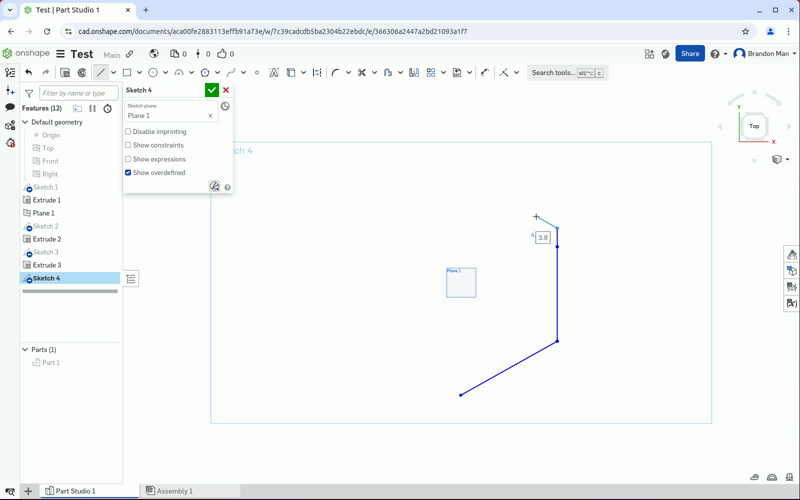
click(536, 216)
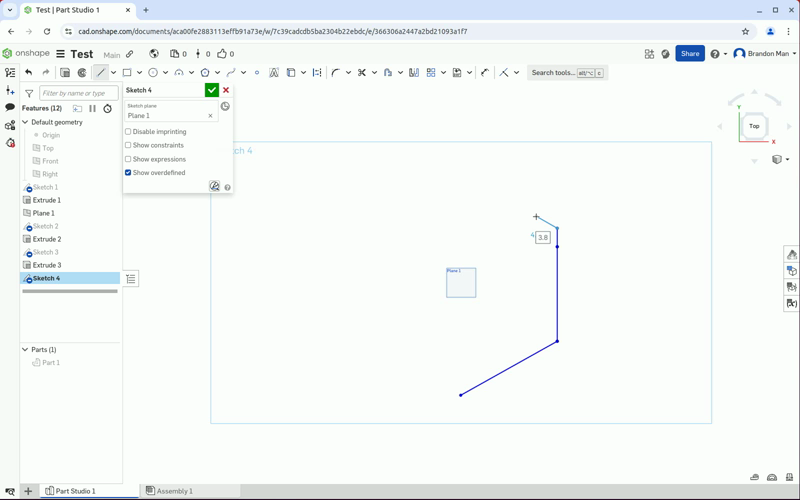
key_up(shift)
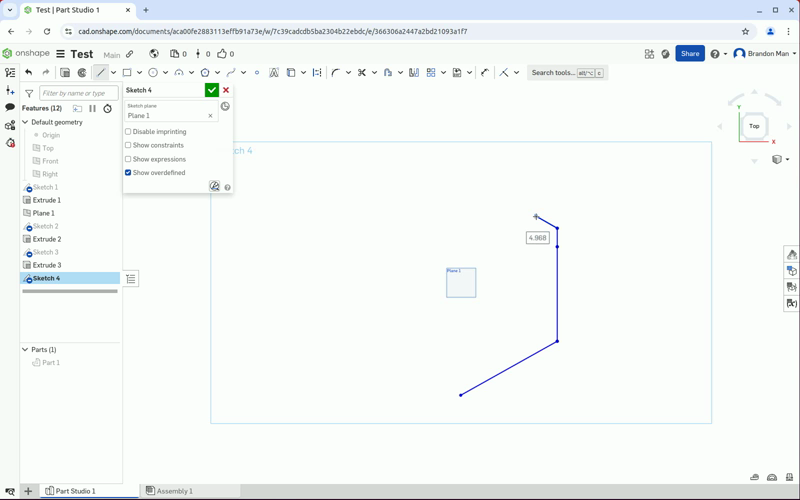
key_down(shift)
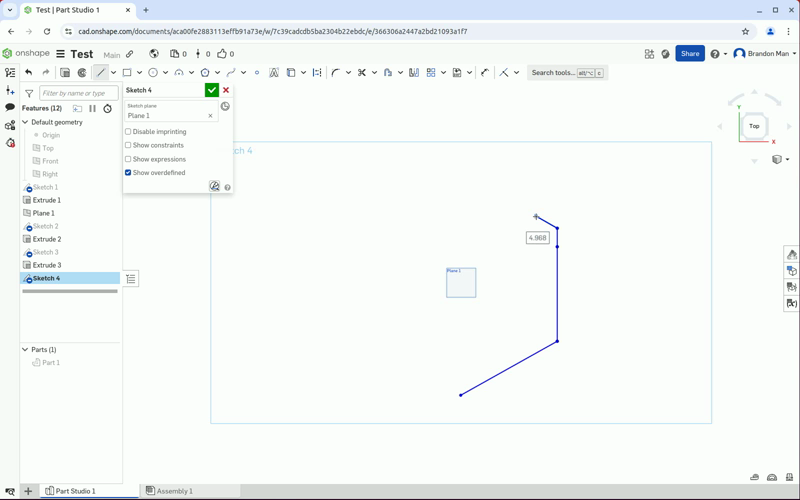
mouse_move(460, 171)
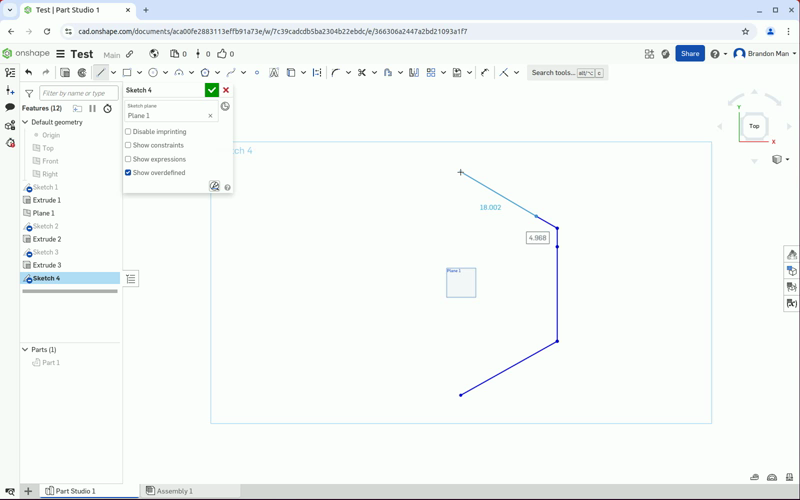
click(460, 171)
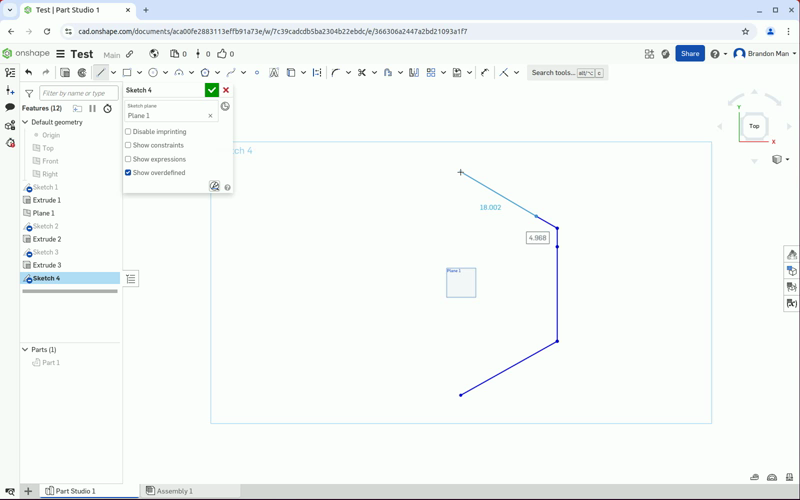
key_up(shift)
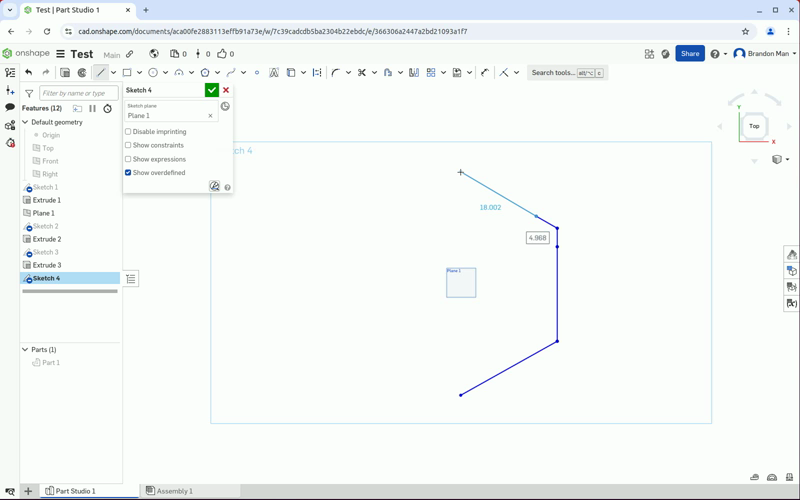
key_down(shift)
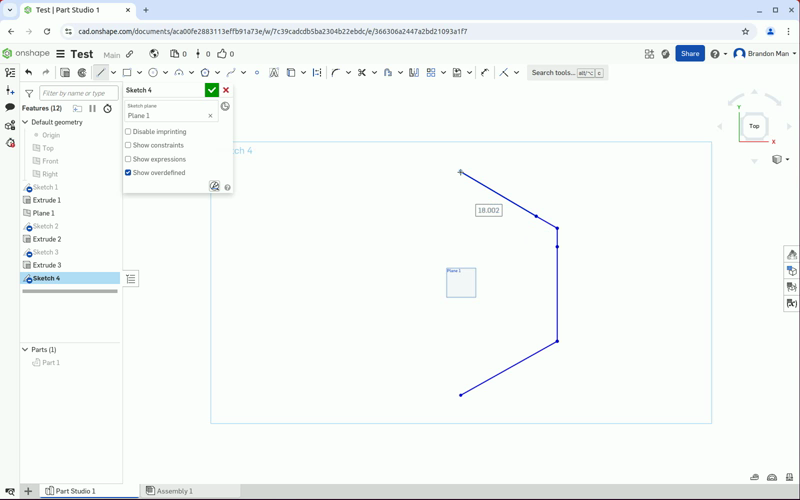
mouse_move(460, 395)
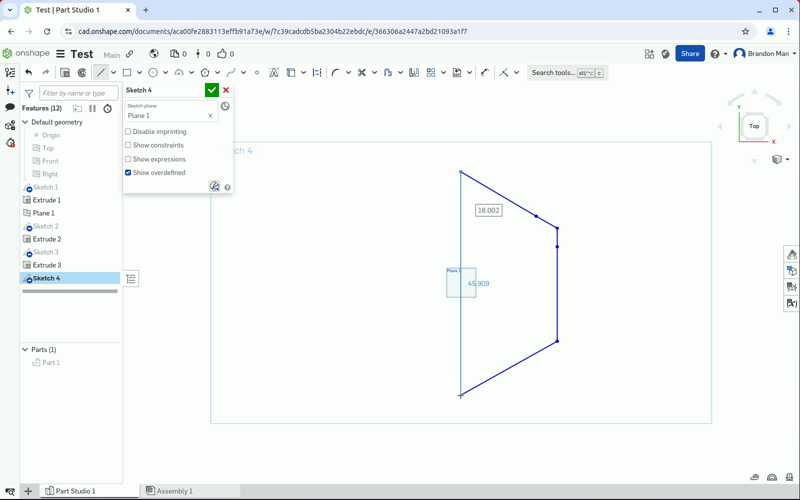
key_up(shift)
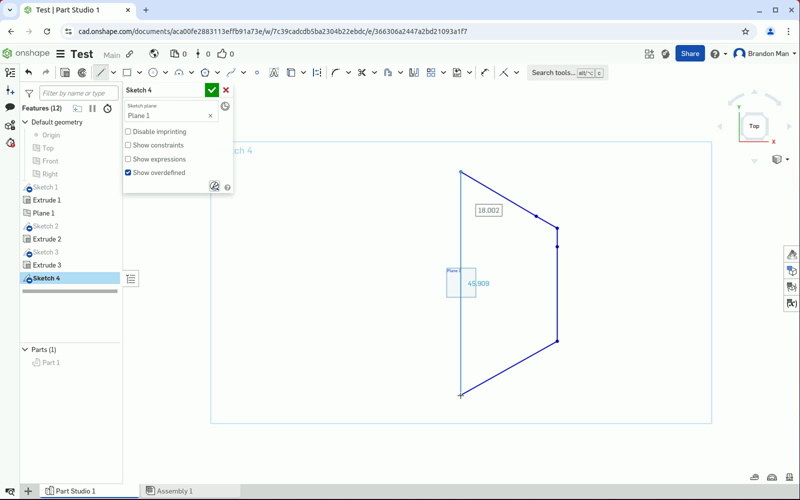
click(460, 395)
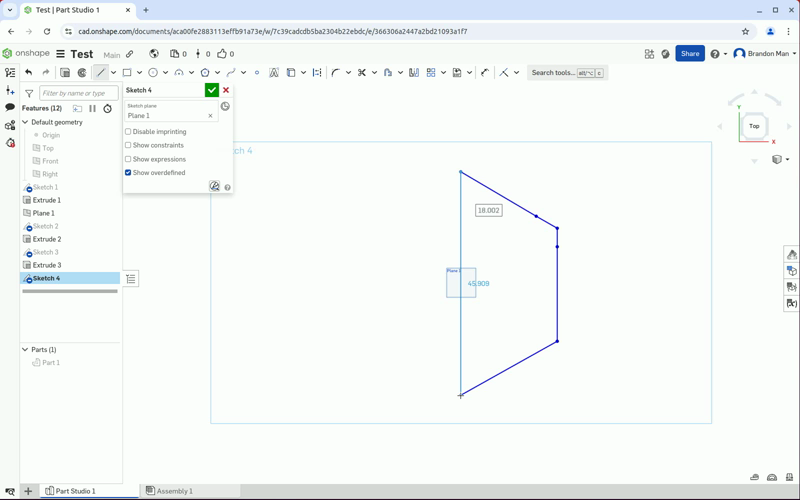
key(esc)
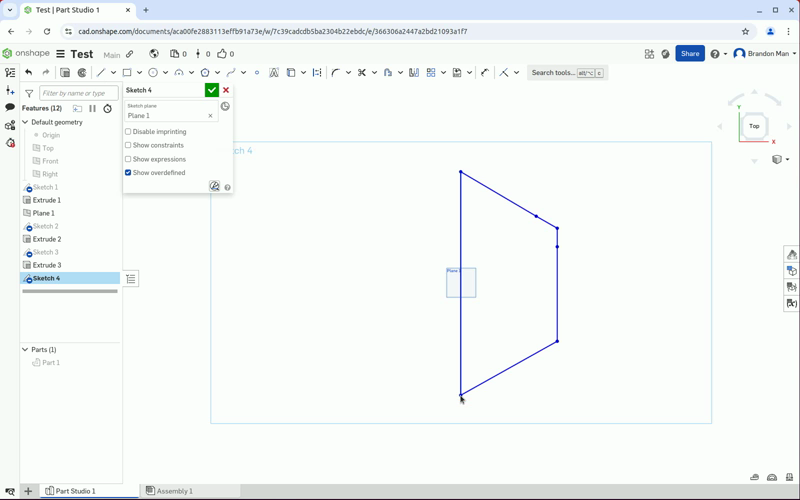
mouse_move(544, 287)
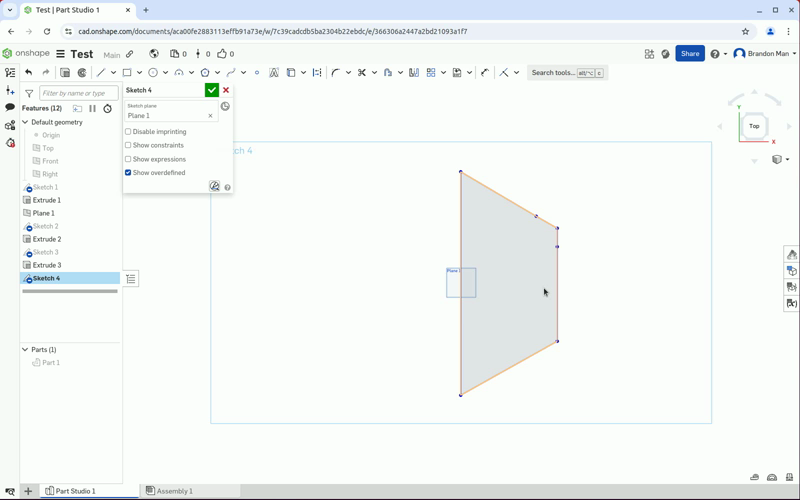
click(544, 287)
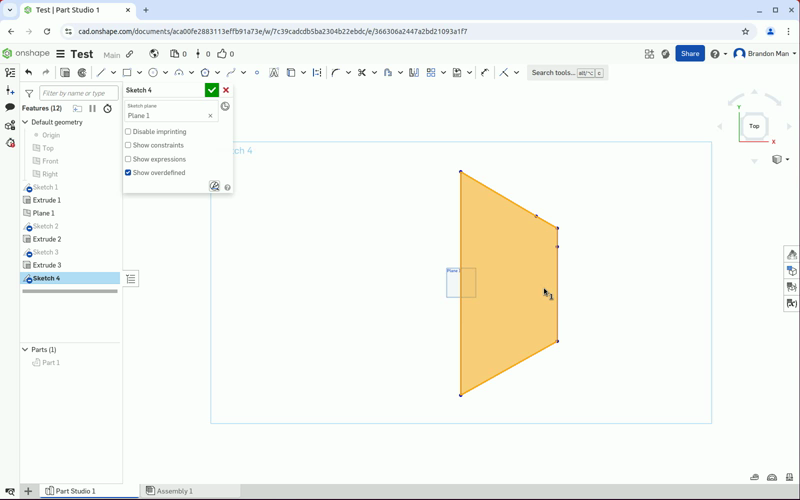
mouse_move(73, 352)
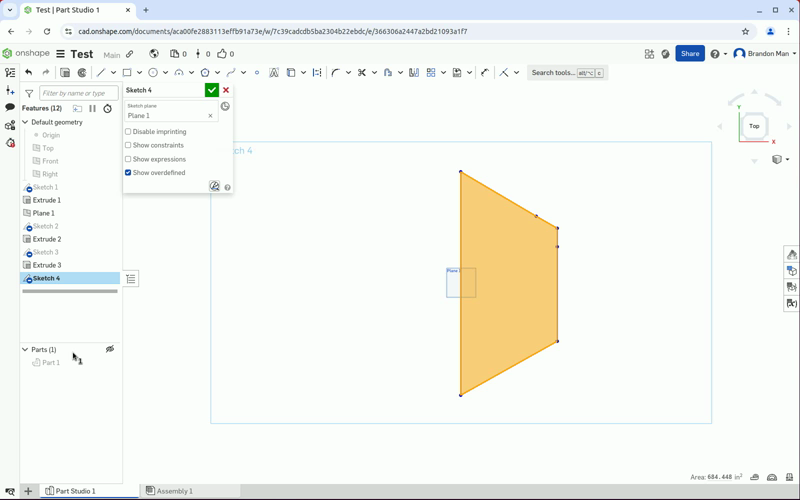
key(shift+y)
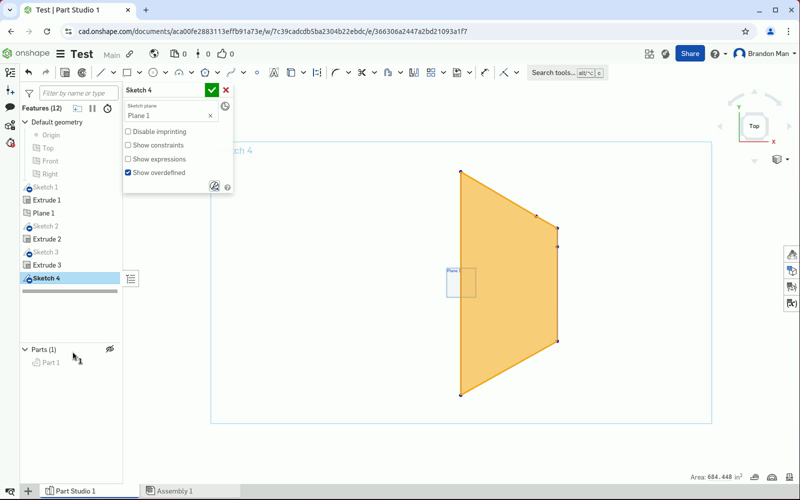
key(shift+e)
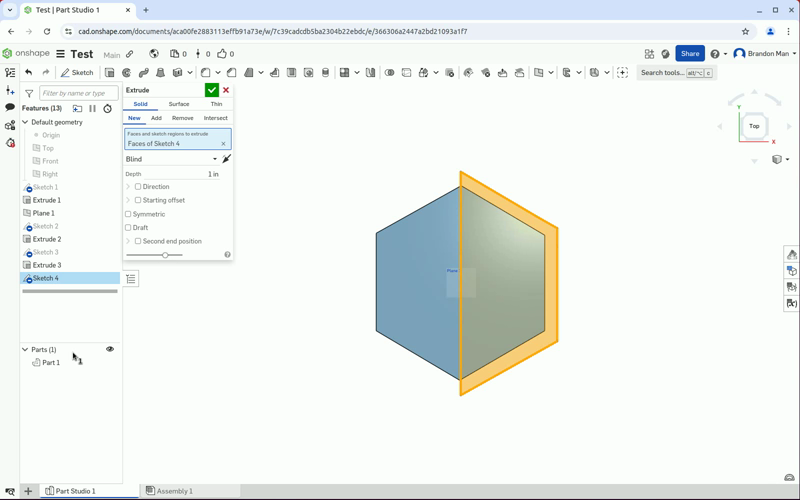
mouse_move(143, 106)
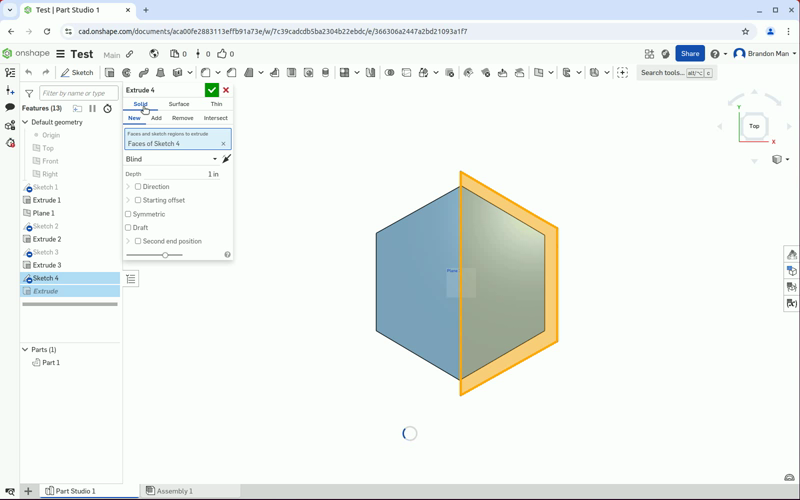
click(143, 106)
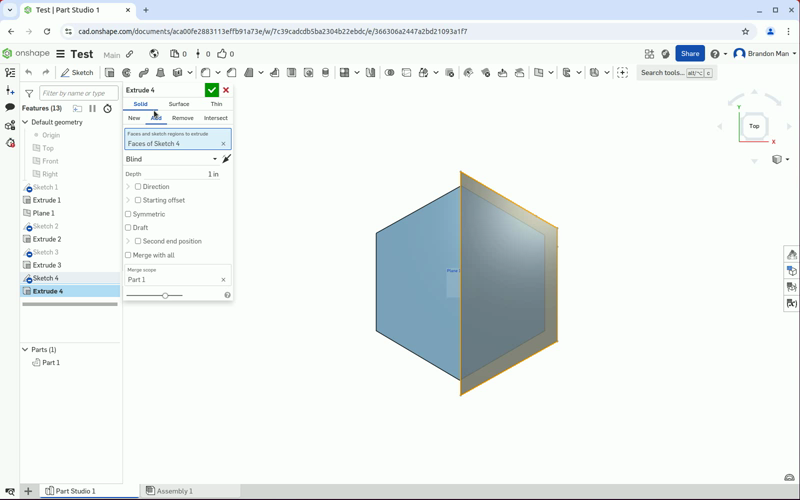
mouse_move(186, 120)
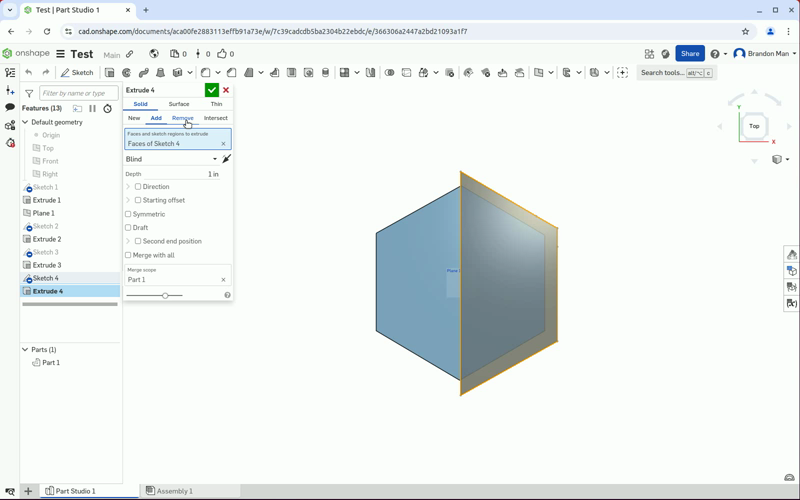
click(186, 120)
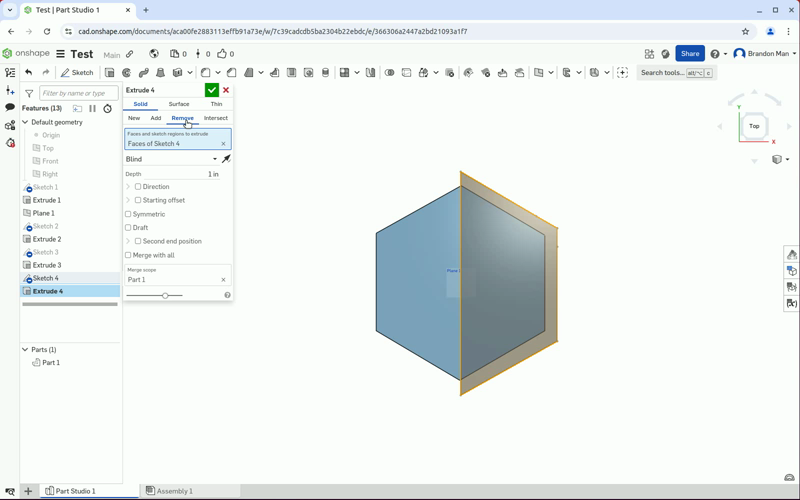
key(tab, 4)
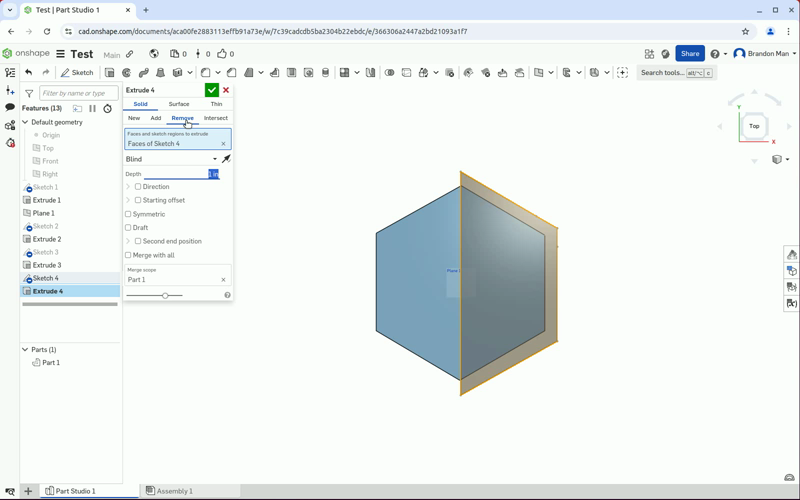
text(9.869)
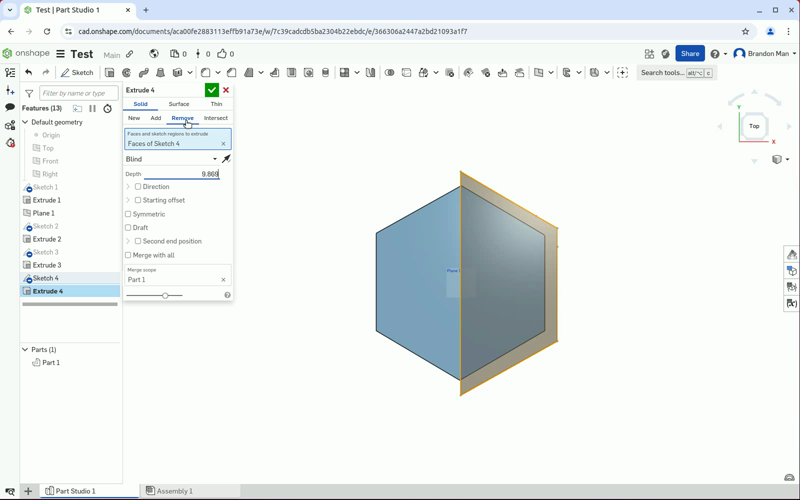
key(tab, 6)
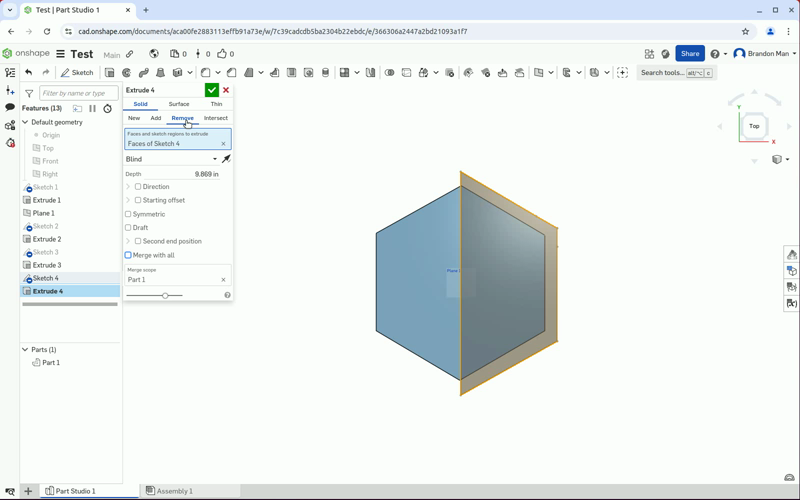
key(space)
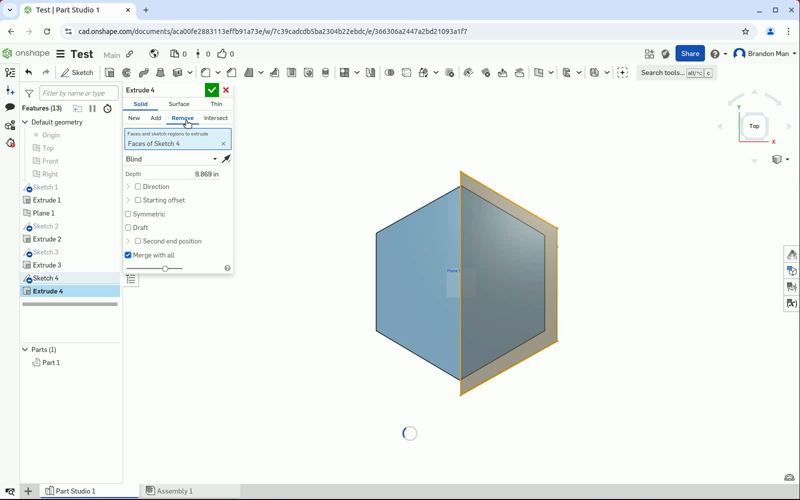
key(enter)
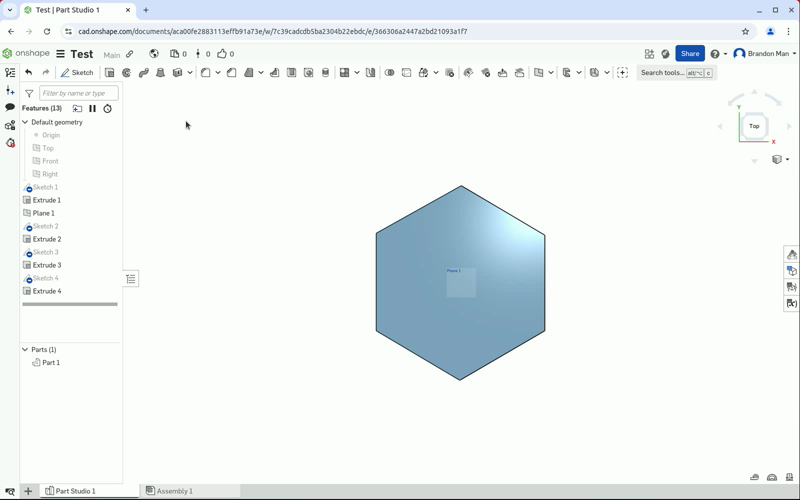
key(shift+h)
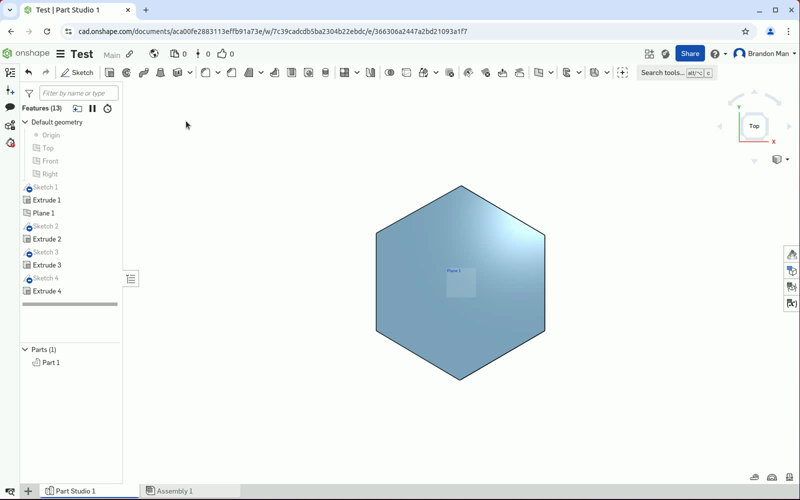
key(shift+h)
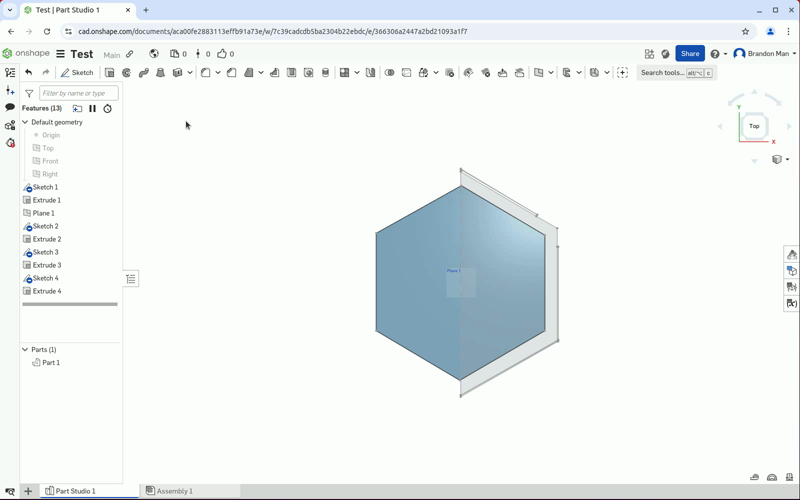
key(shift+7)
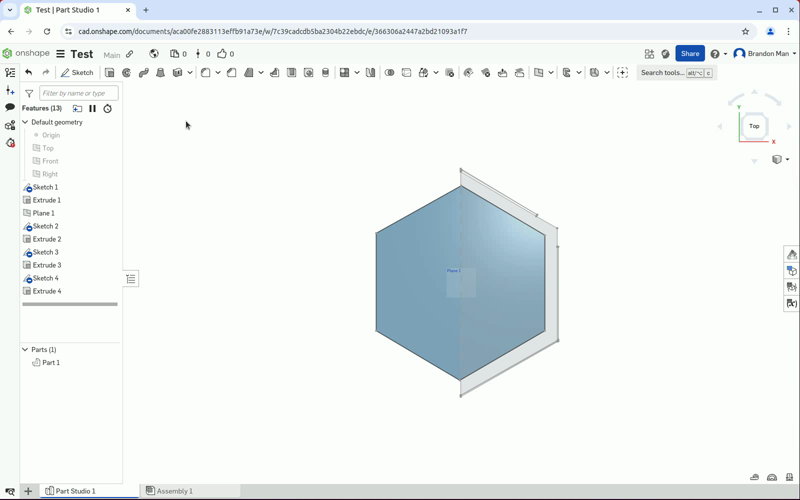
key(up, 3)
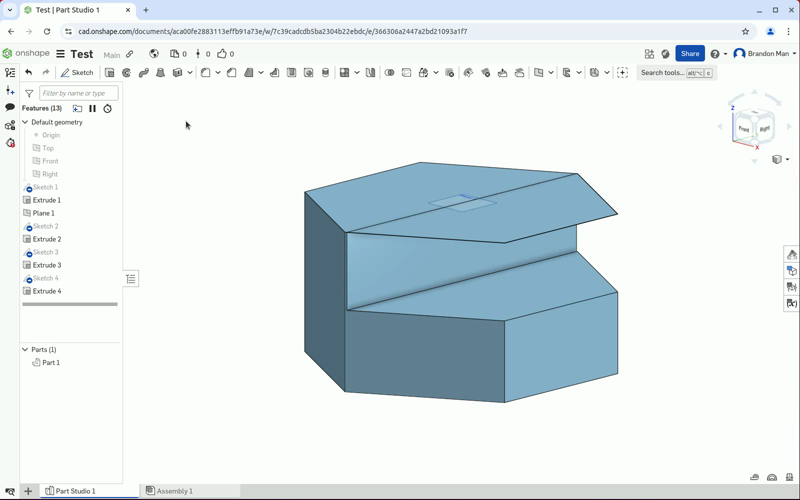
key(left, 3)
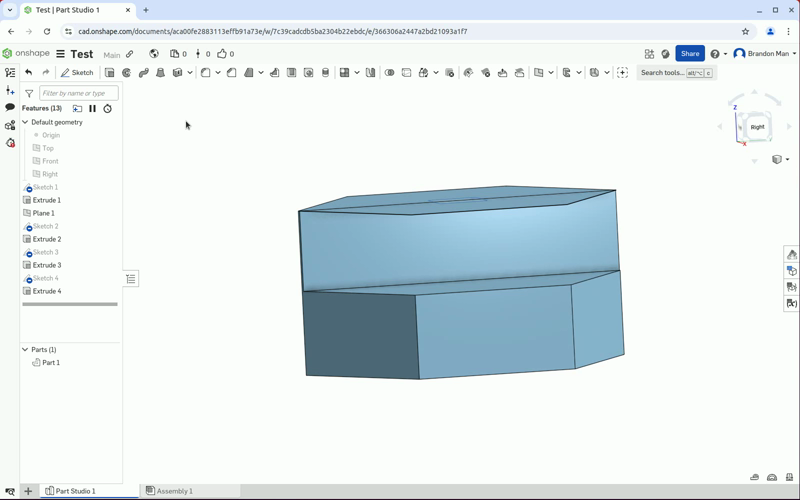
key(right, 3)
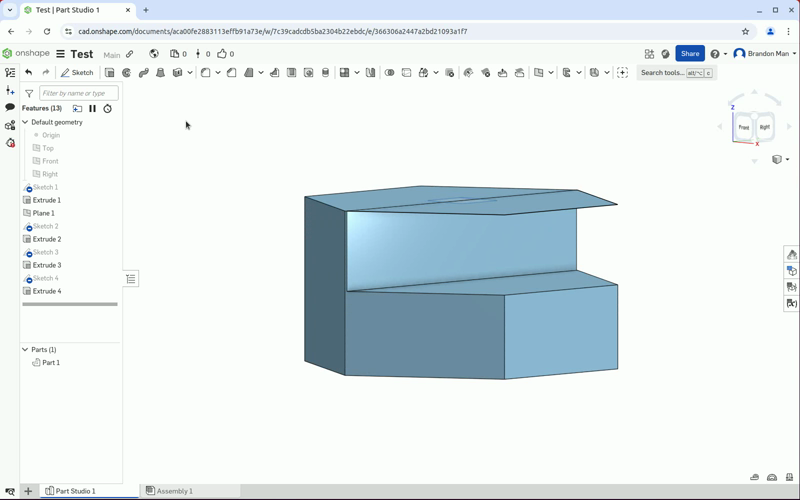
key(down, 3)
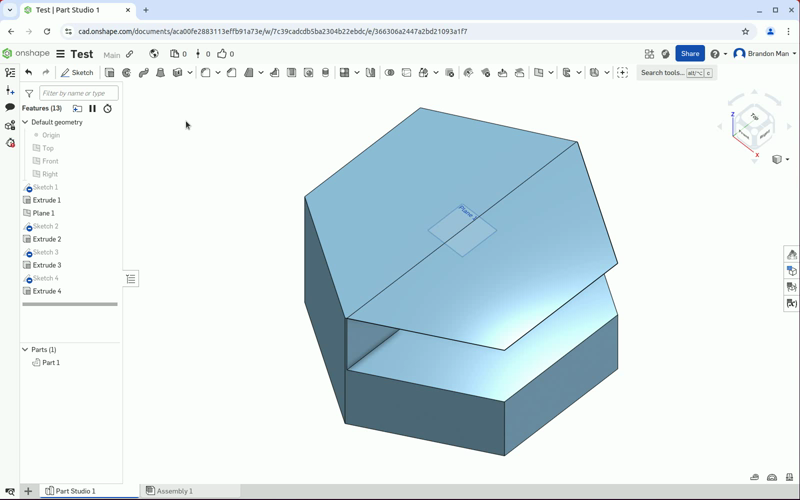
mouse_move(73, 189)
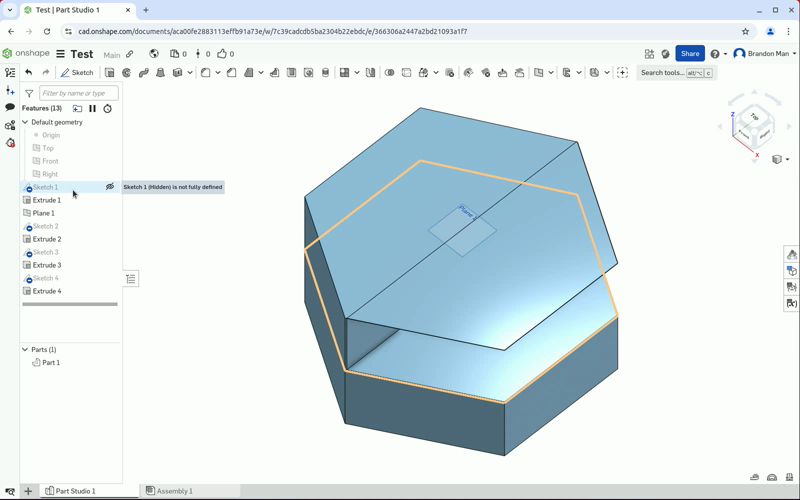
click(73, 189)